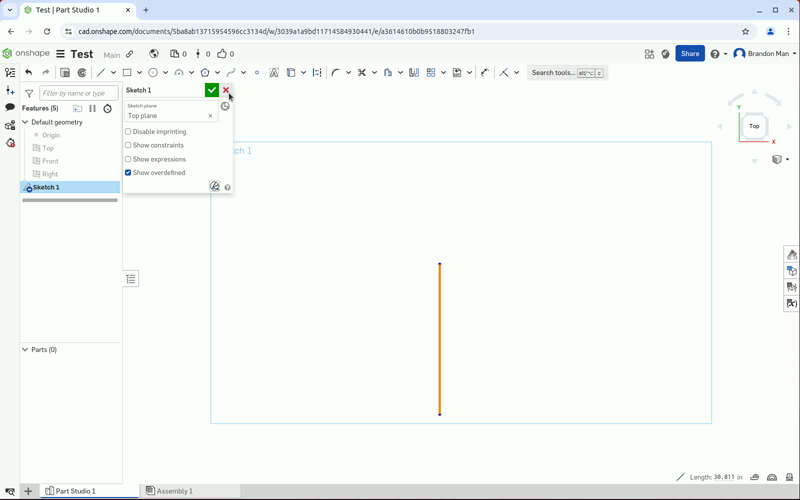
key(shift+h)
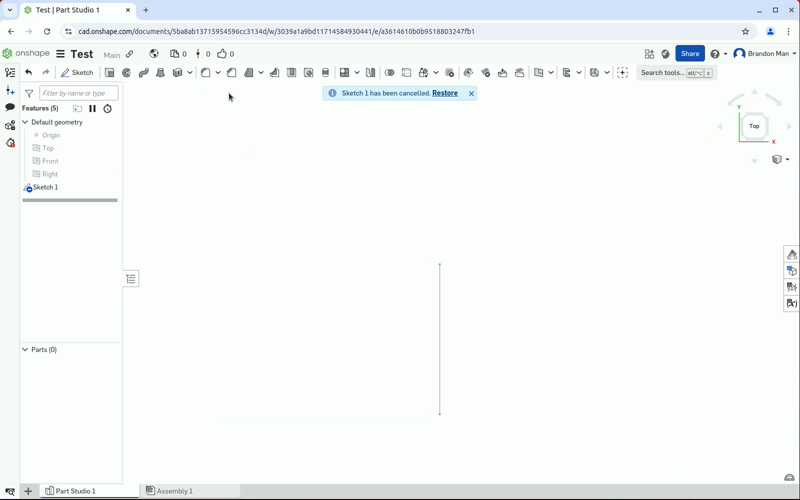
key(shift+s)
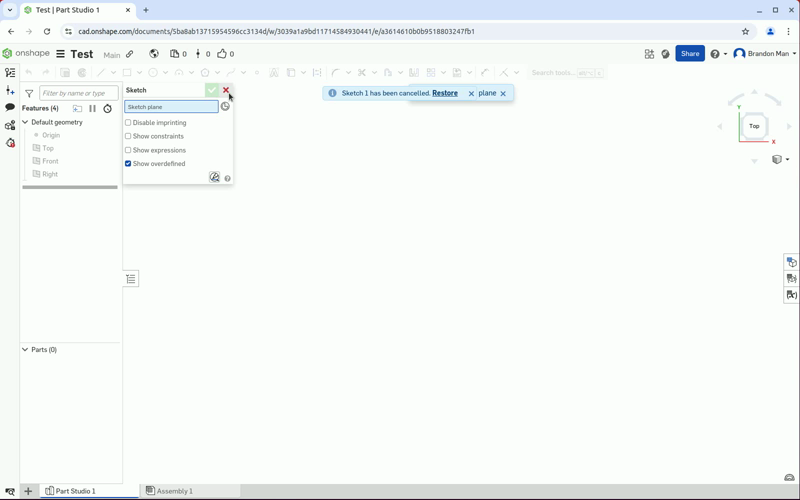
mouse_move(73, 150)
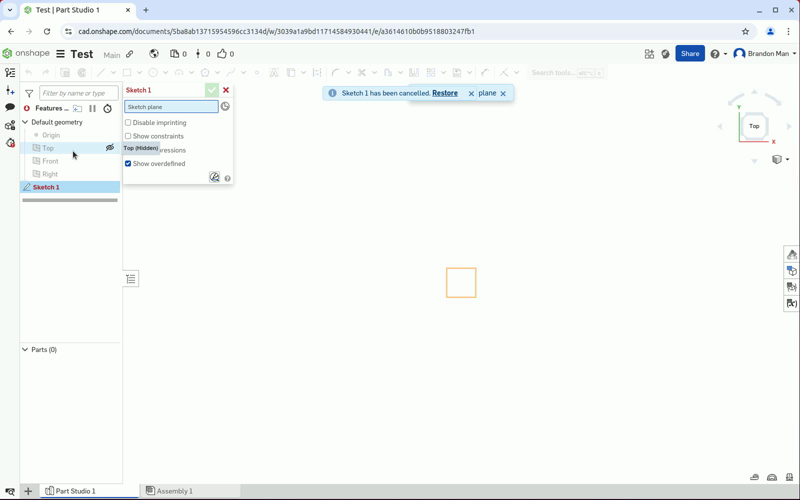
click(73, 150)
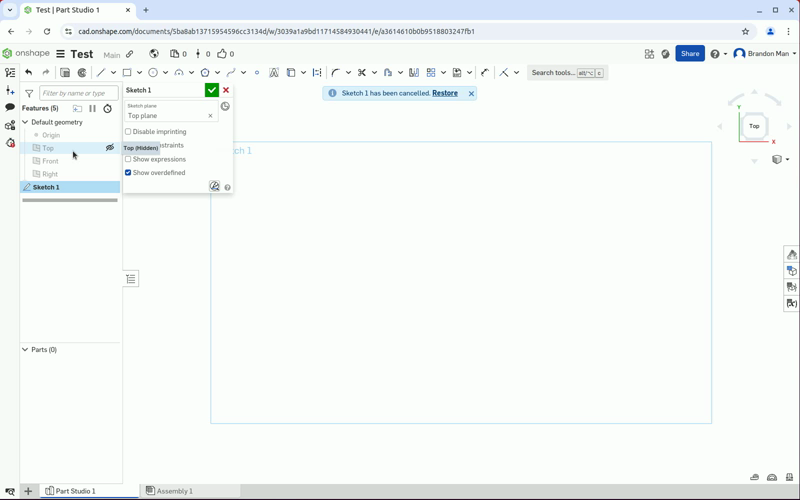
mouse_move(73, 352)
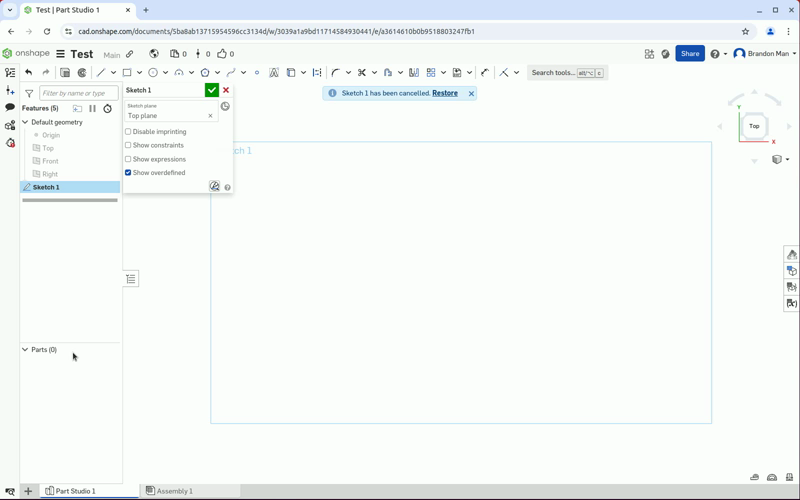
key(y)
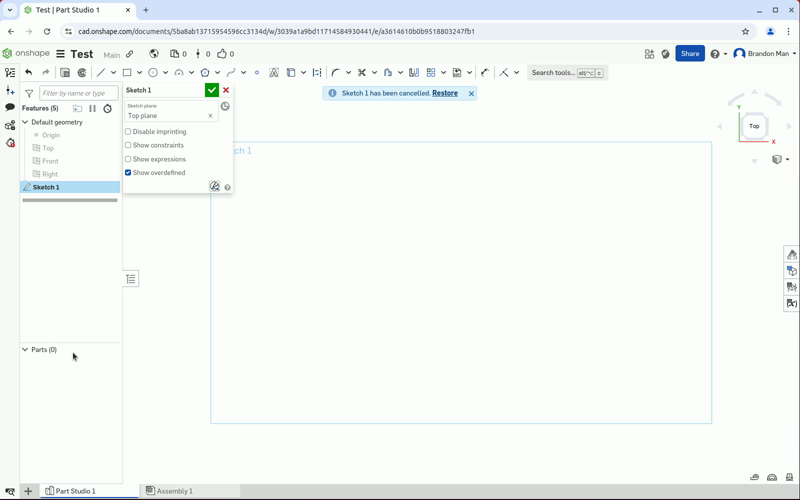
key(l)
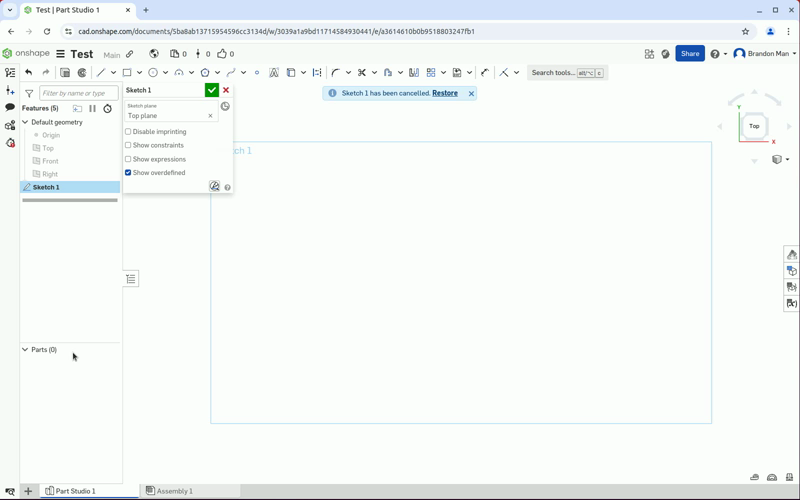
key_down(shift)
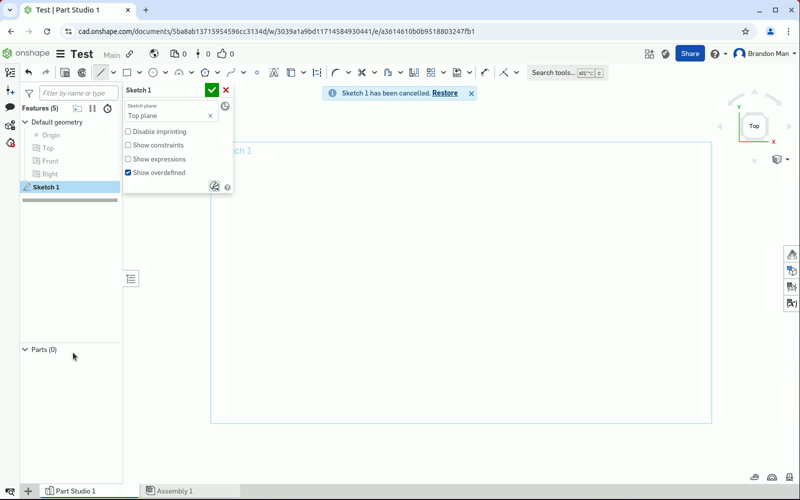
mouse_move(348, 308)
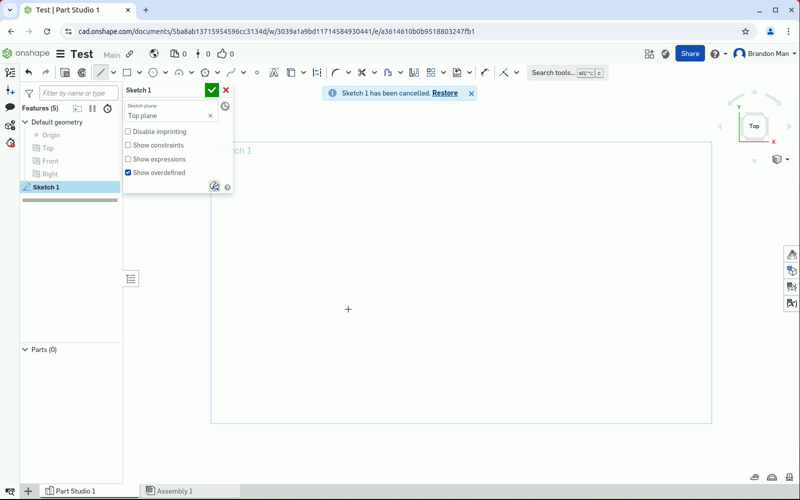
click(348, 308)
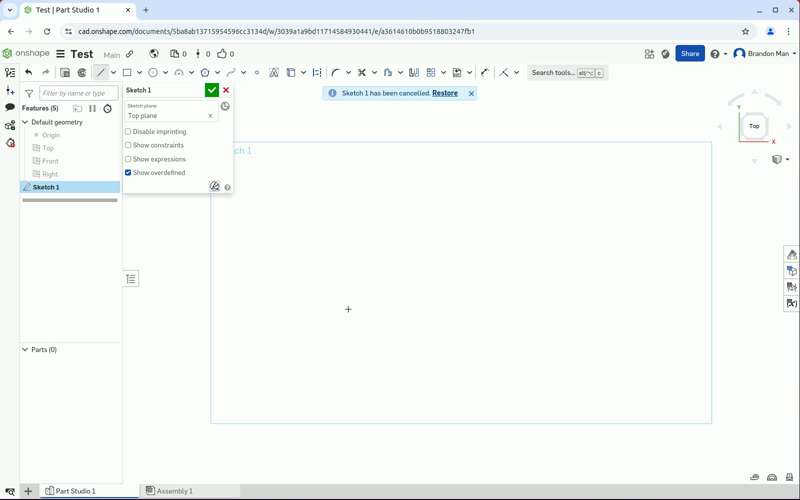
key_up(shift)
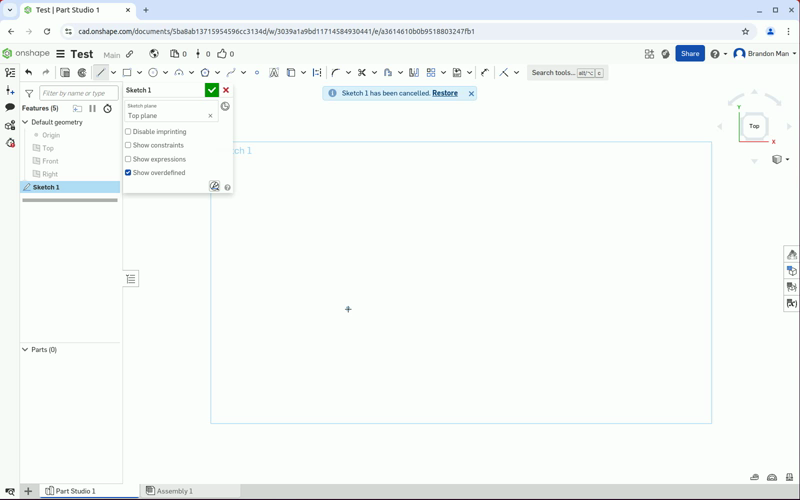
key_down(shift)
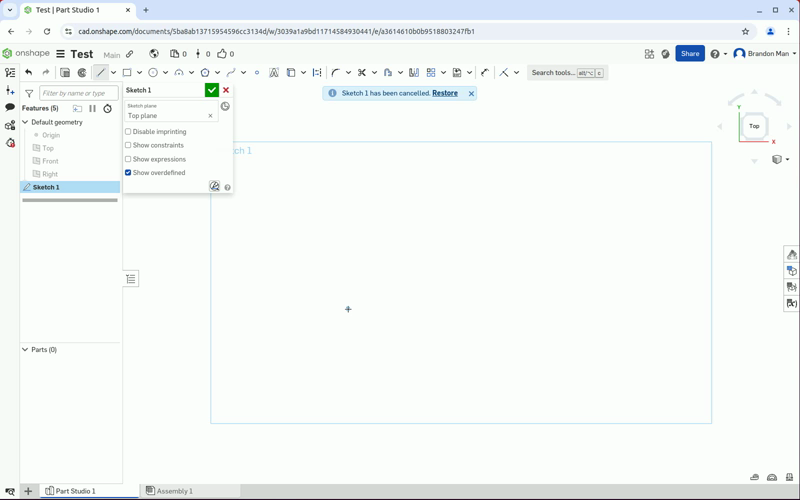
mouse_move(567, 308)
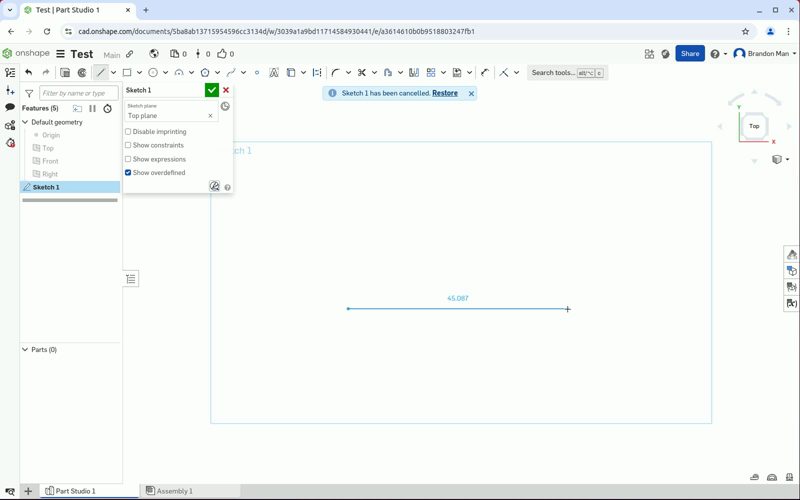
click(567, 308)
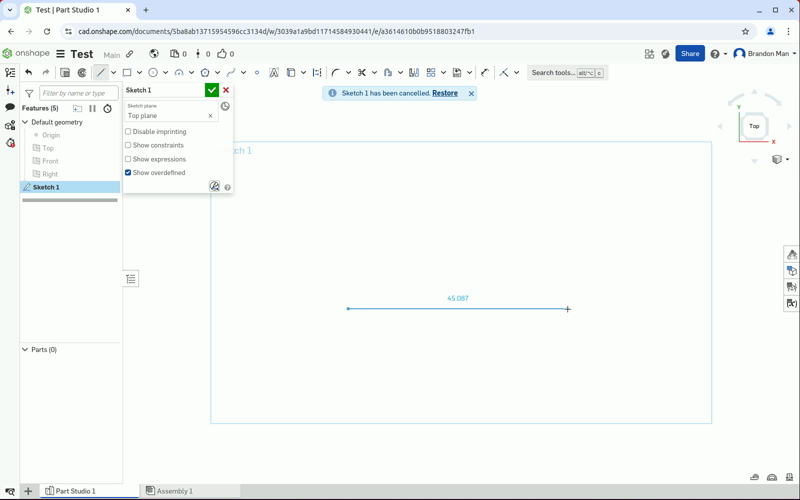
key_up(shift)
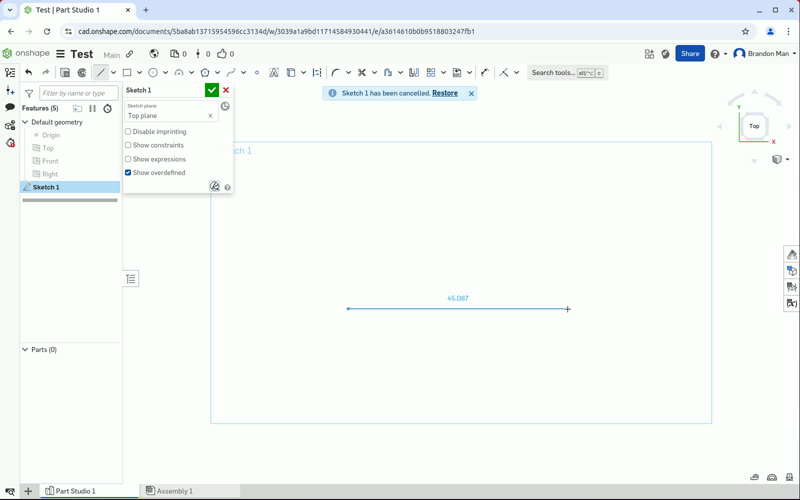
key_down(shift)
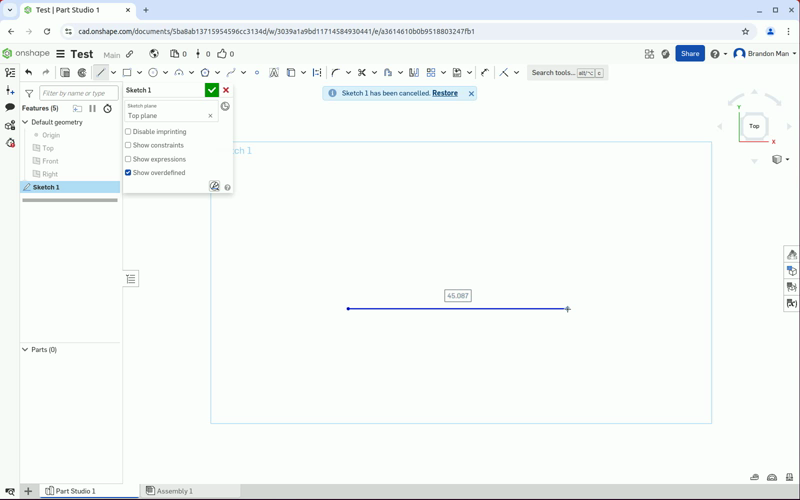
mouse_move(589, 308)
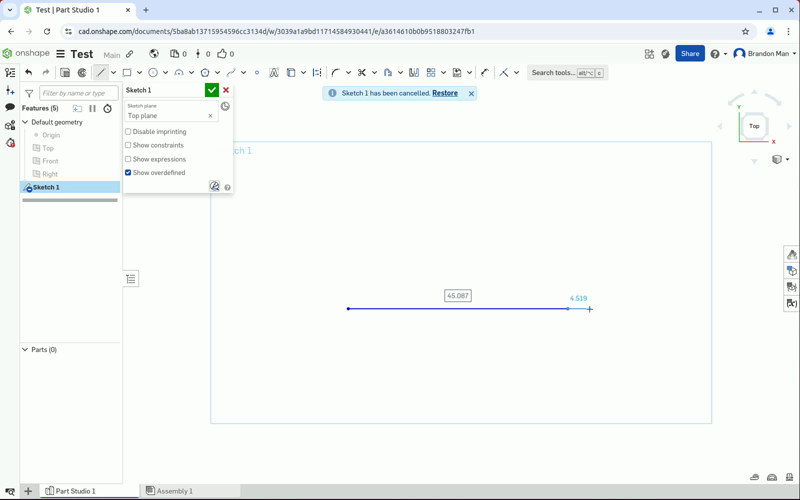
mouse_move(567, 258)
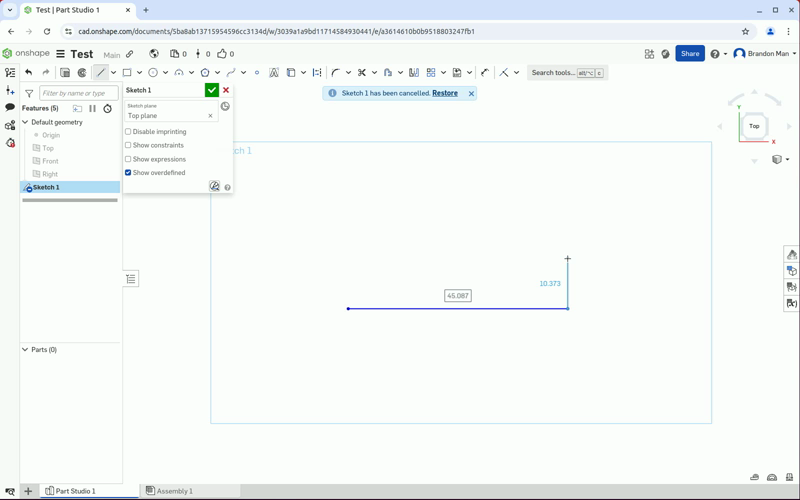
click(567, 258)
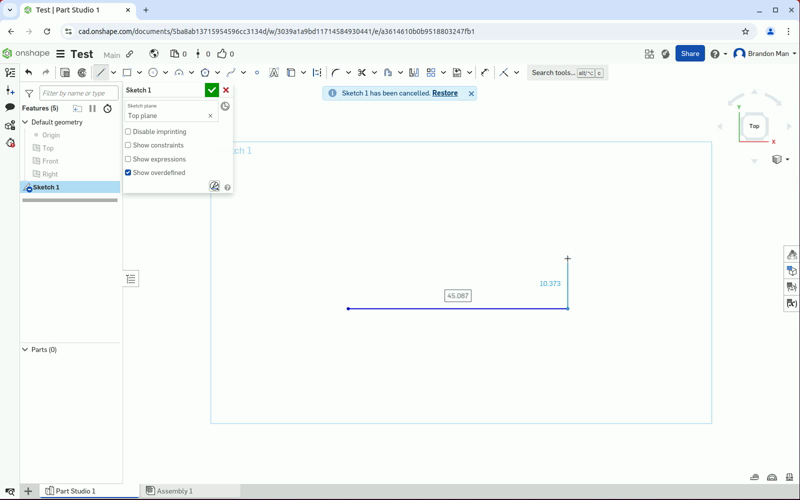
key_up(shift)
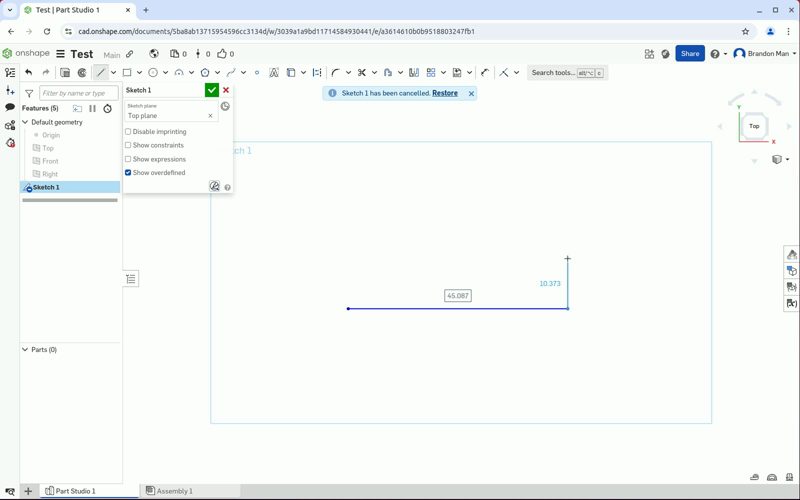
key_down(shift)
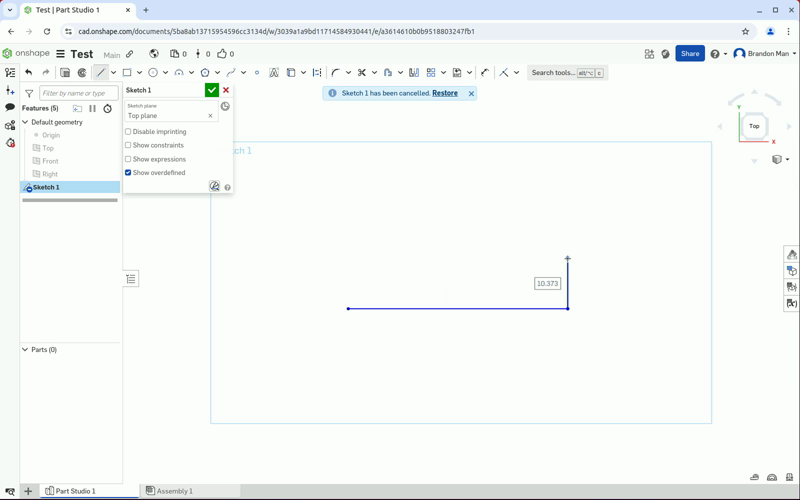
mouse_move(348, 258)
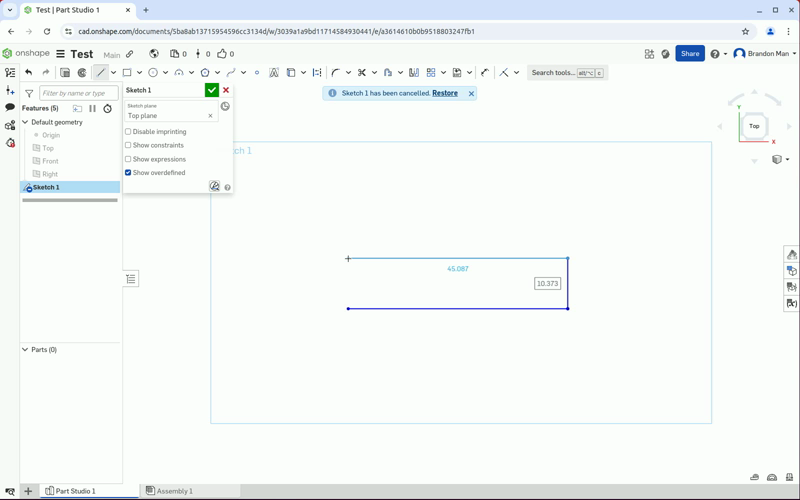
click(348, 258)
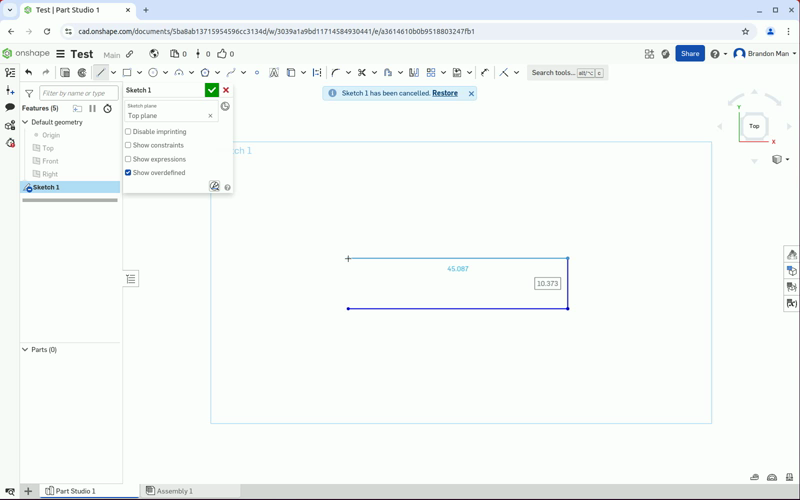
key_up(shift)
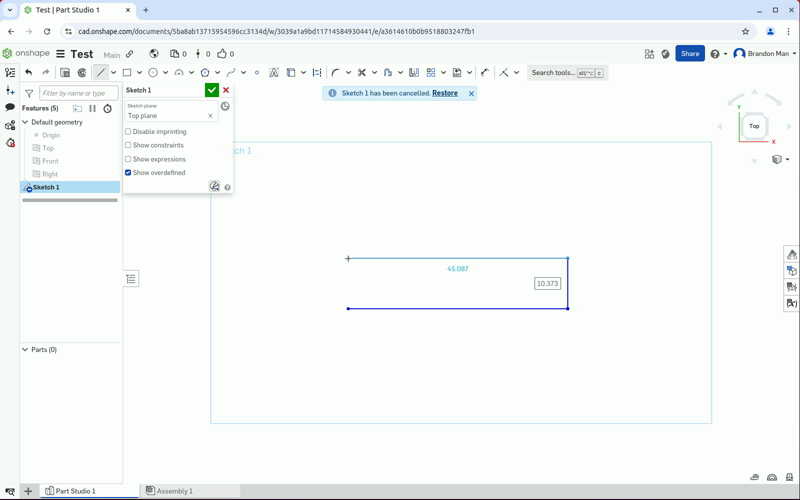
mouse_move(378, 258)
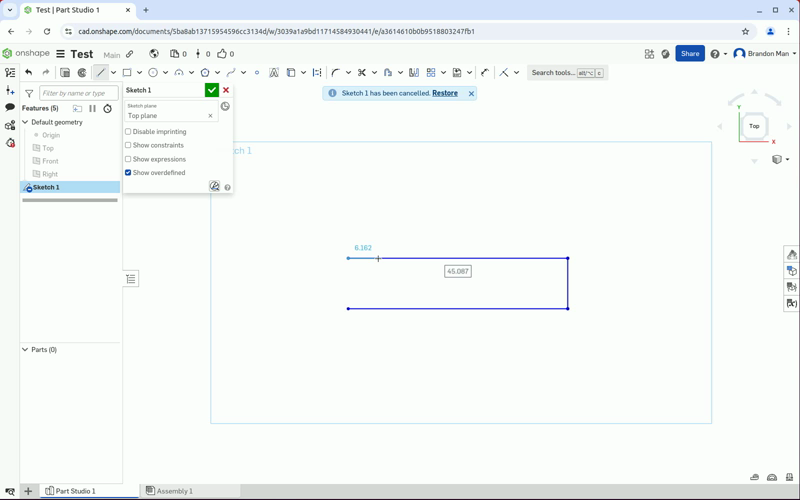
key_down(shift)
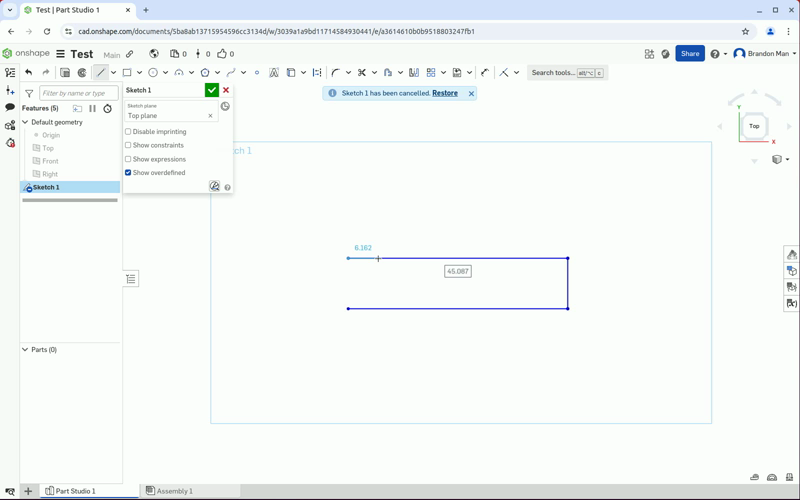
mouse_move(348, 308)
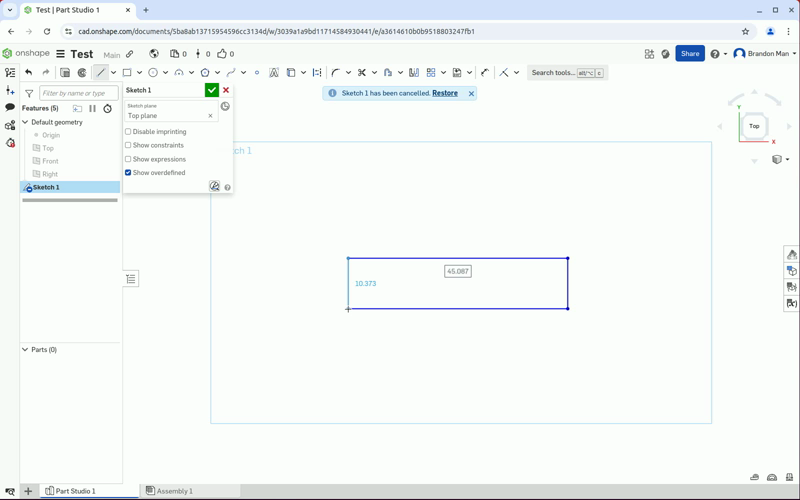
key_up(shift)
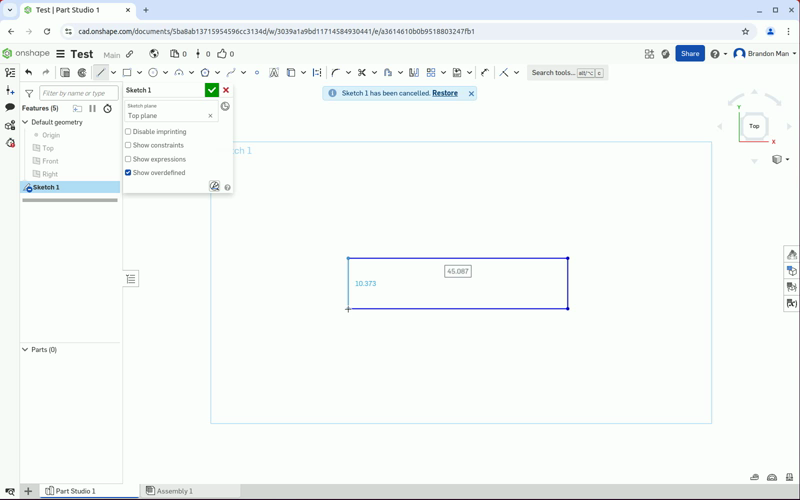
click(348, 308)
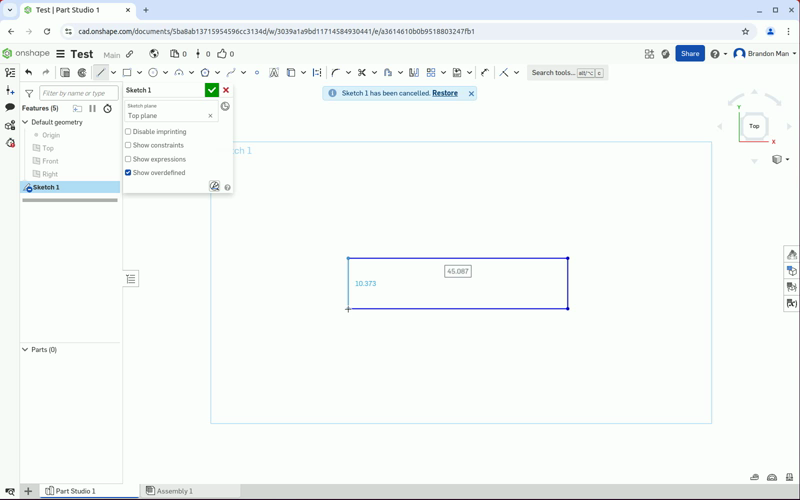
key(esc)
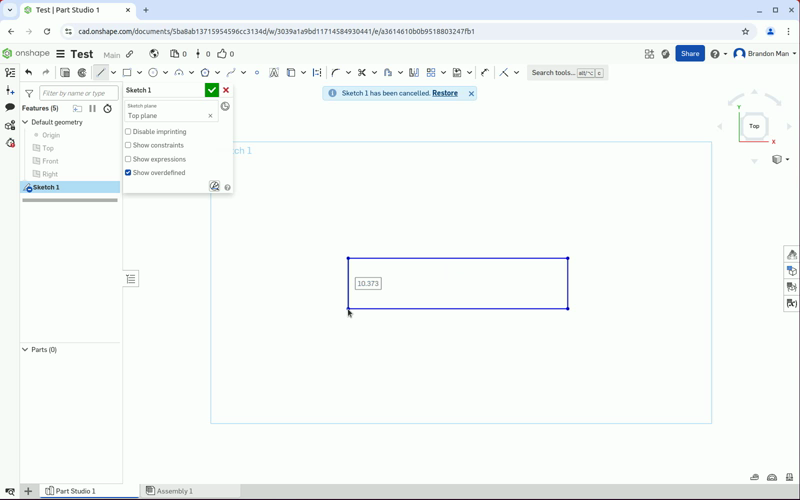
key(l)
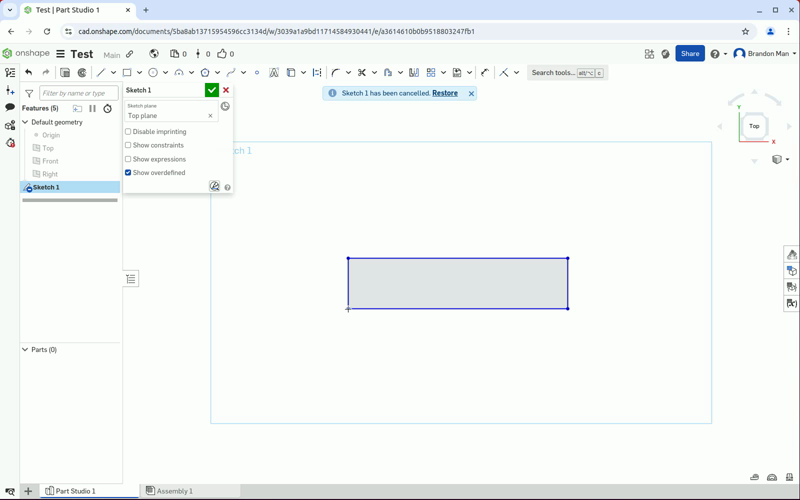
key_down(shift)
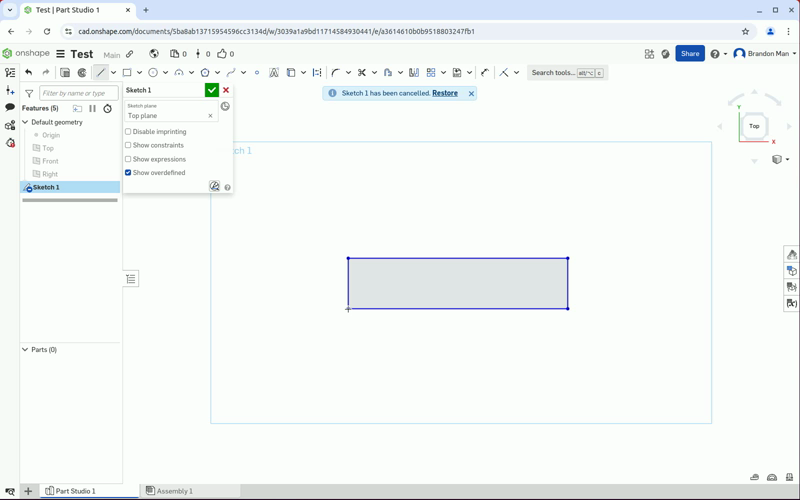
mouse_move(352, 304)
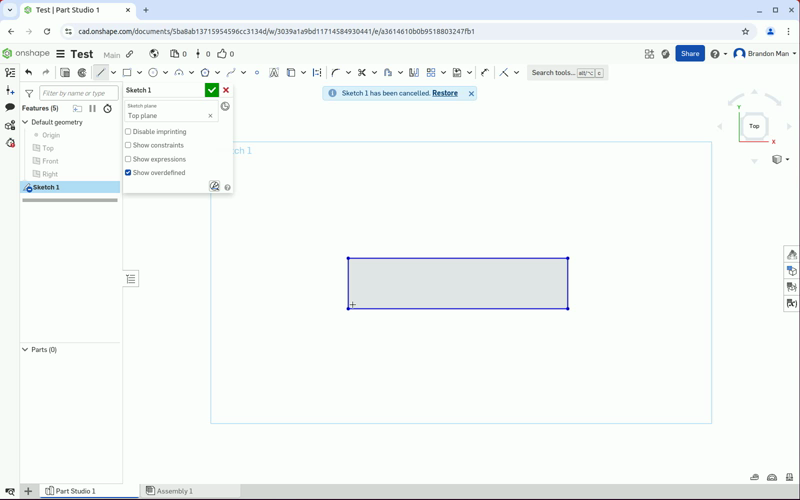
click(352, 304)
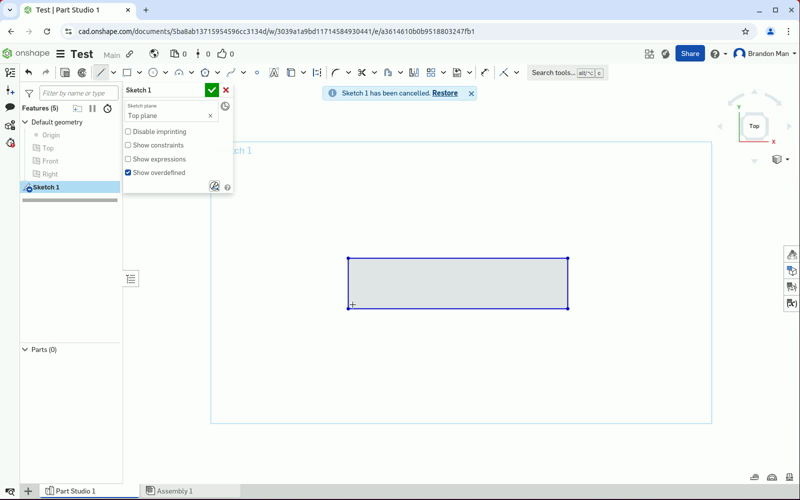
key_up(shift)
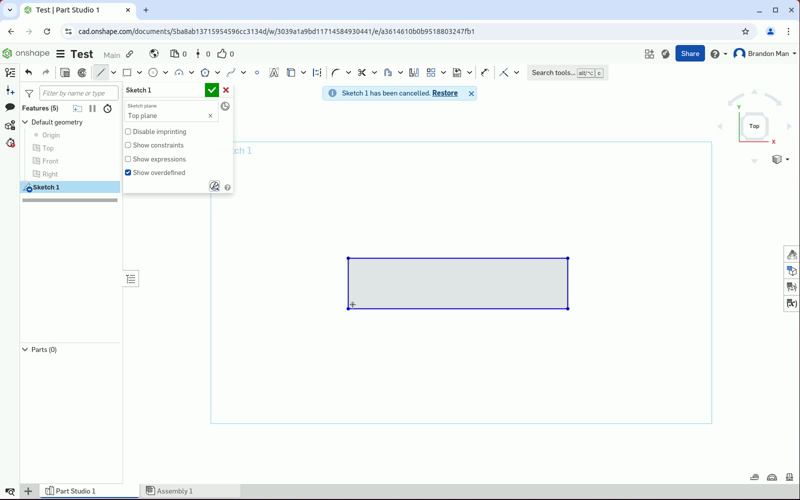
key_down(shift)
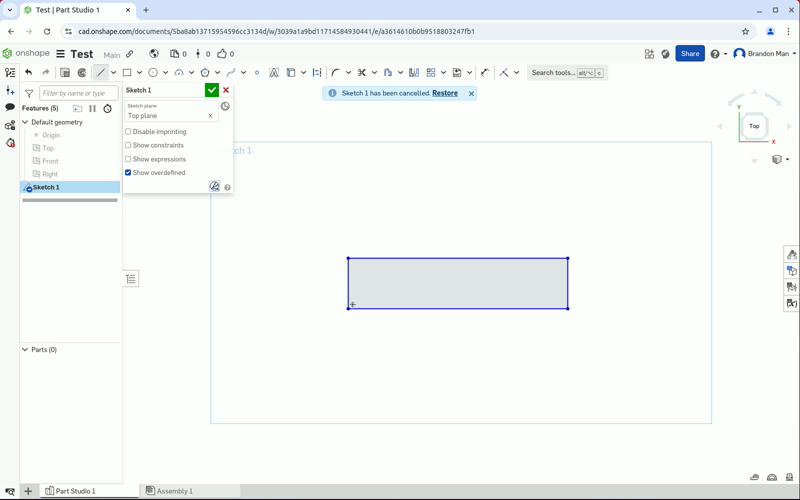
mouse_move(562, 304)
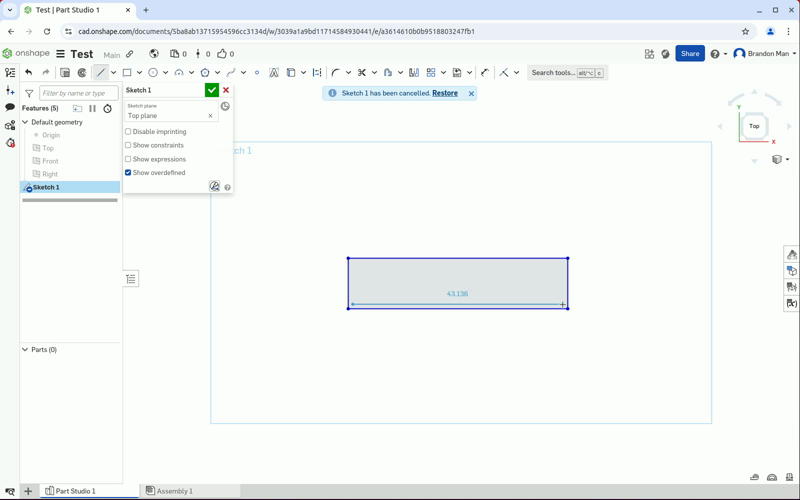
click(562, 304)
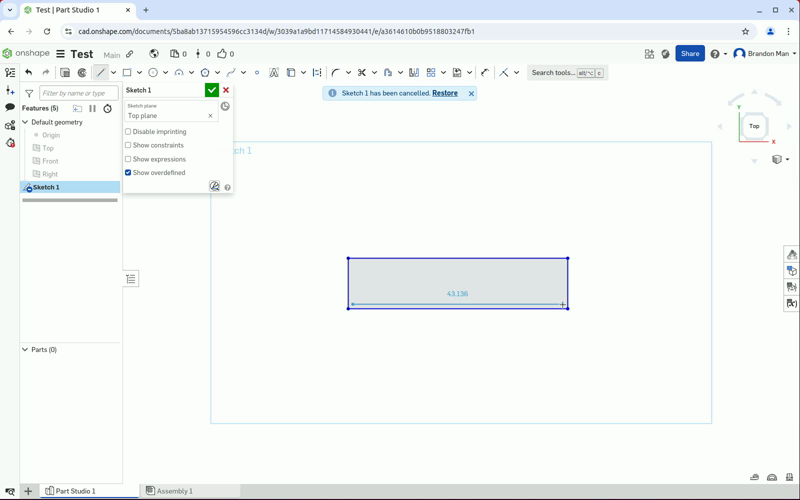
key_up(shift)
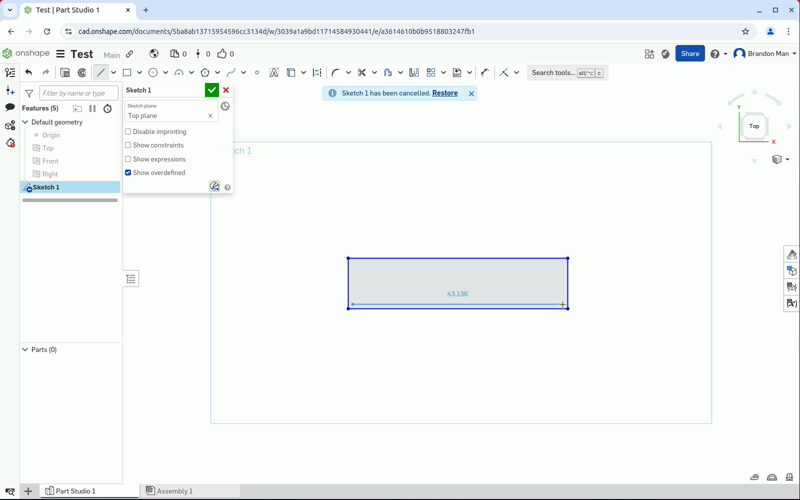
key_down(shift)
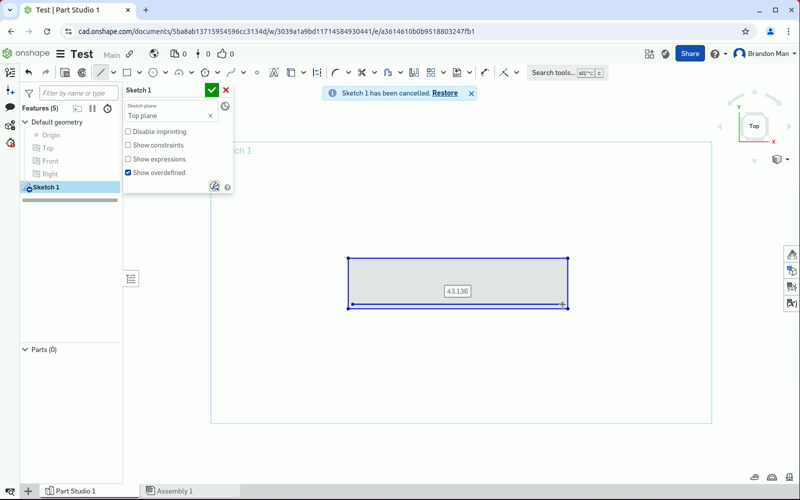
mouse_move(589, 304)
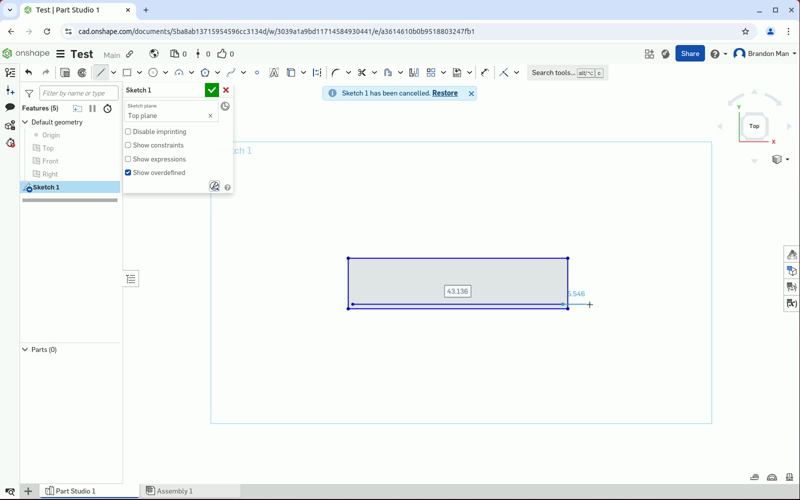
mouse_move(562, 262)
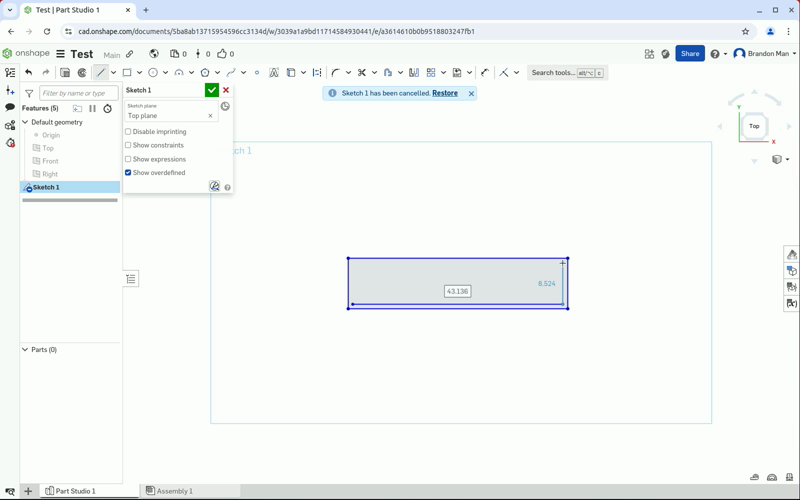
click(562, 262)
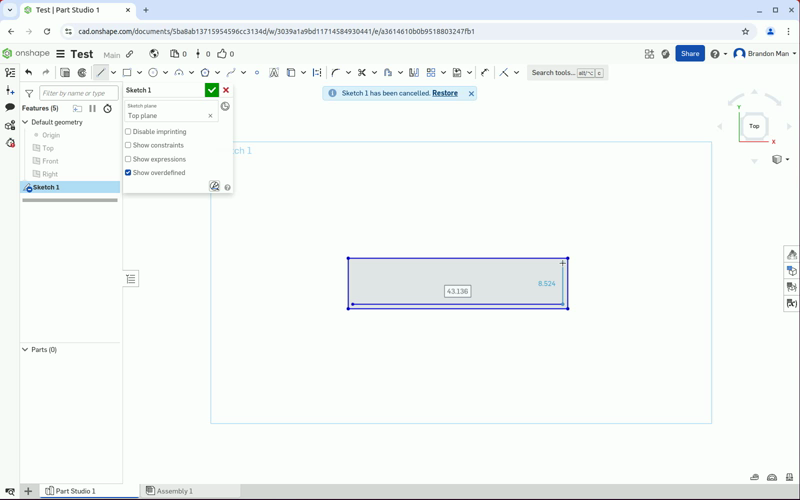
key_up(shift)
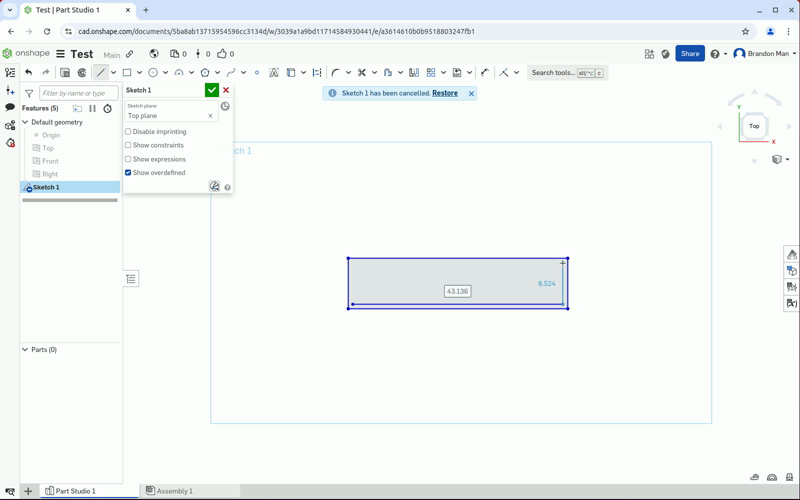
key_down(shift)
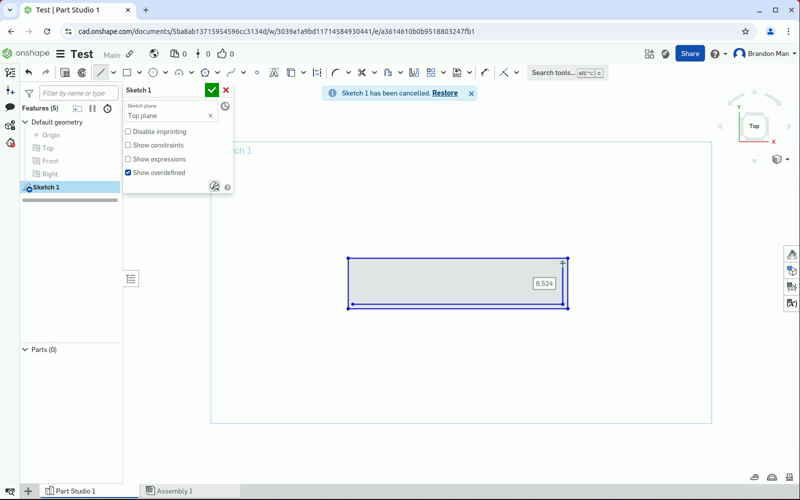
mouse_move(352, 262)
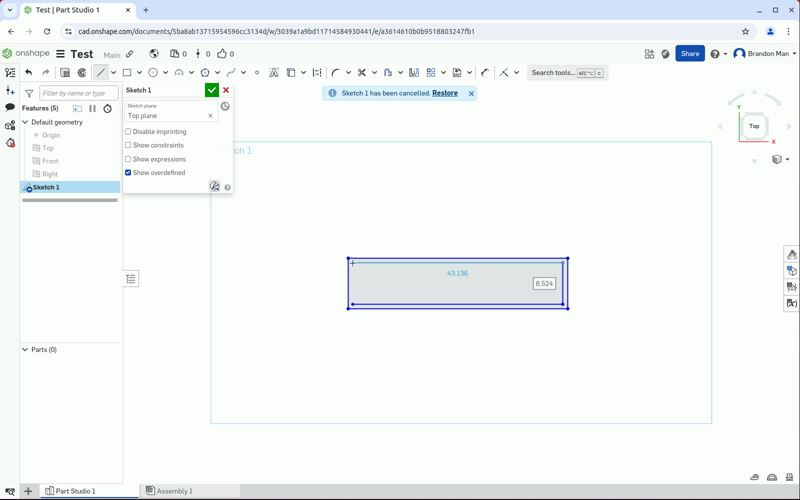
click(352, 262)
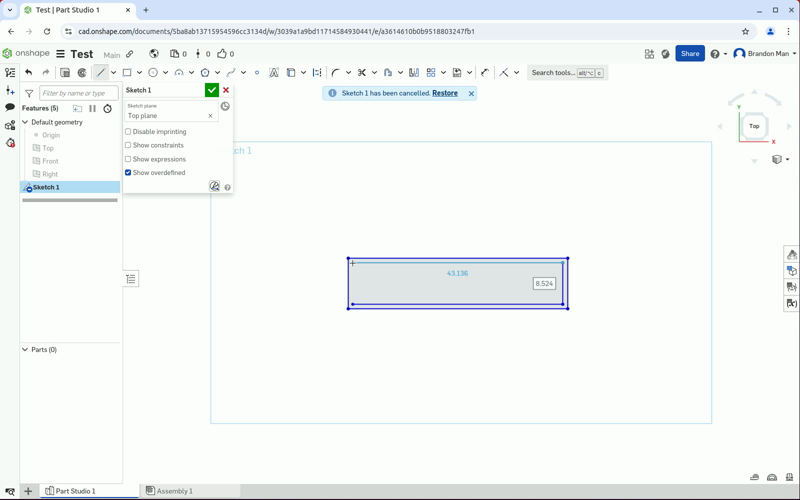
key_up(shift)
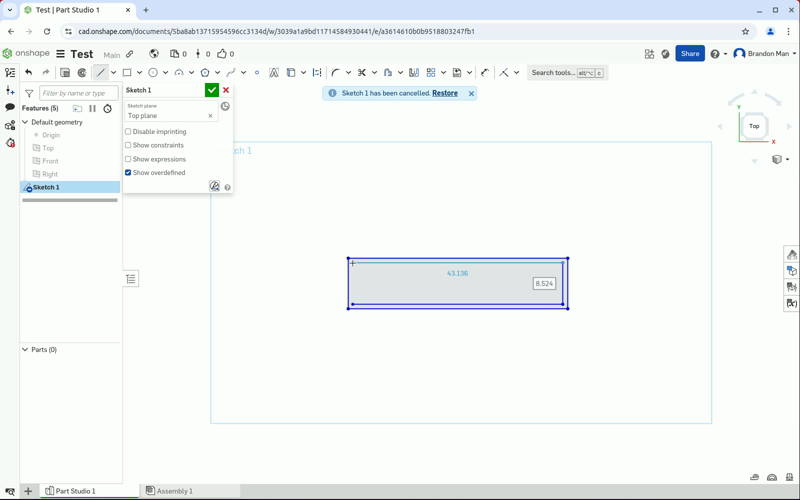
mouse_move(382, 262)
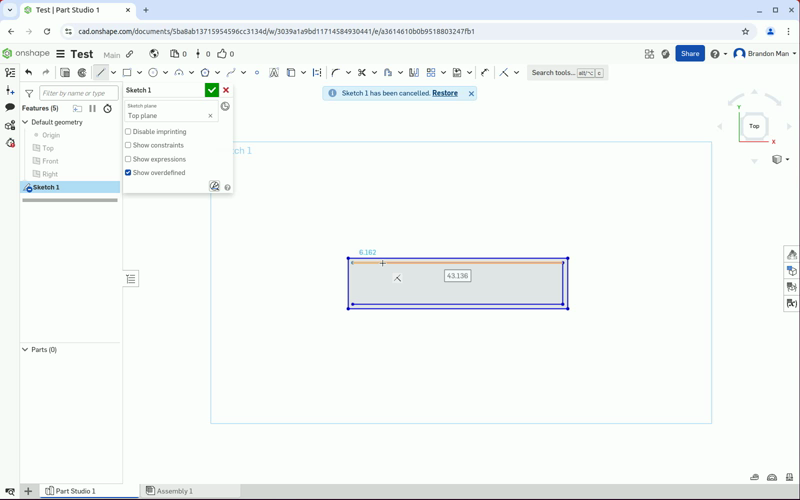
key_down(shift)
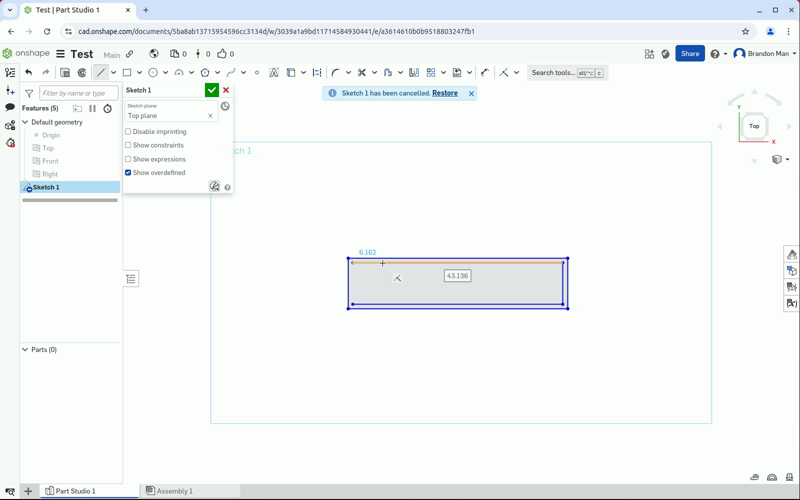
mouse_move(352, 304)
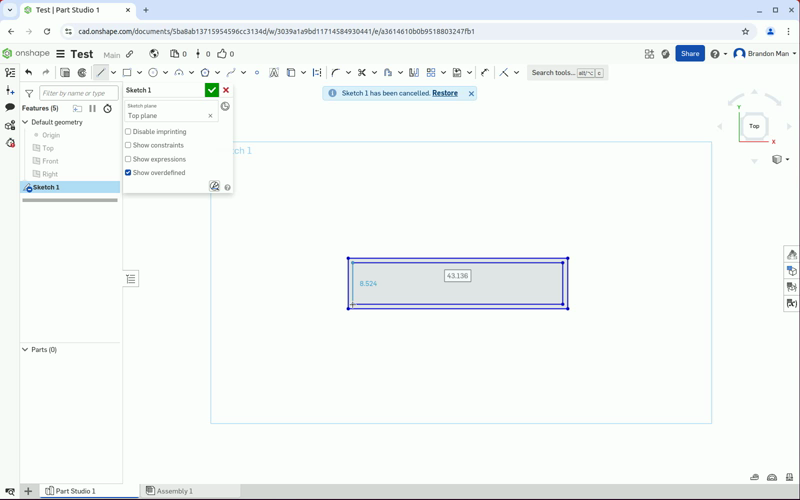
key_up(shift)
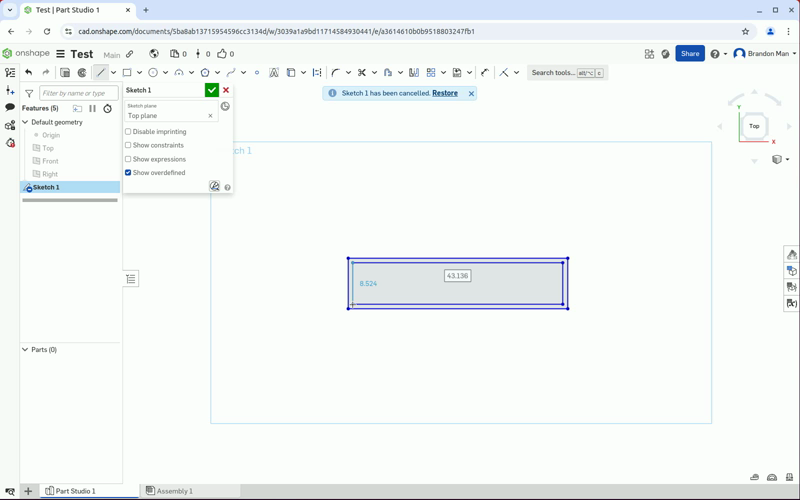
click(352, 304)
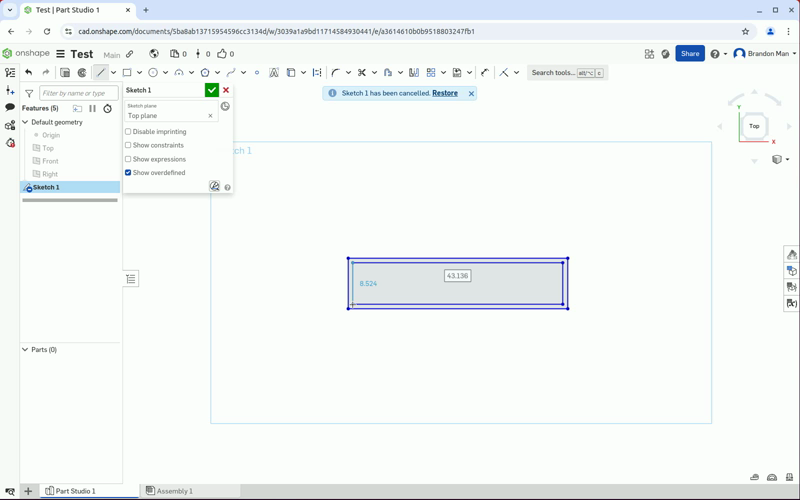
key(esc)
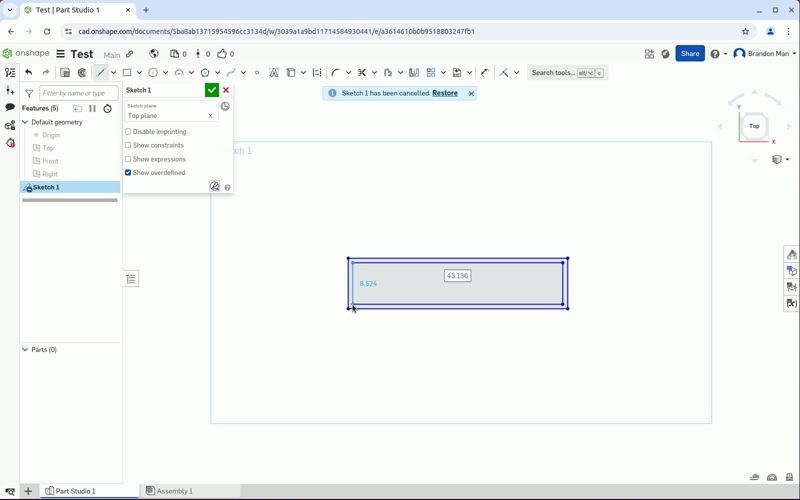
mouse_move(494, 306)
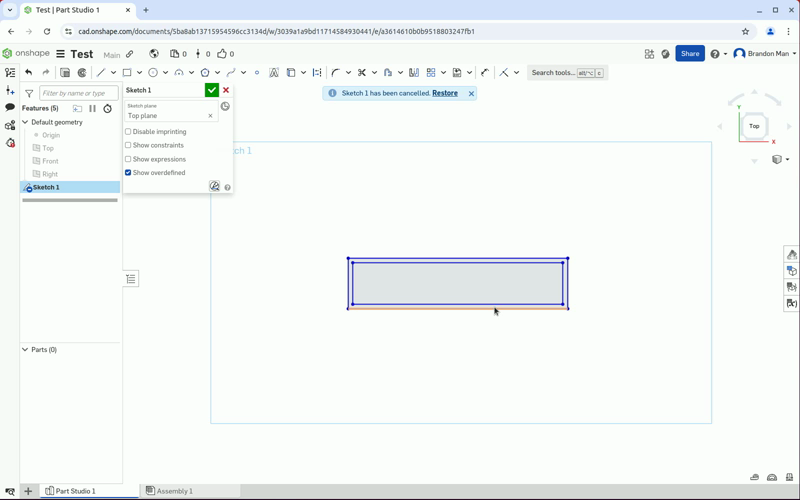
click(494, 306)
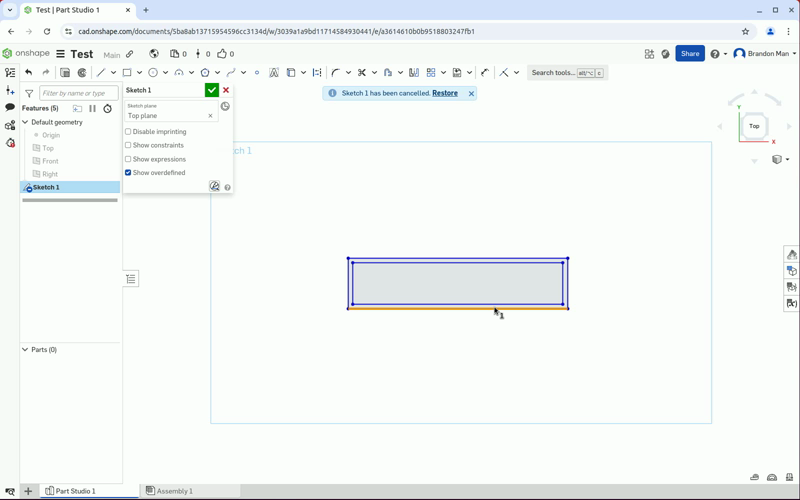
mouse_move(73, 352)
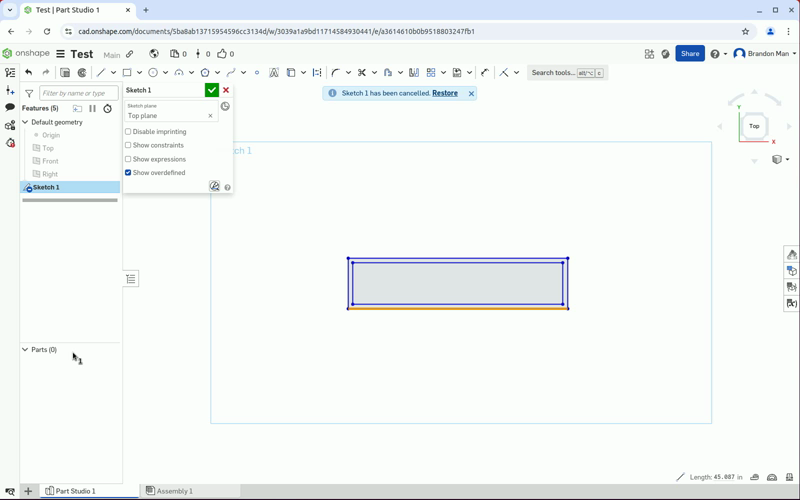
key(shift+y)
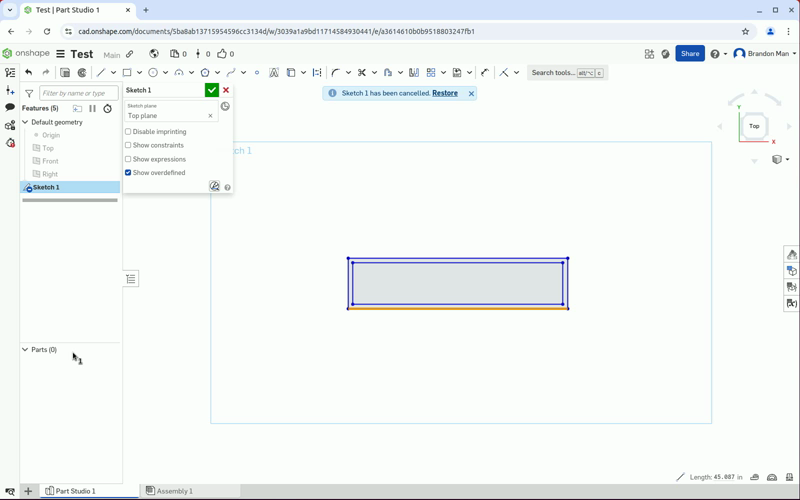
key(shift+e)
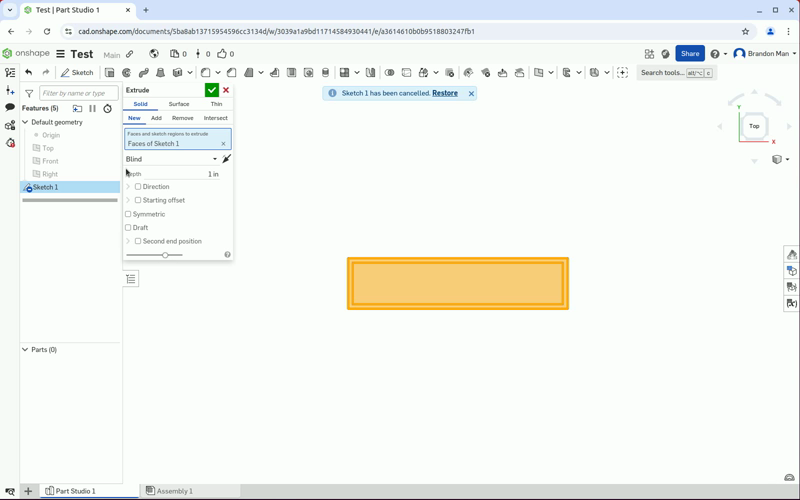
mouse_move(143, 106)
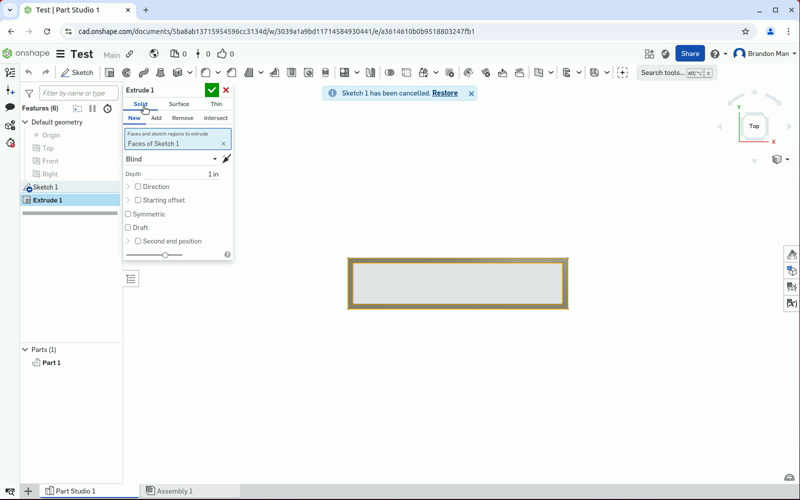
click(143, 106)
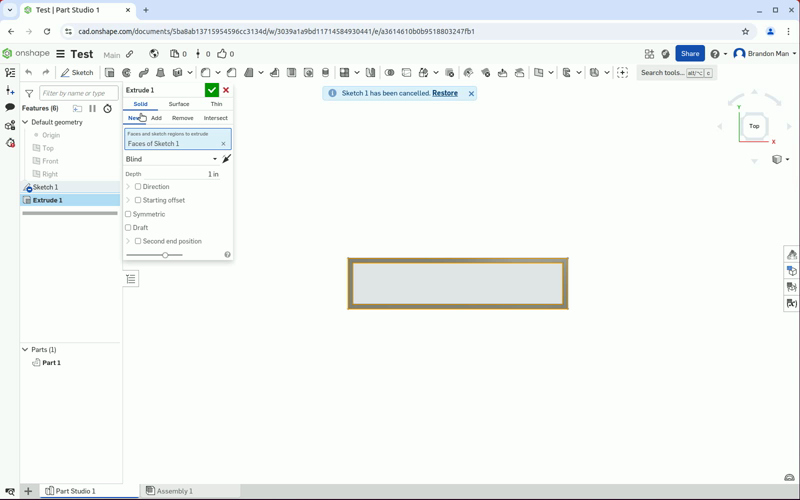
mouse_move(137, 120)
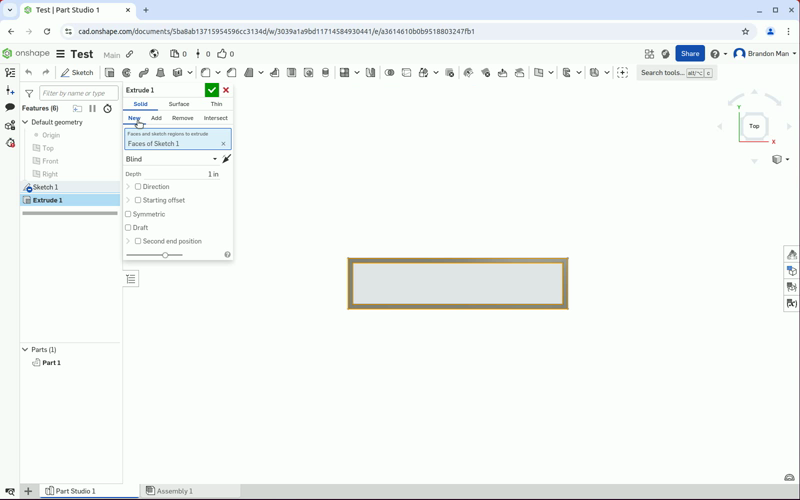
click(137, 120)
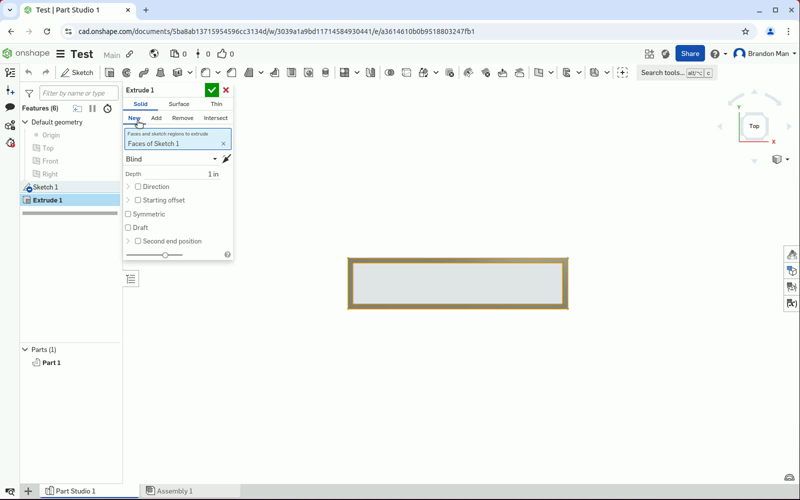
key(tab, 4)
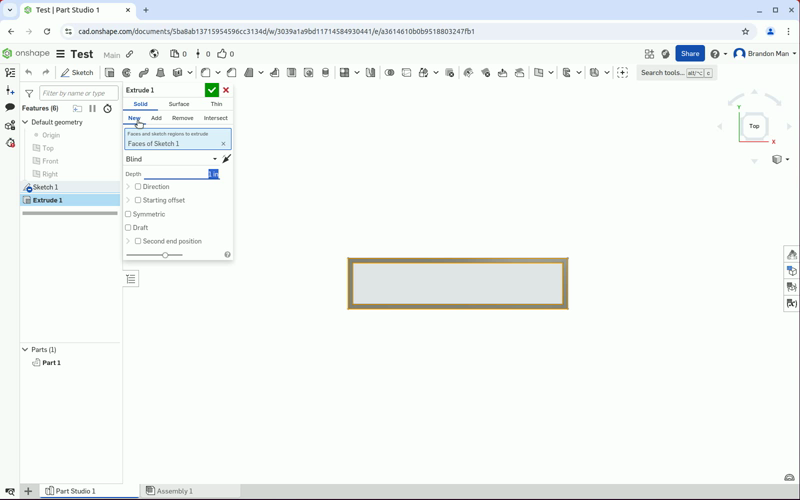
text(15.405)
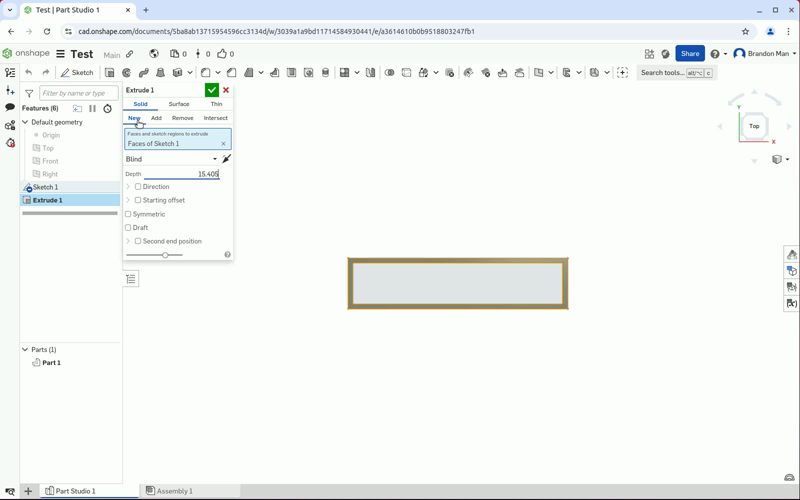
key(enter)
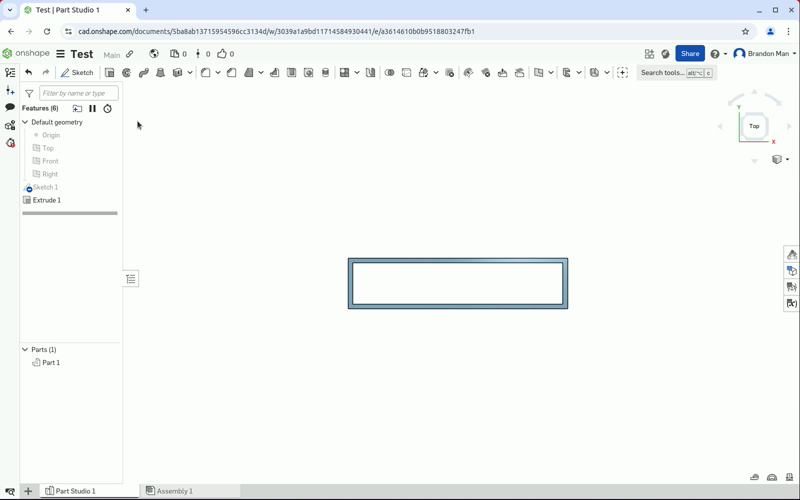
key(shift+h)
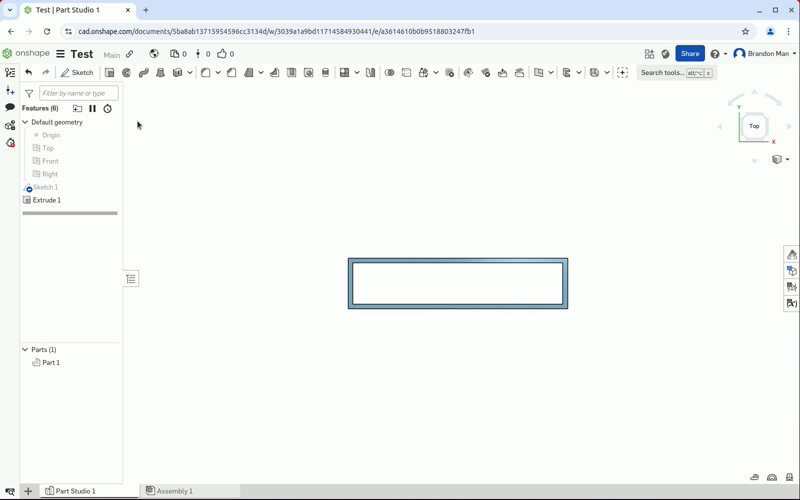
key(shift+h)
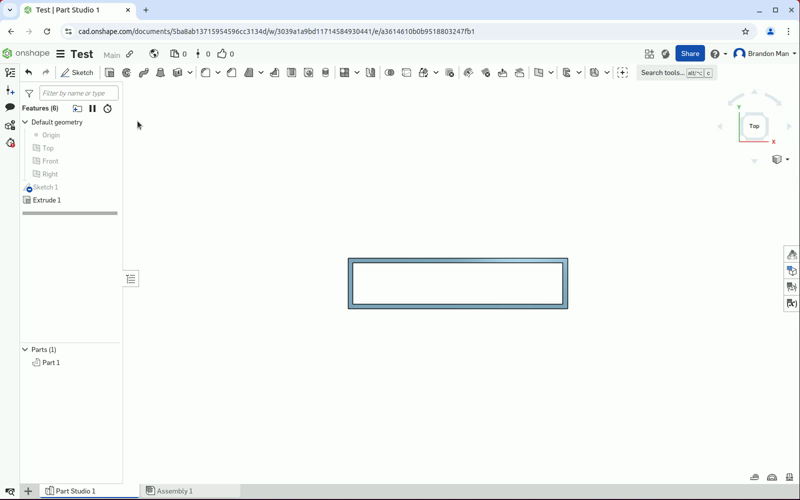
mouse_move(73, 189)
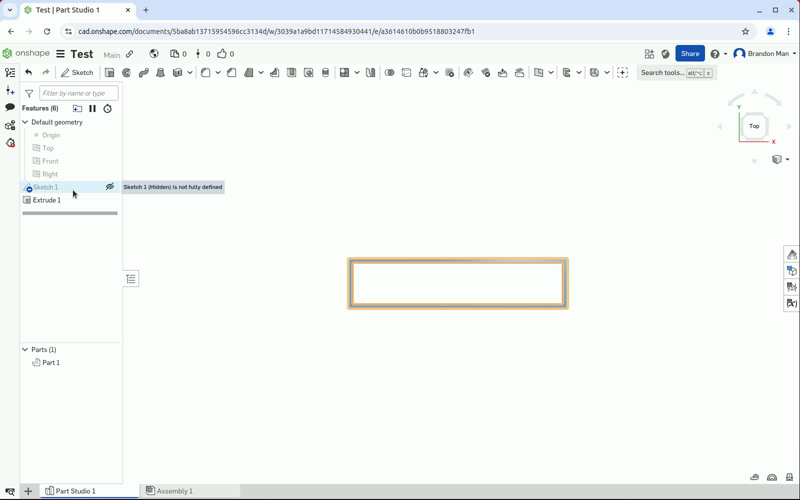
click(73, 189)
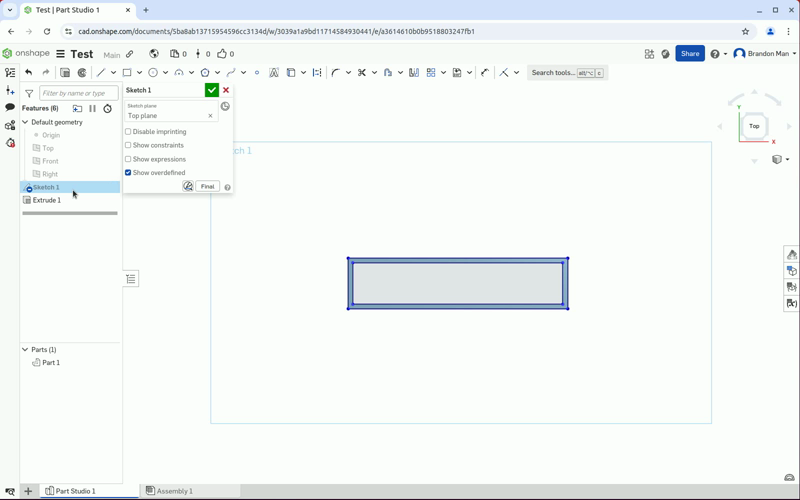
mouse_move(229, 92)
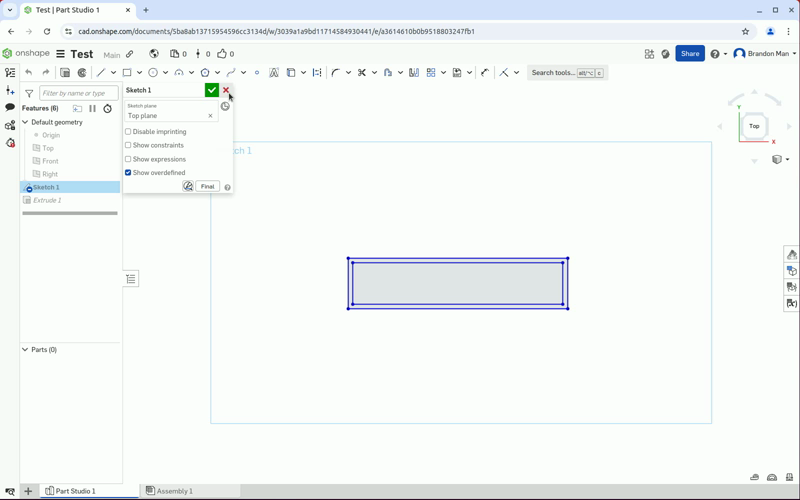
click(229, 92)
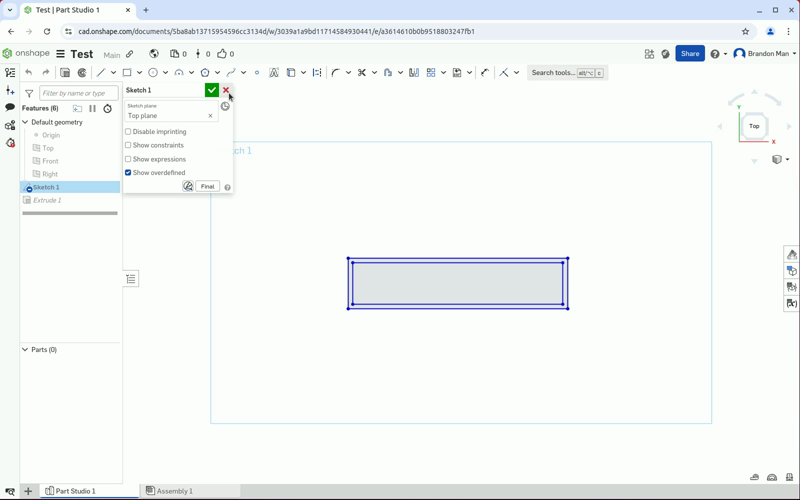
key(shift+s)
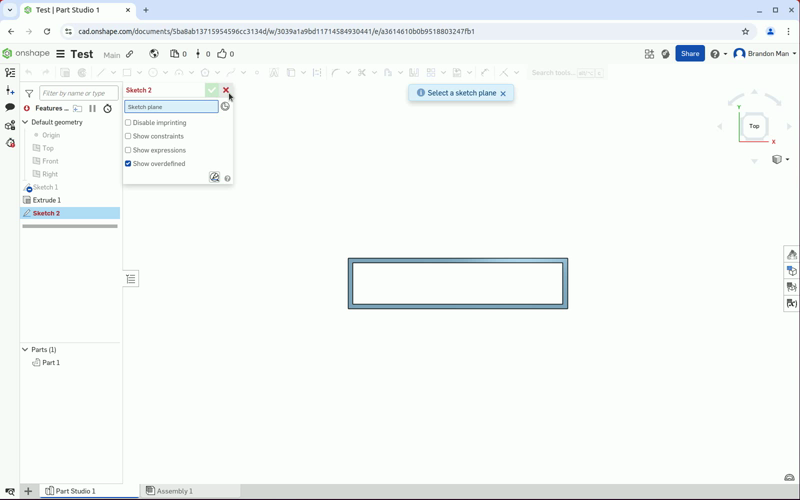
mouse_move(73, 150)
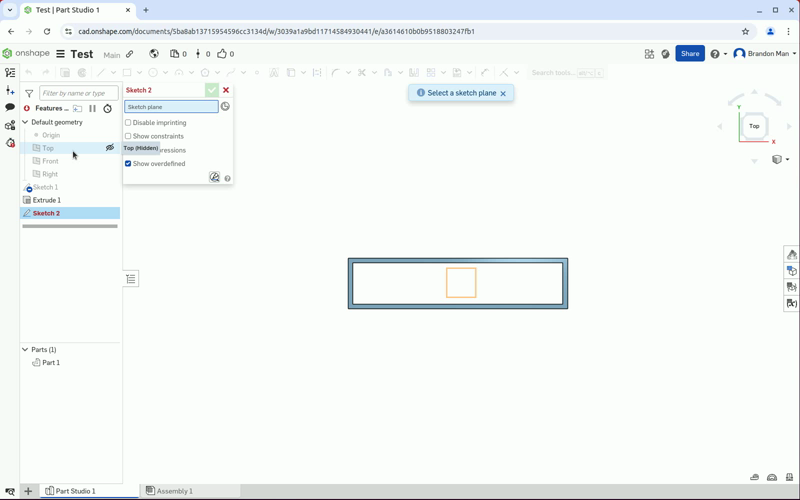
click(73, 150)
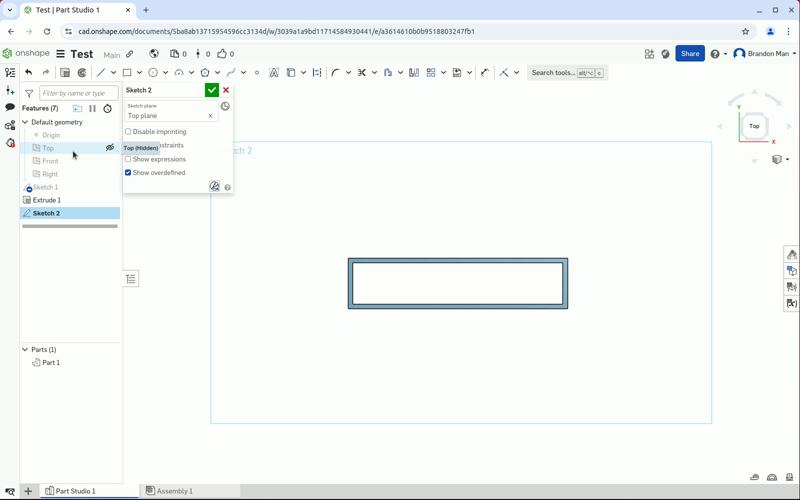
mouse_move(73, 352)
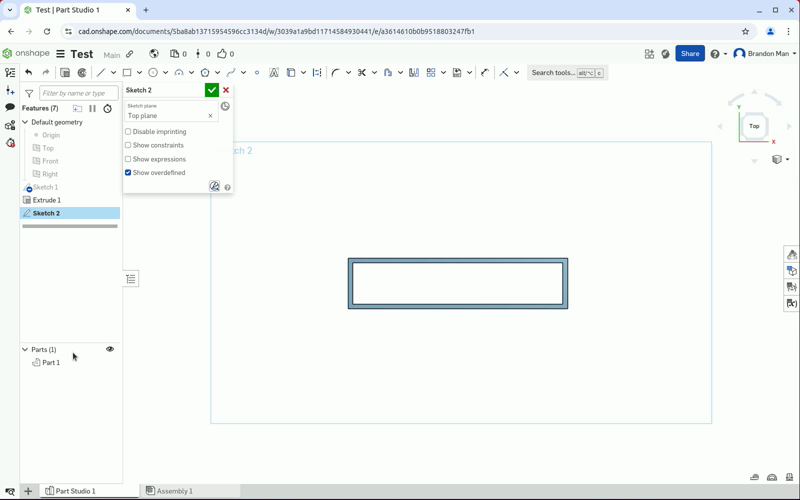
key(y)
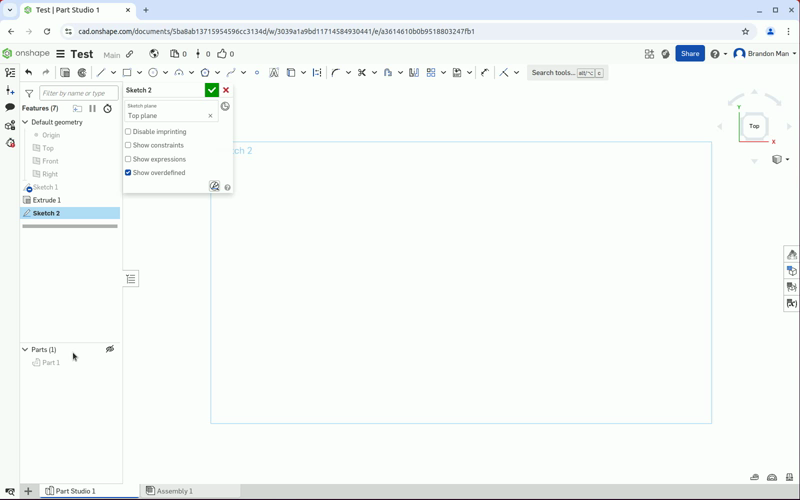
key(l)
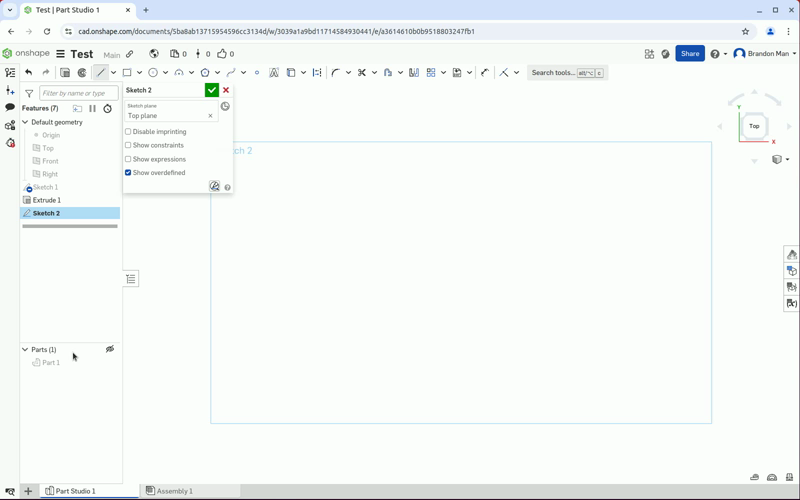
key_down(shift)
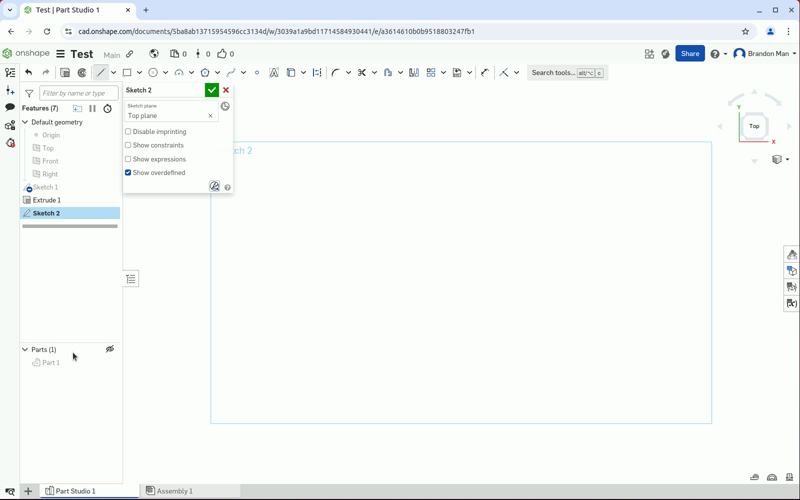
mouse_move(543, 276)
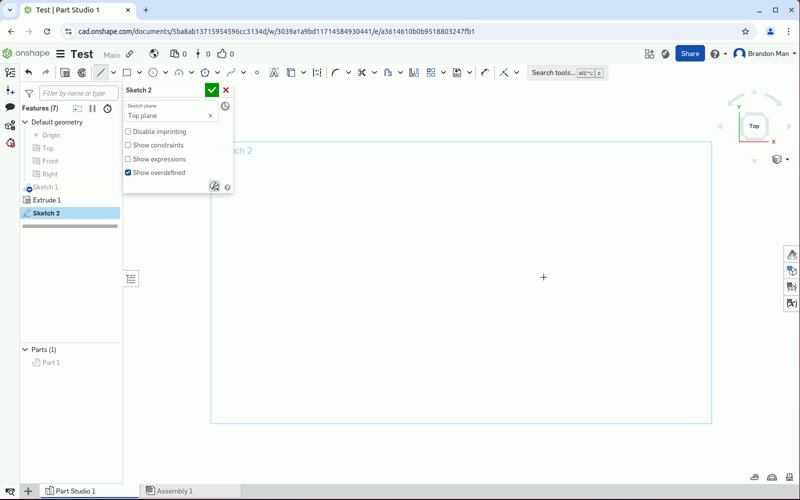
click(543, 276)
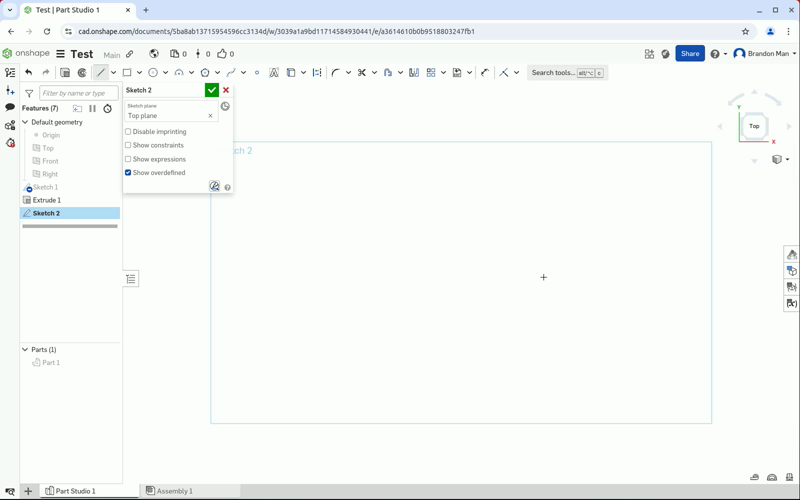
key_up(shift)
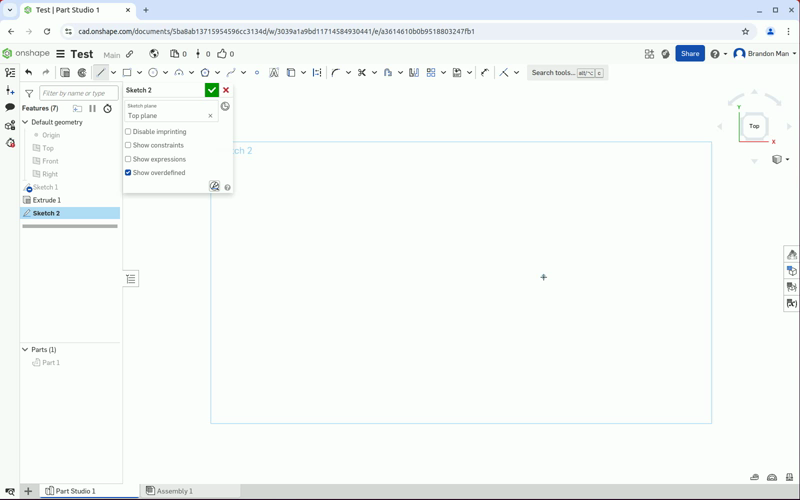
key_down(shift)
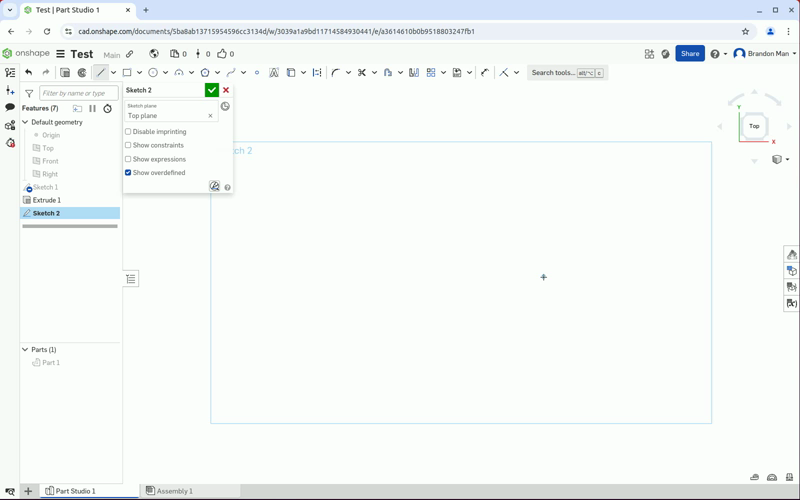
mouse_move(573, 276)
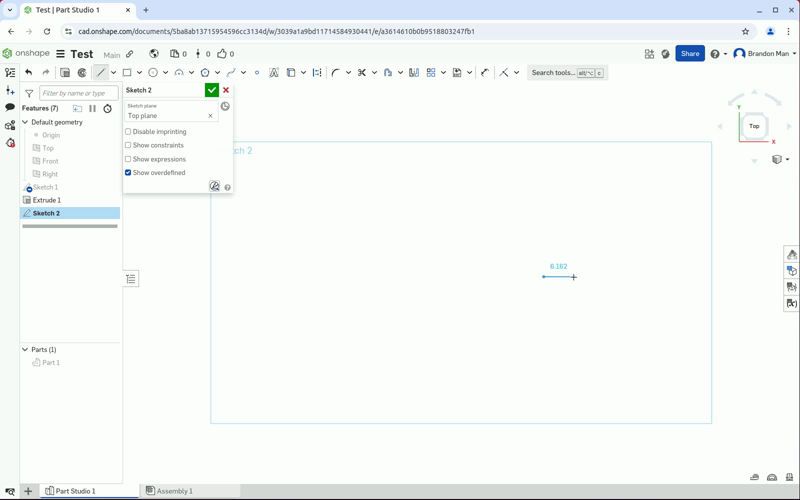
mouse_move(552, 276)
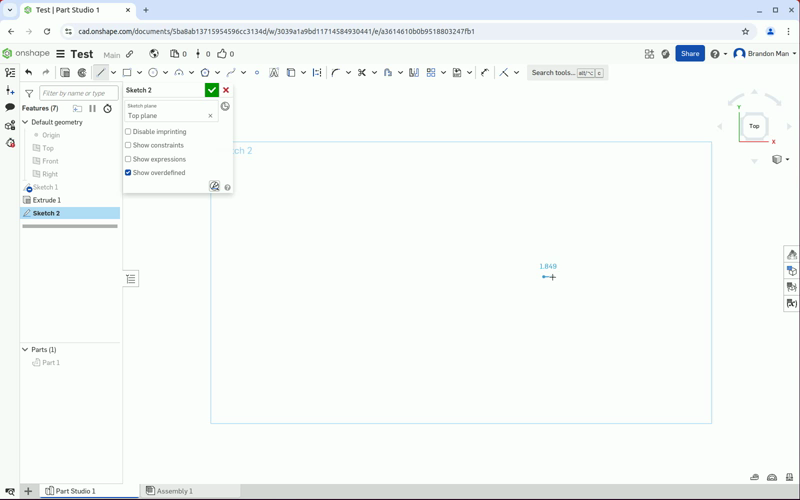
click(552, 276)
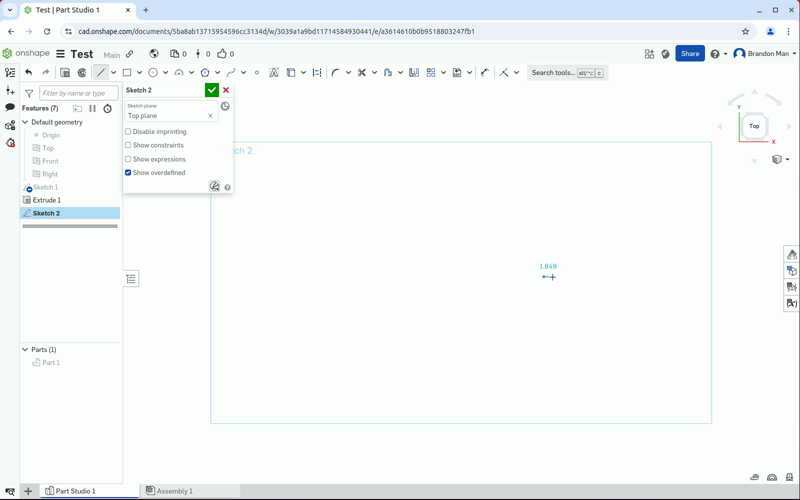
key_up(shift)
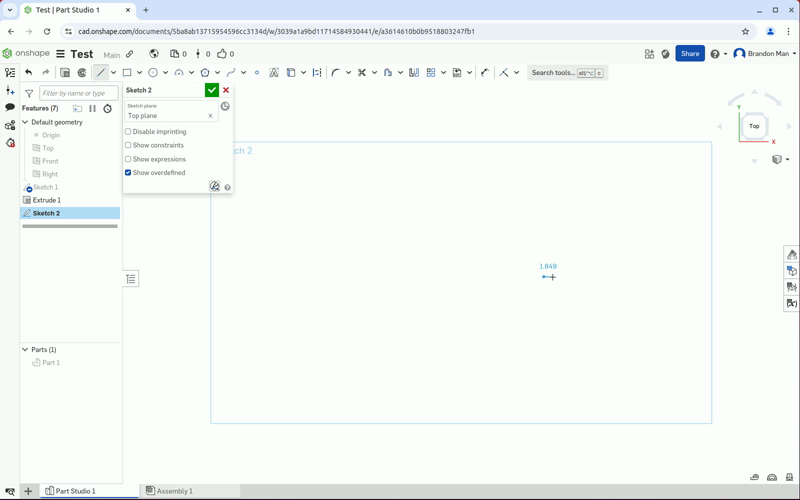
key_down(shift)
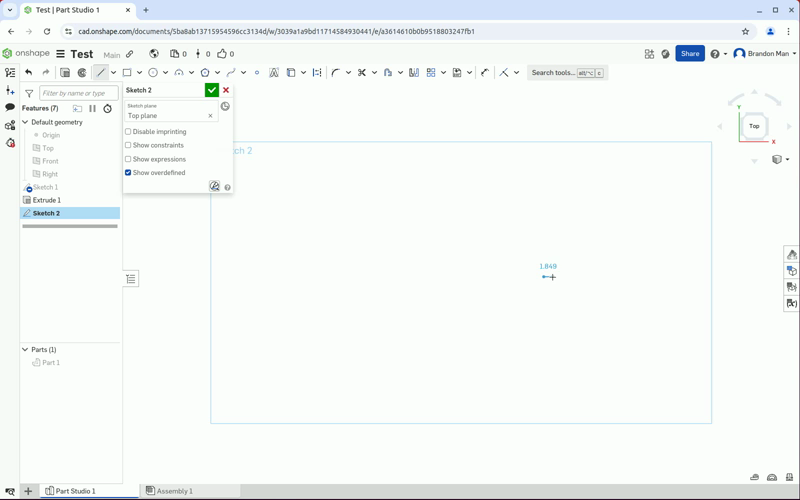
mouse_move(582, 276)
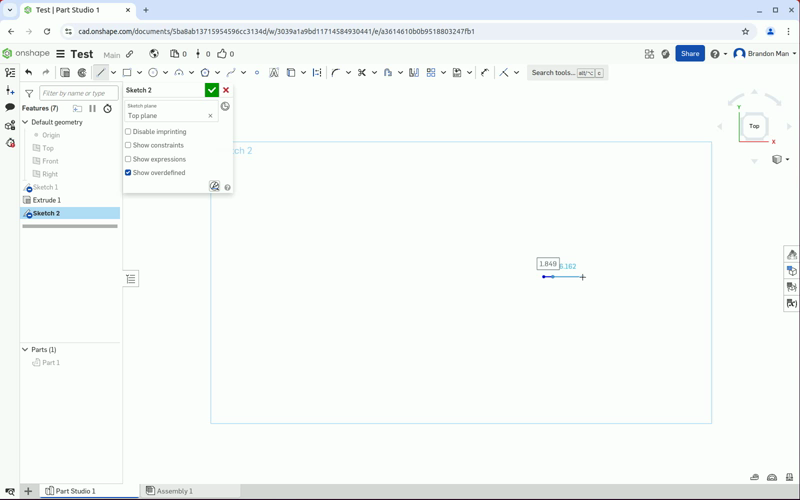
mouse_move(552, 259)
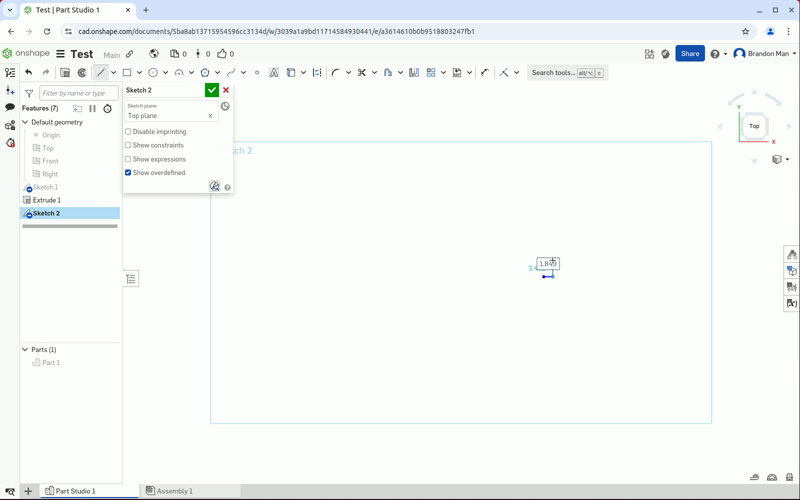
click(552, 259)
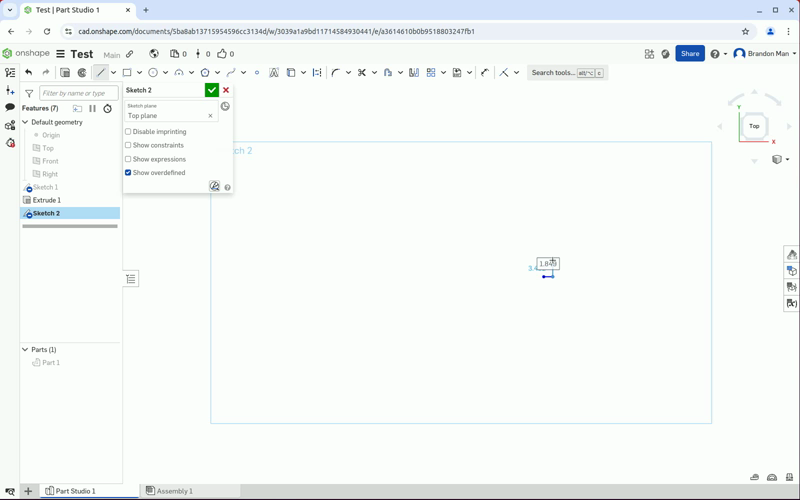
key_up(shift)
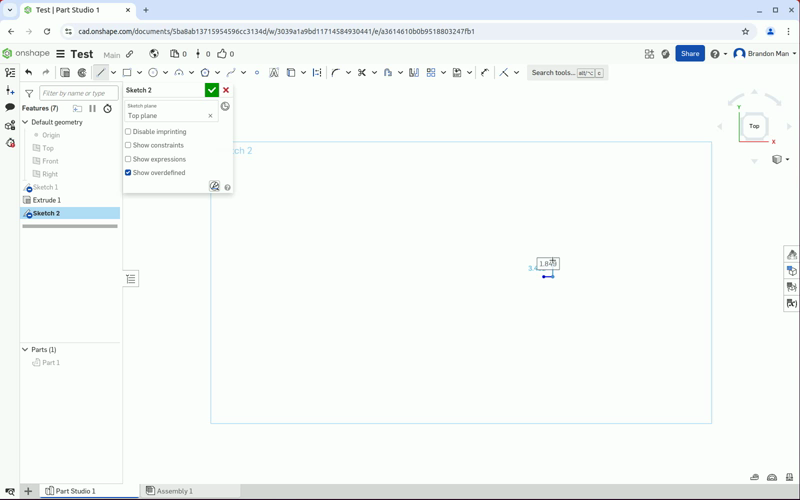
key_down(shift)
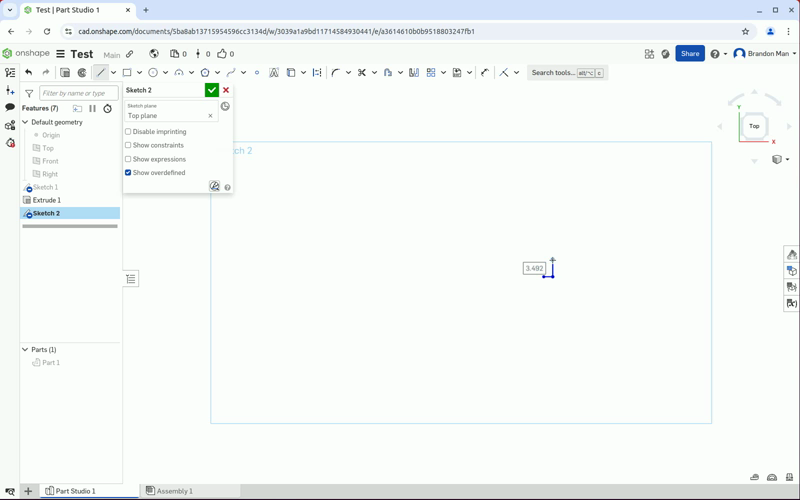
mouse_move(582, 259)
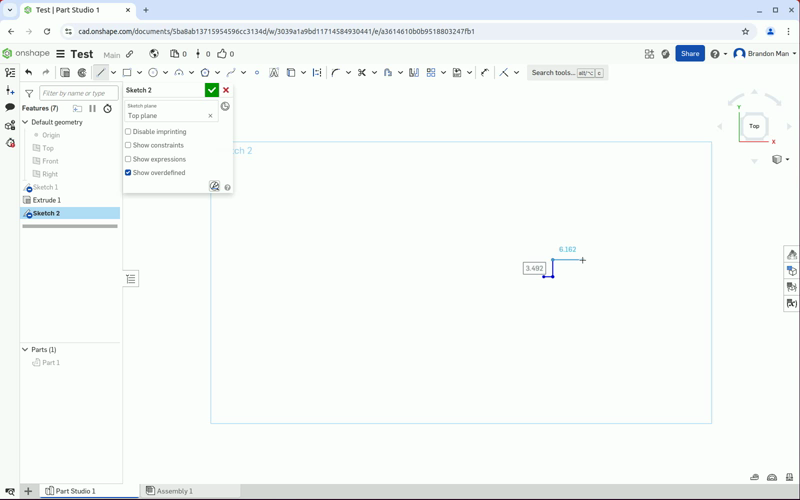
mouse_move(543, 259)
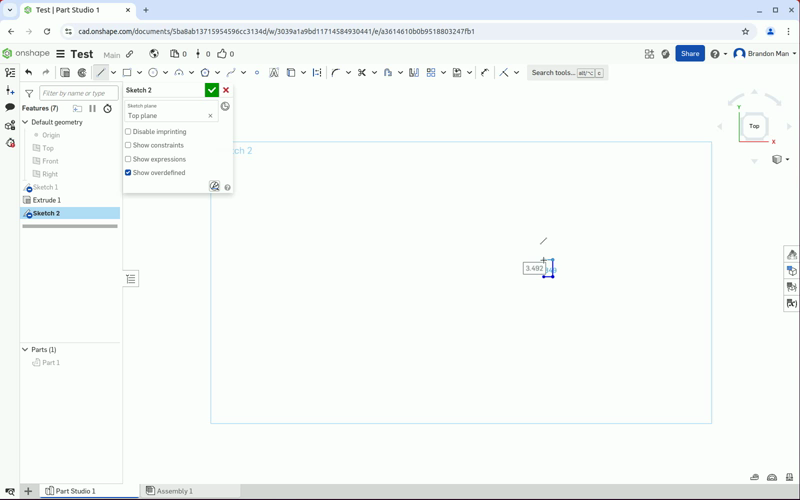
click(543, 259)
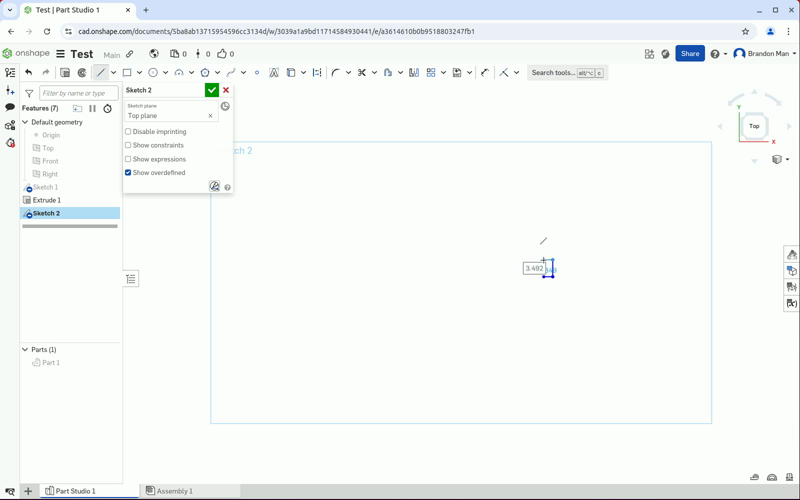
key_up(shift)
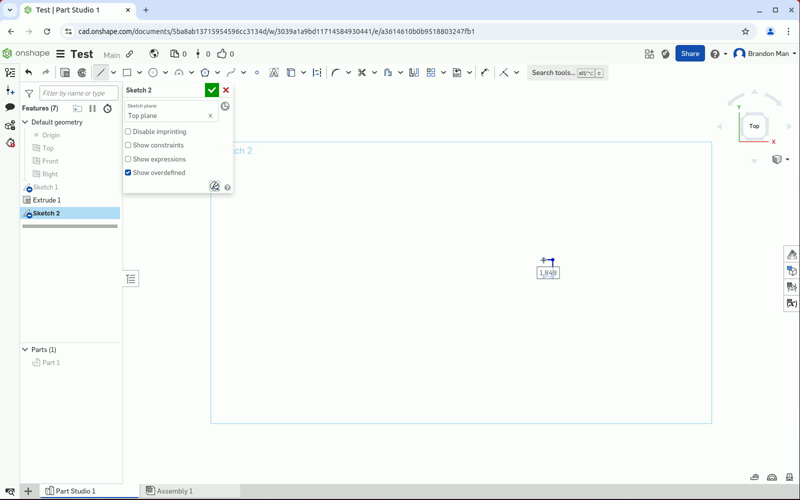
mouse_move(573, 259)
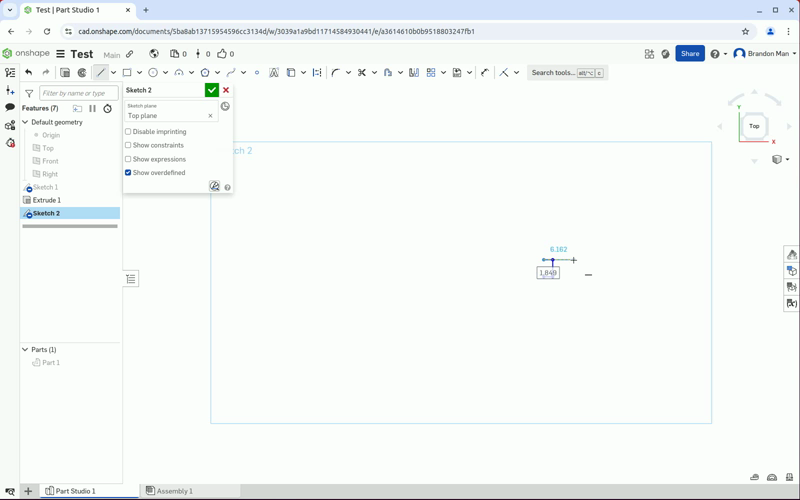
key_down(shift)
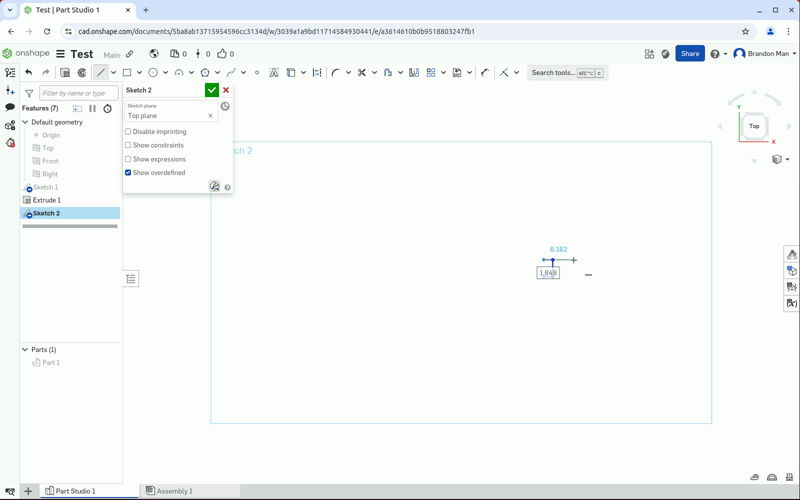
mouse_move(543, 276)
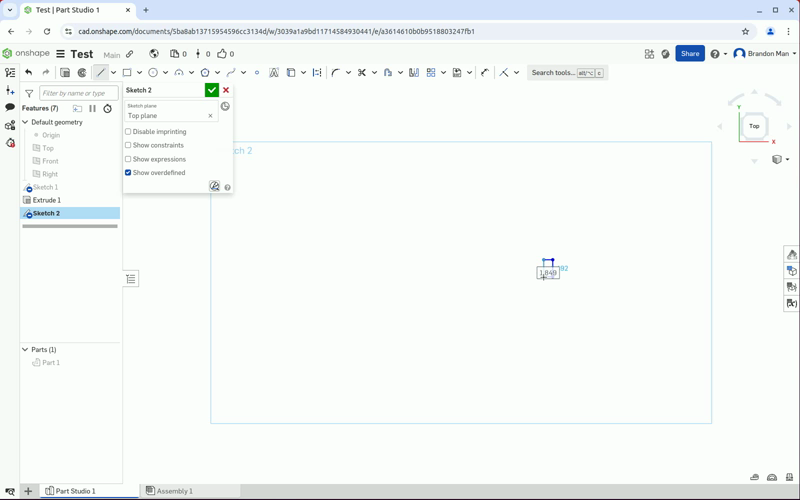
key_up(shift)
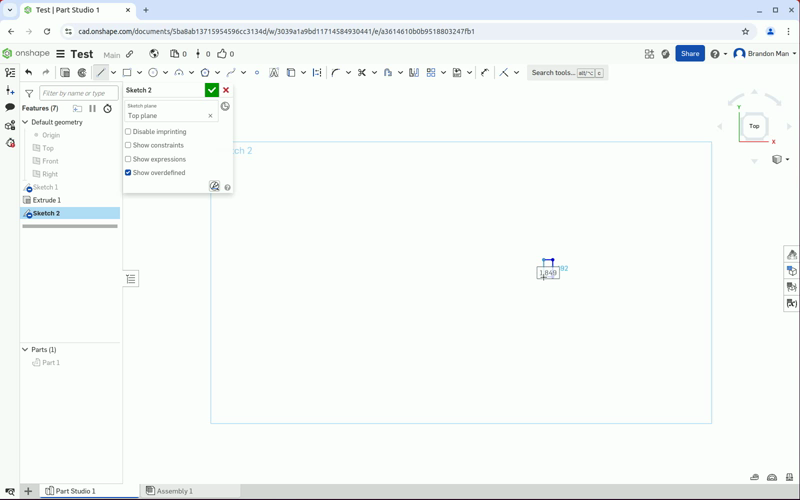
click(543, 276)
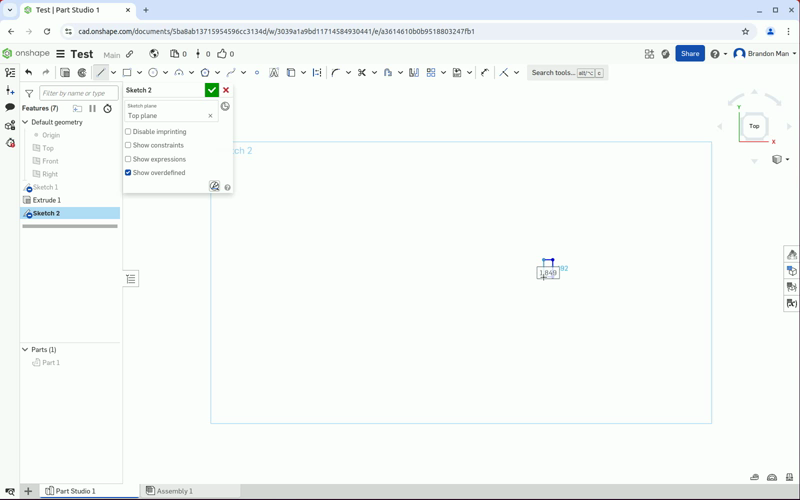
key(esc)
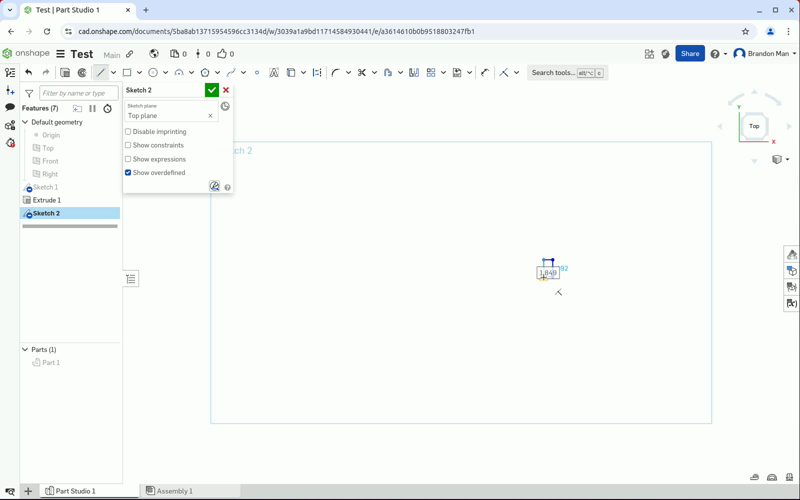
mouse_move(551, 270)
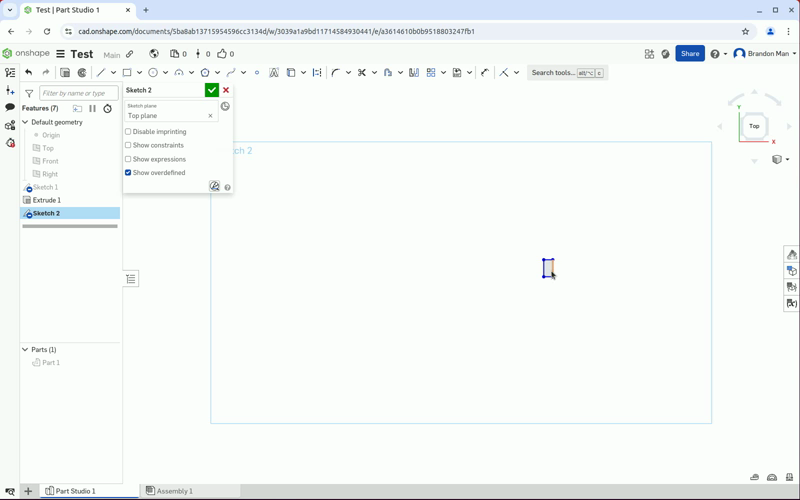
scroll(6)
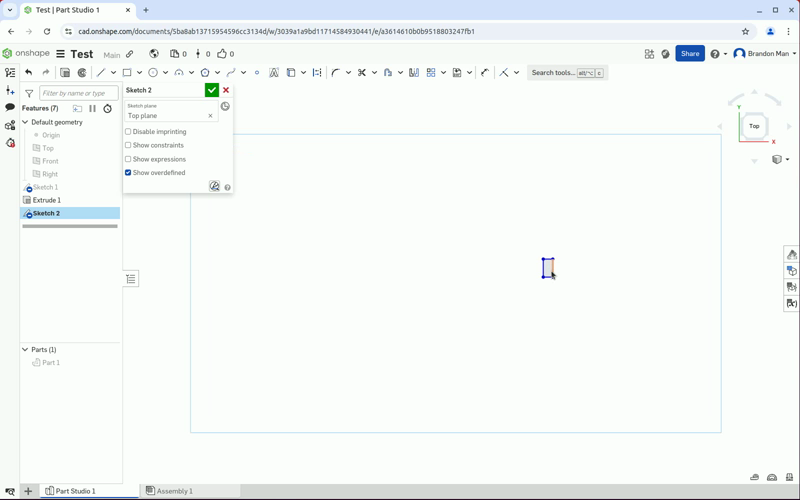
scroll(6)
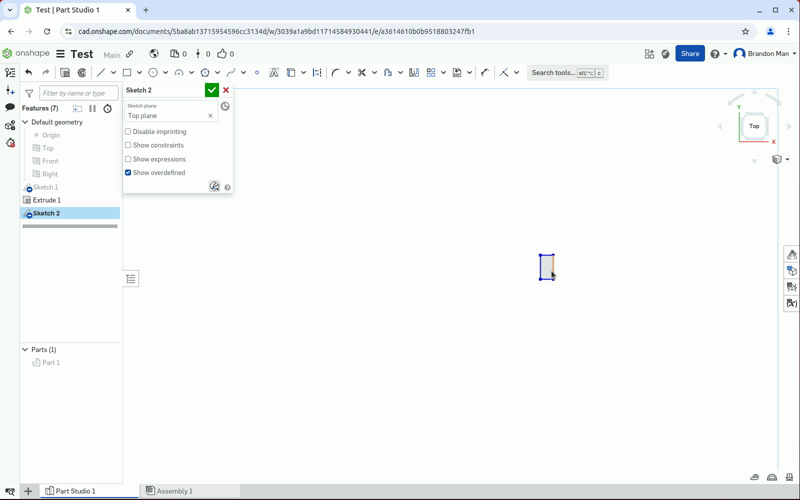
scroll(6)
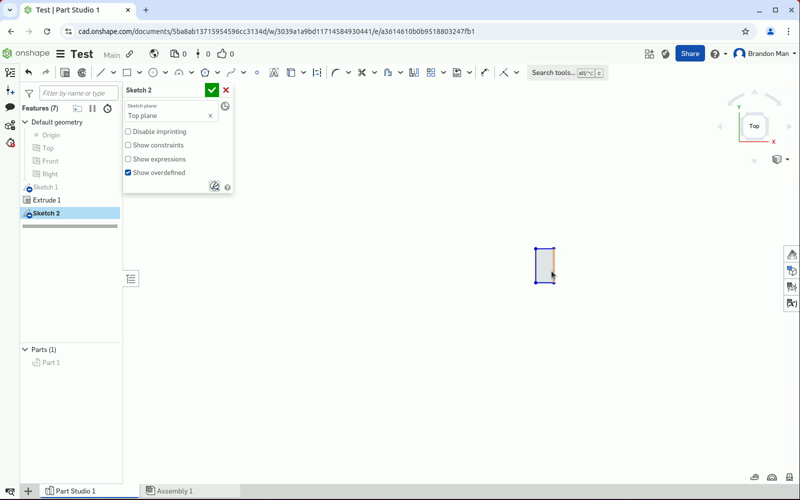
scroll(6)
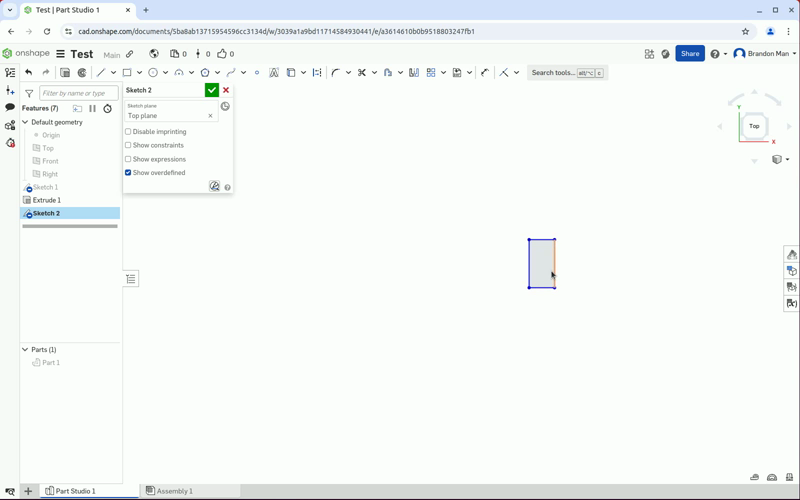
scroll(6)
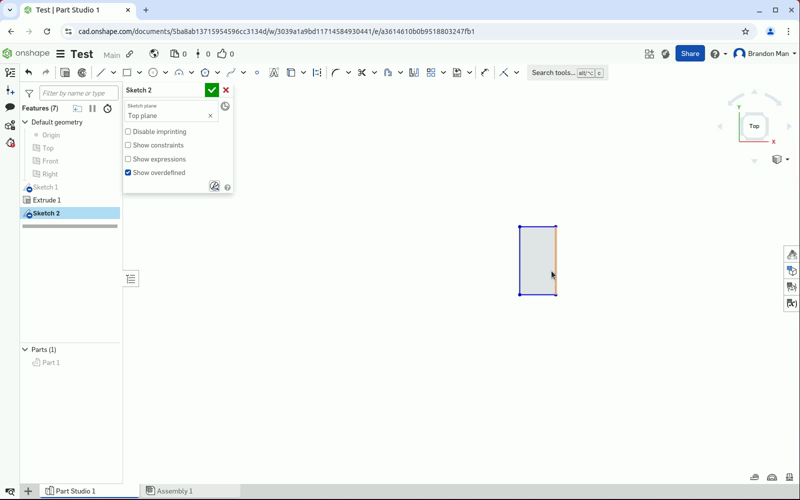
scroll(6)
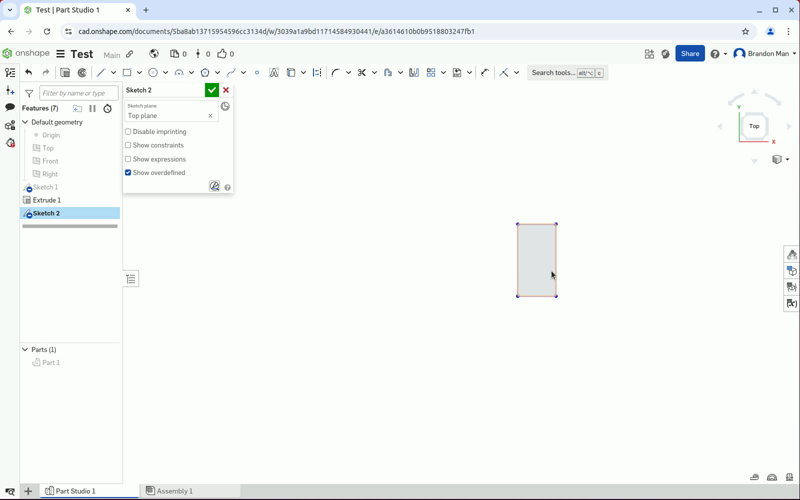
scroll(6)
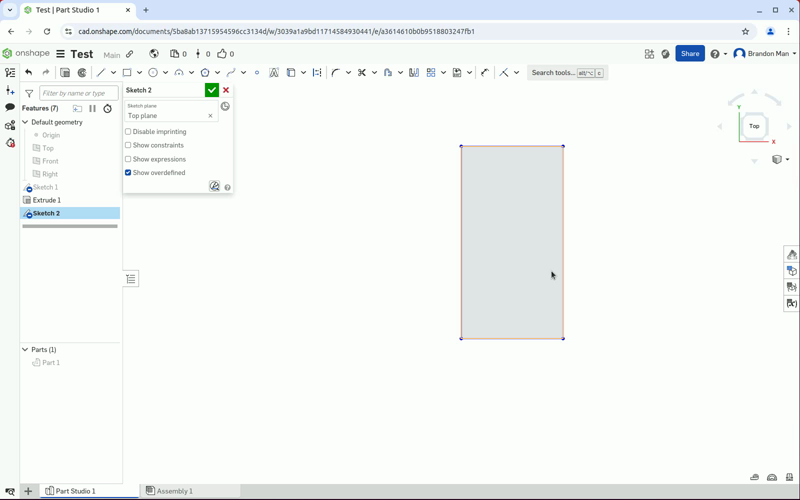
click(551, 270)
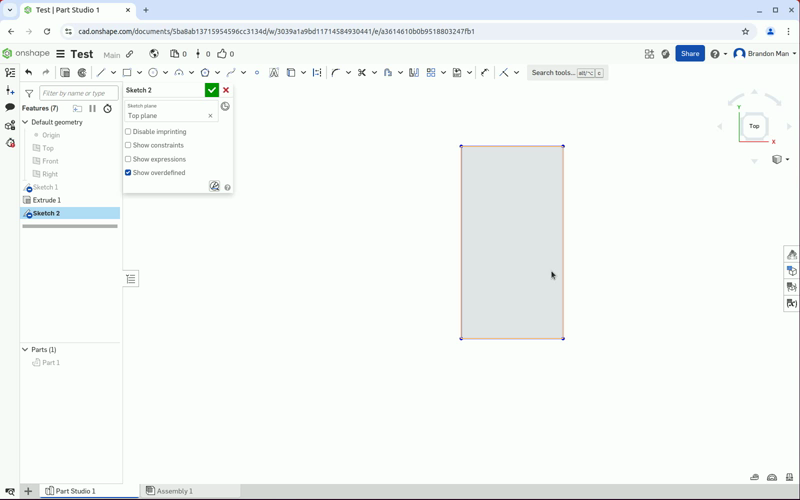
scroll(-6)
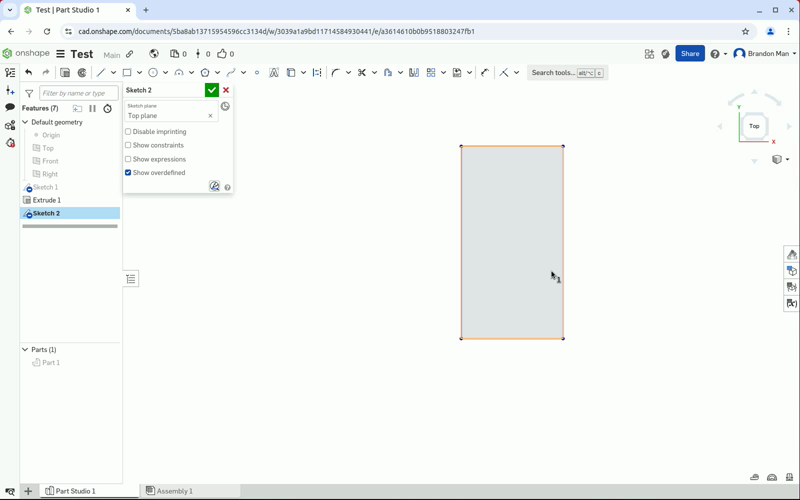
scroll(-6)
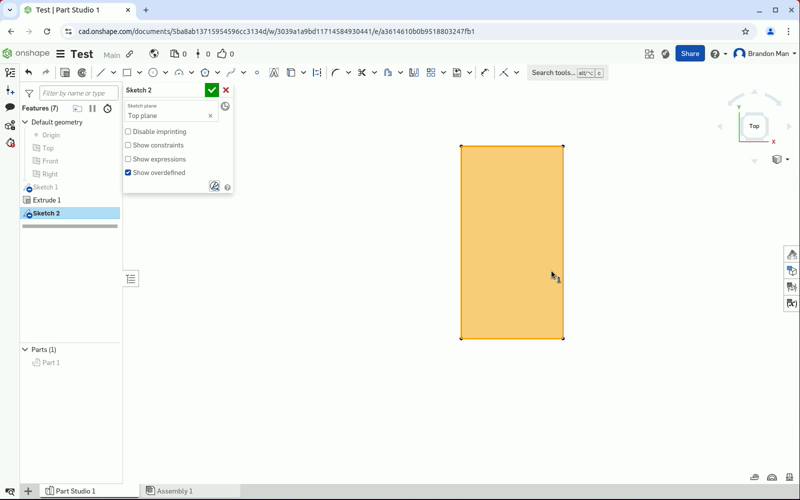
scroll(-6)
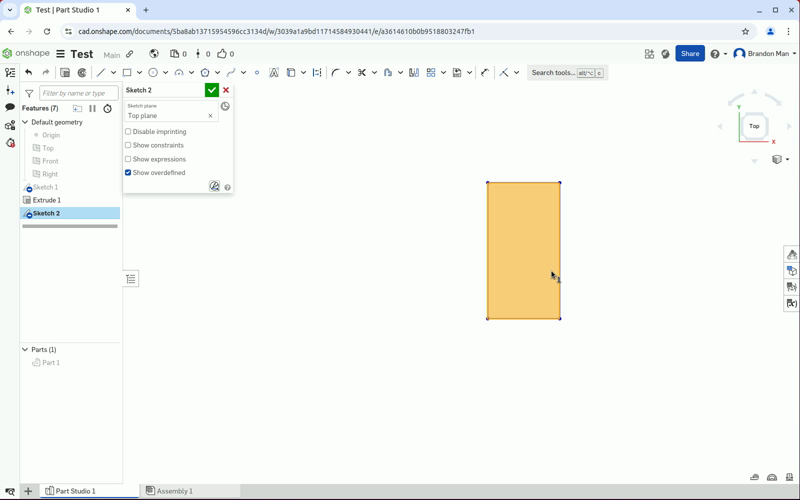
scroll(-6)
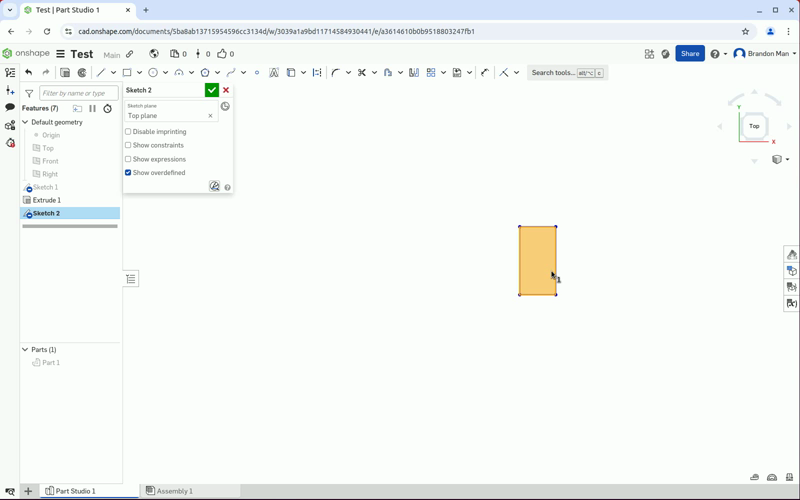
scroll(-6)
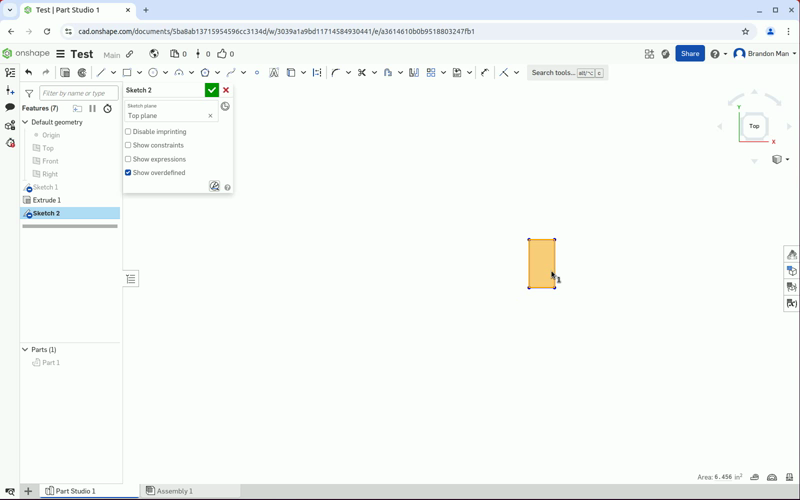
scroll(-6)
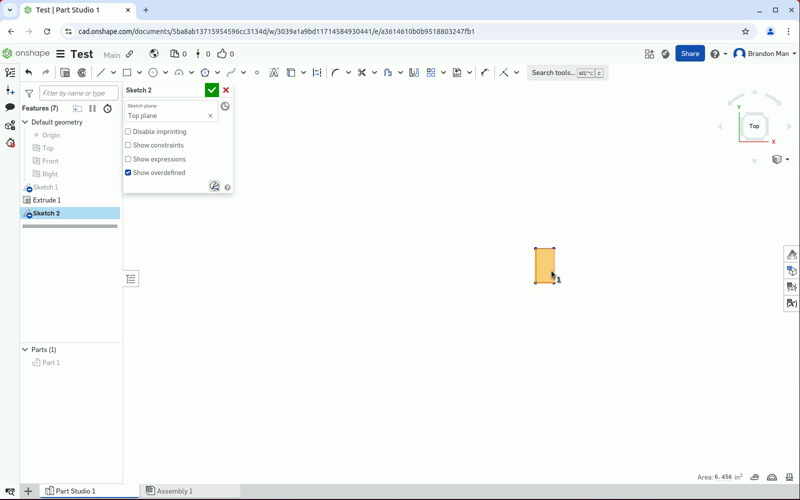
scroll(-6)
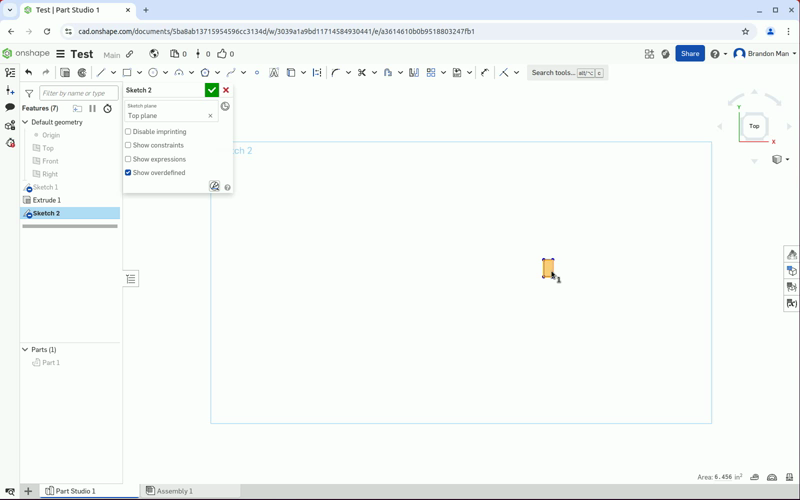
mouse_move(73, 352)
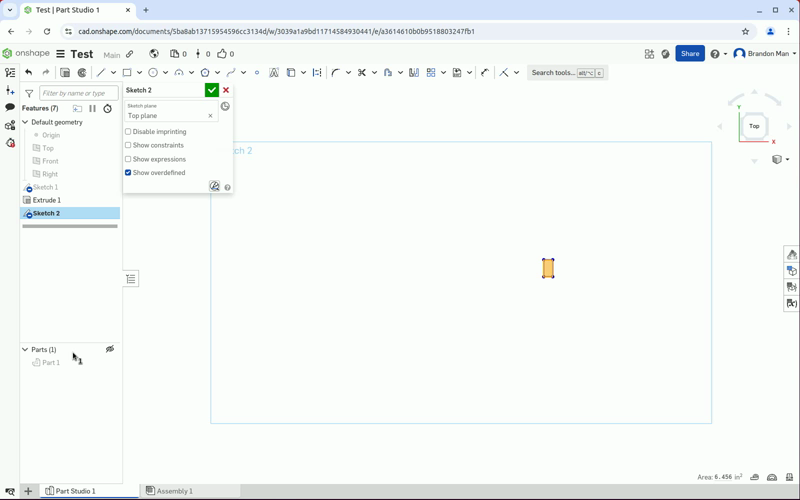
key(shift+y)
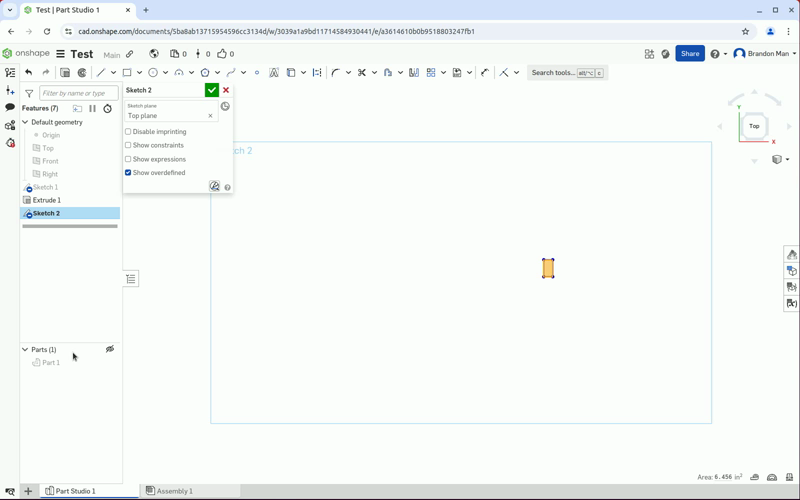
key(shift+e)
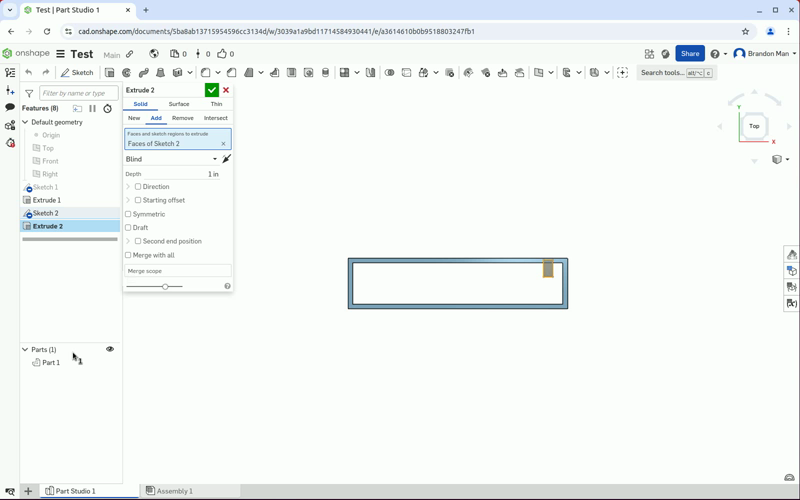
mouse_move(143, 106)
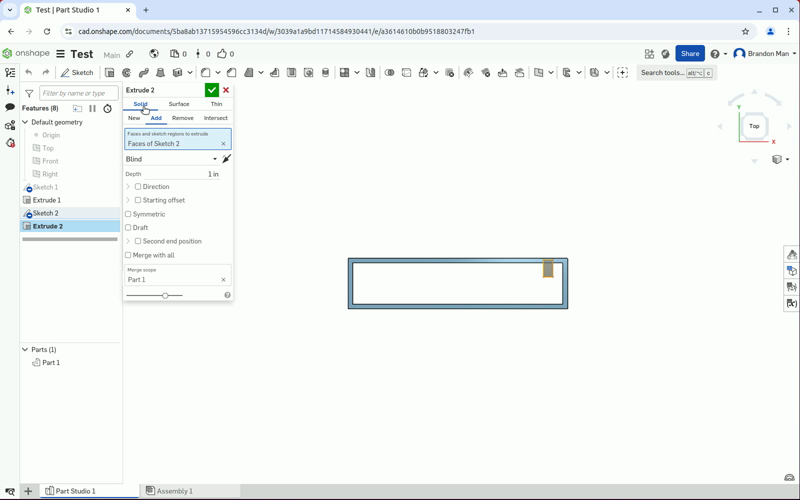
click(143, 106)
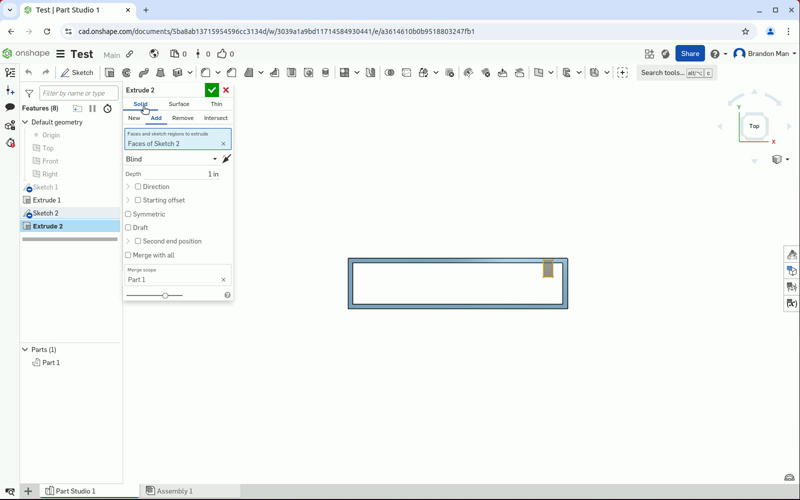
mouse_move(137, 120)
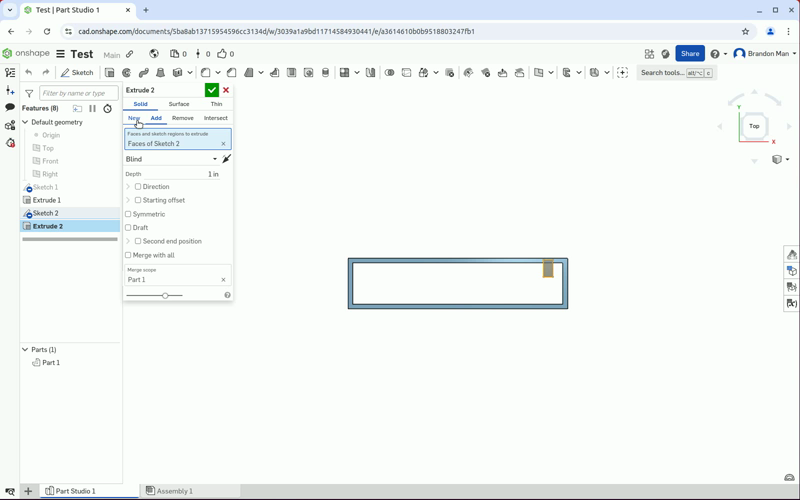
click(137, 120)
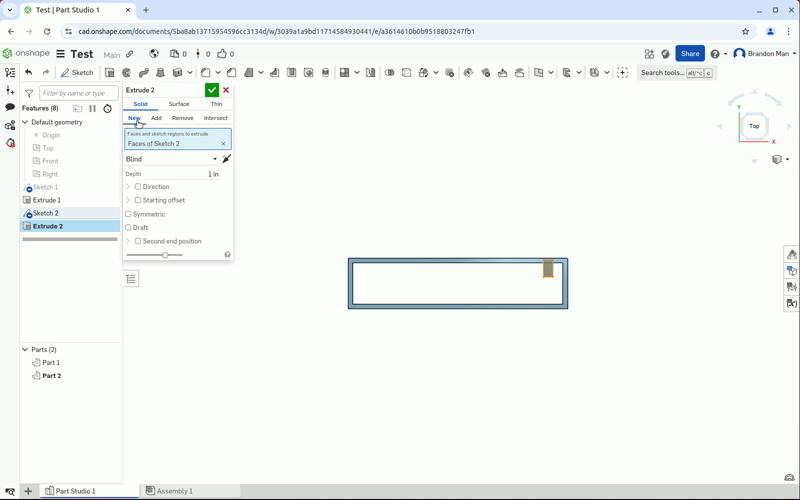
key(tab, 4)
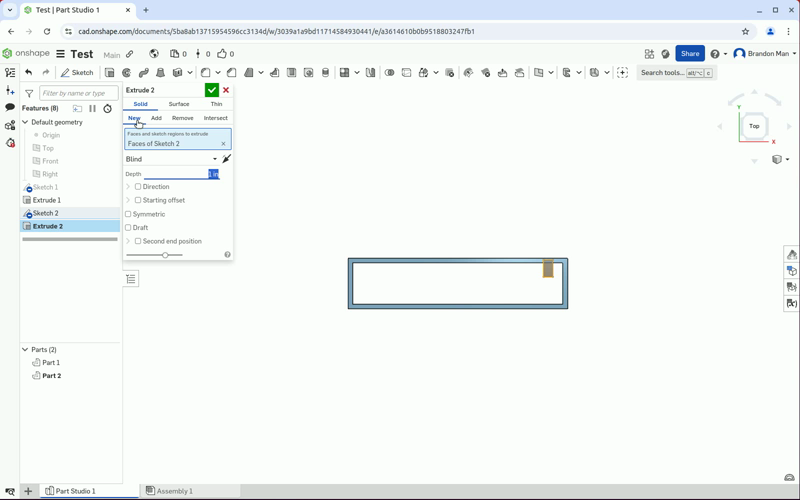
text(15.405)
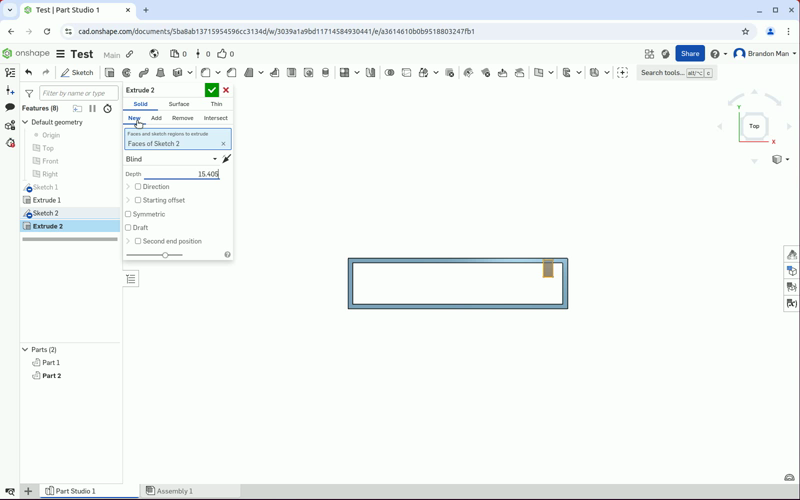
key(enter)
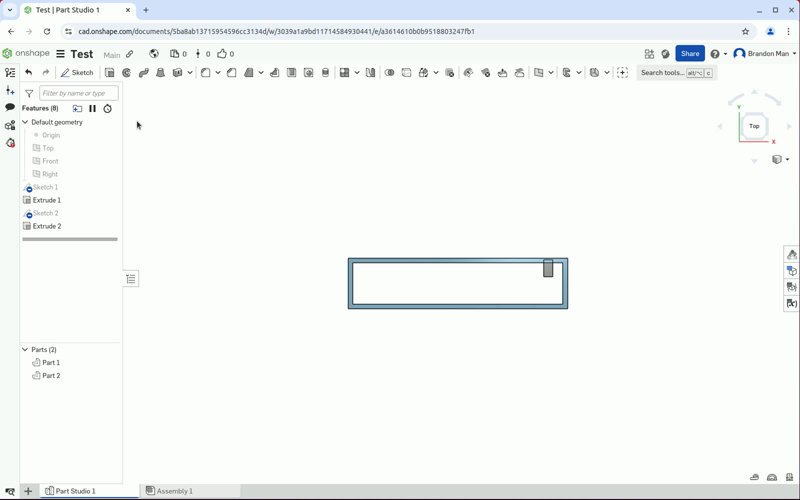
key(shift+h)
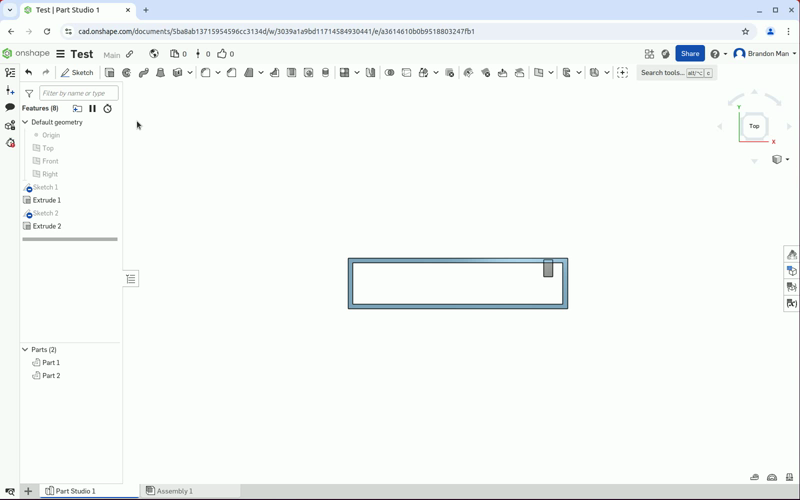
key(shift+h)
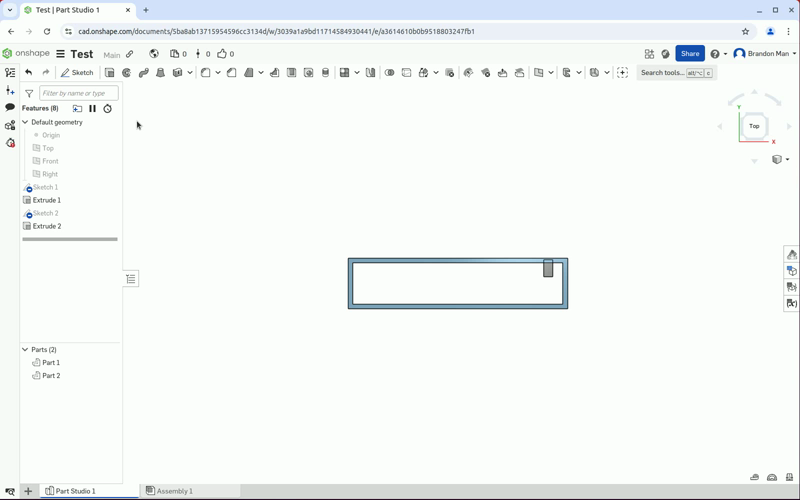
mouse_move(73, 189)
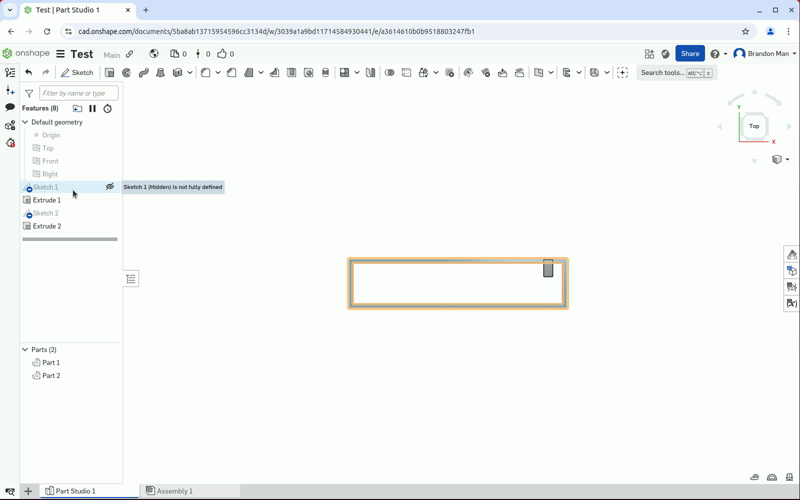
click(73, 189)
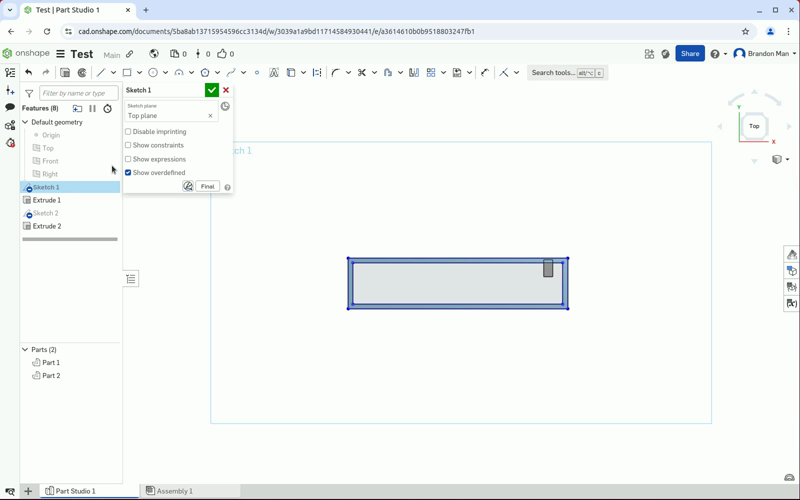
mouse_move(229, 92)
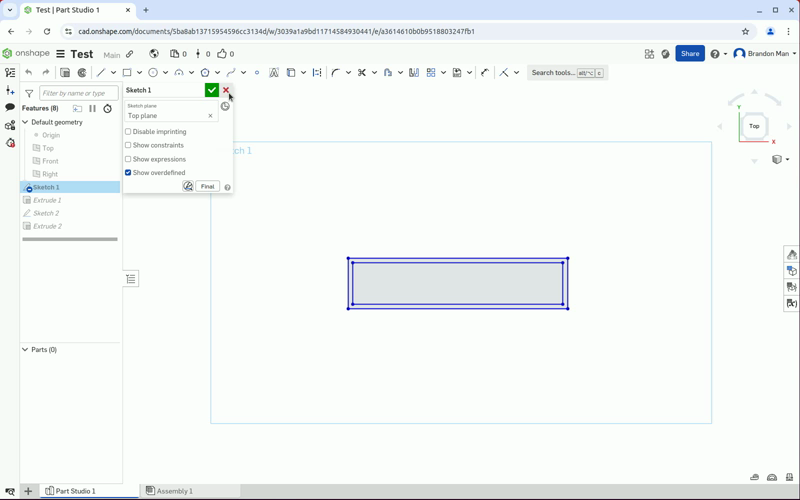
click(229, 92)
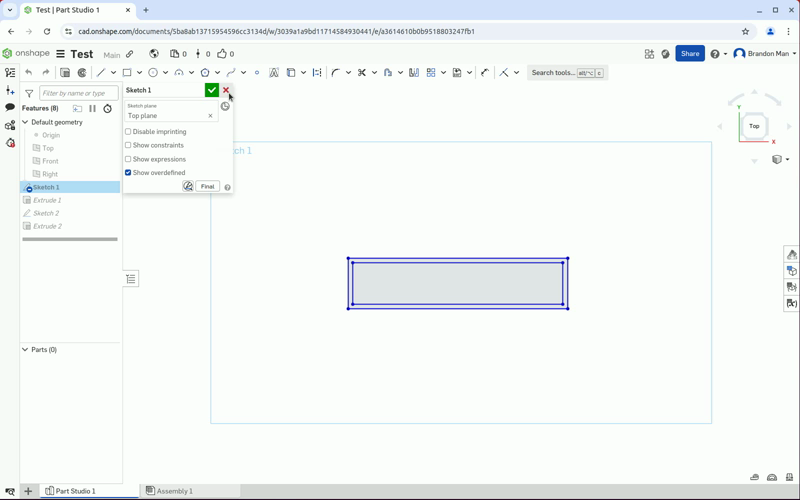
key(shift+s)
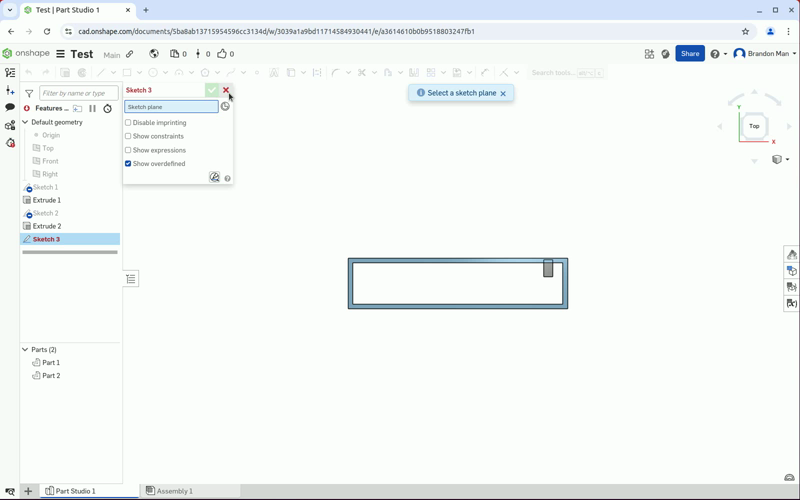
mouse_move(73, 150)
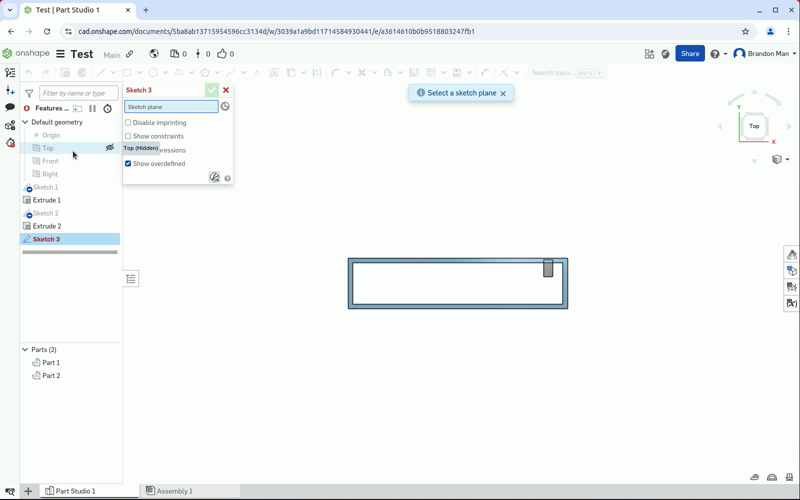
click(73, 150)
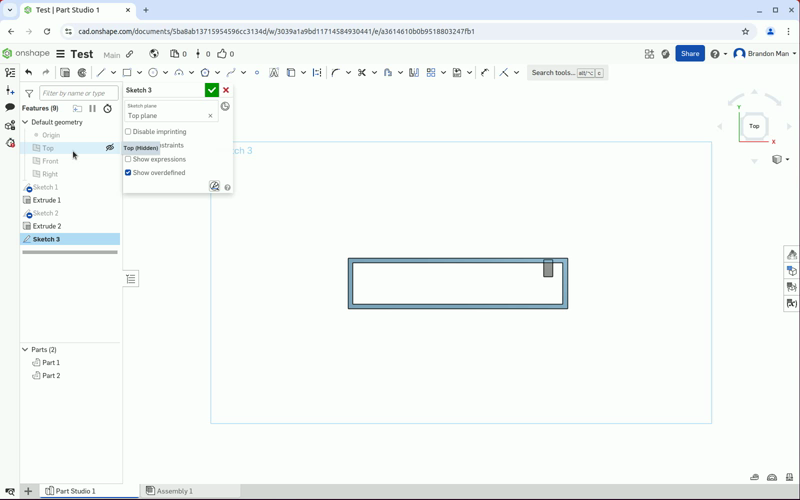
mouse_move(73, 352)
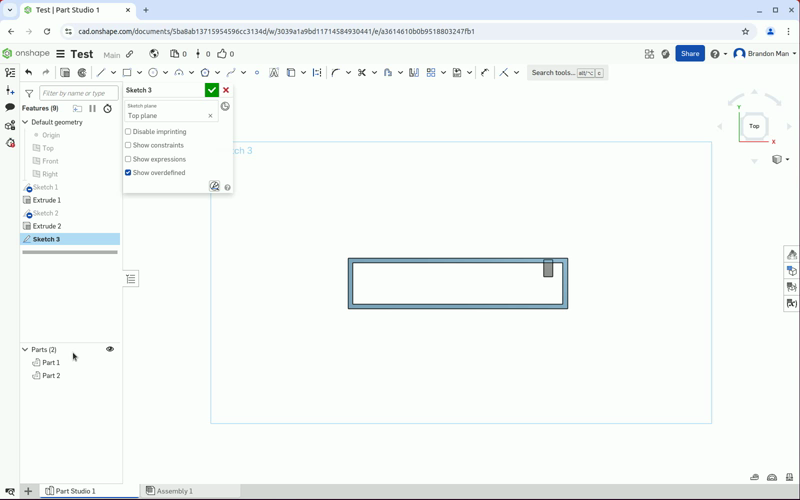
key(y)
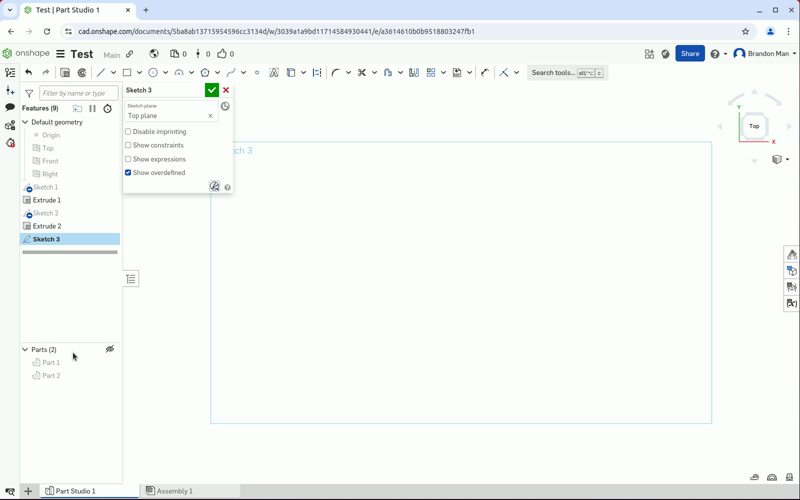
key(l)
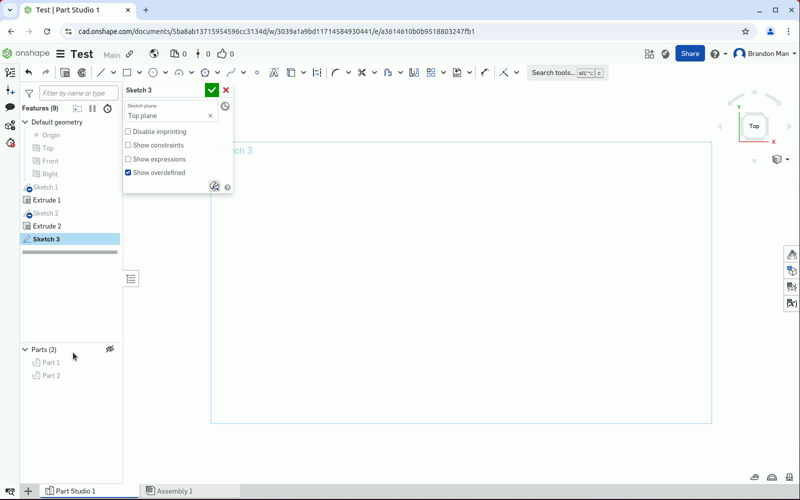
key_down(shift)
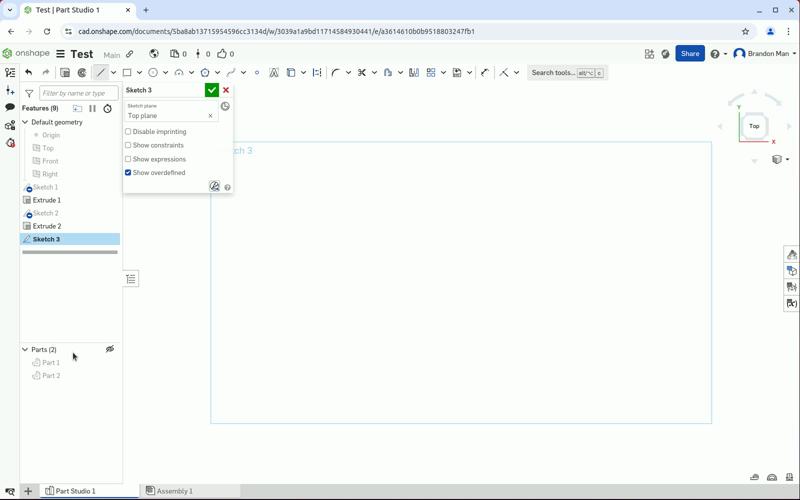
mouse_move(501, 305)
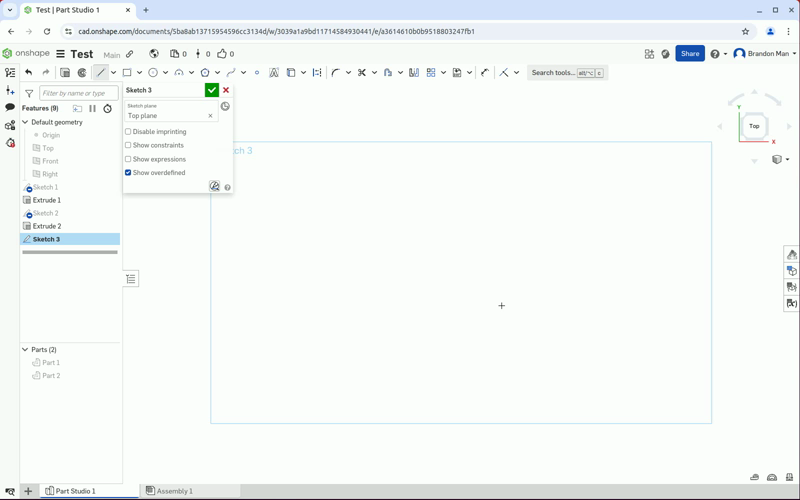
click(501, 305)
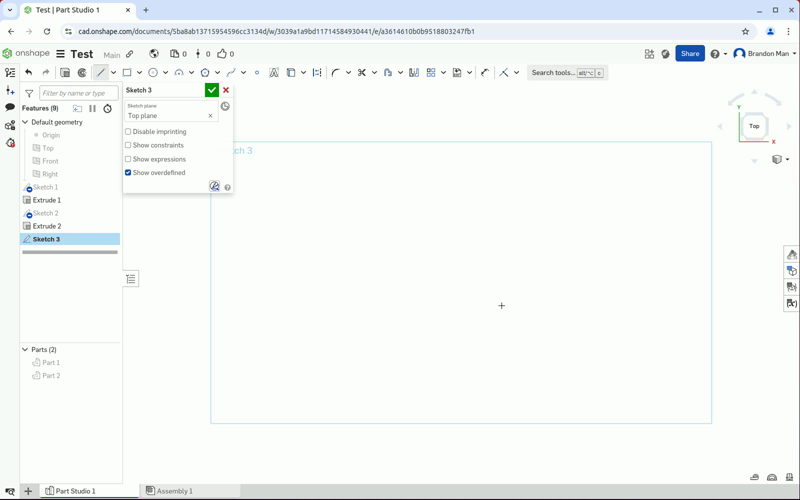
key_up(shift)
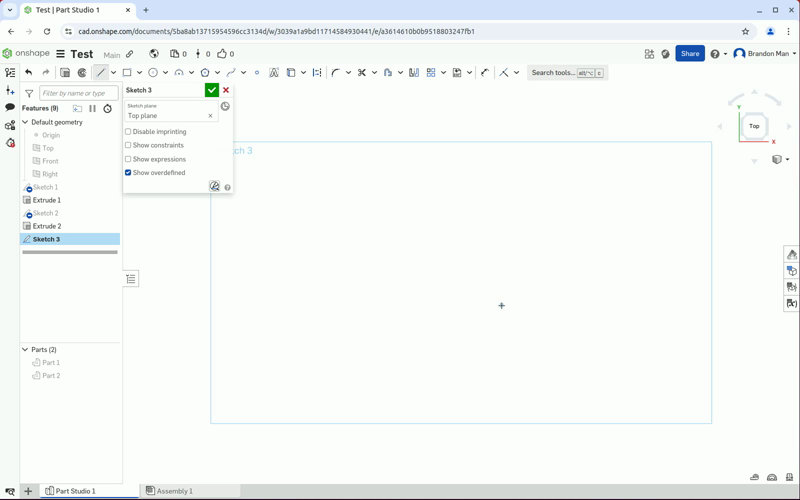
key_down(shift)
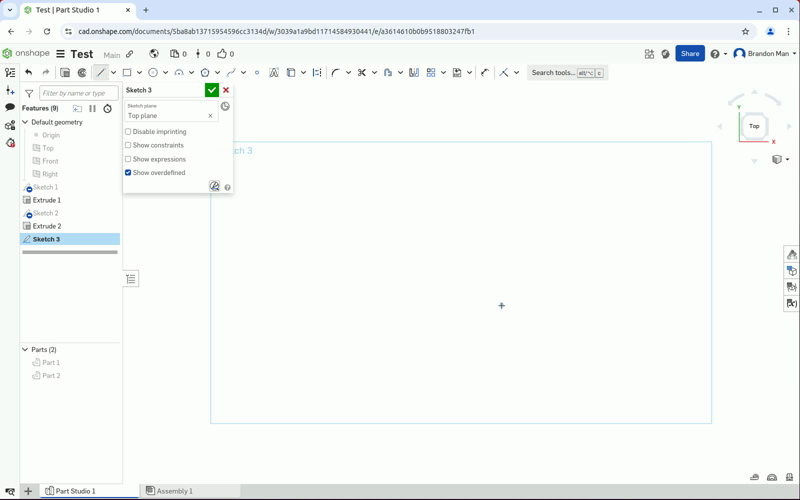
mouse_move(531, 305)
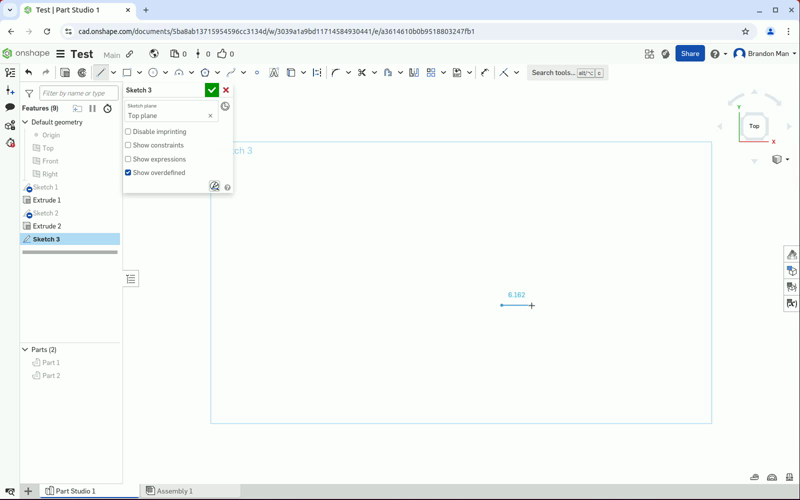
mouse_move(552, 305)
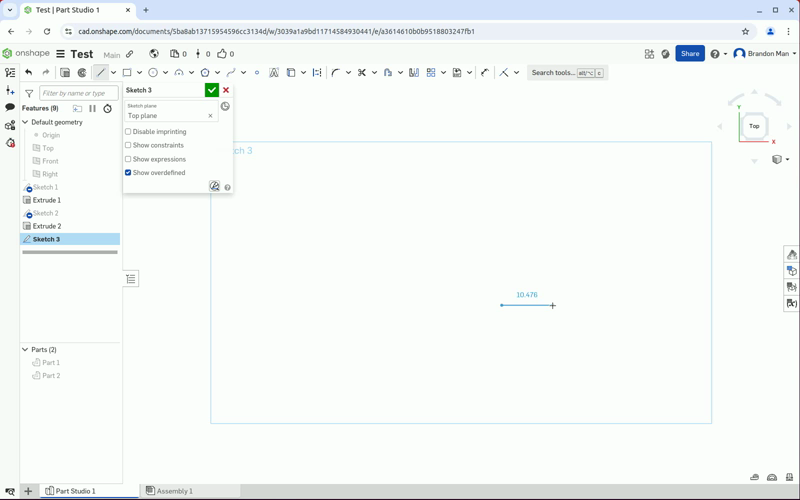
click(552, 305)
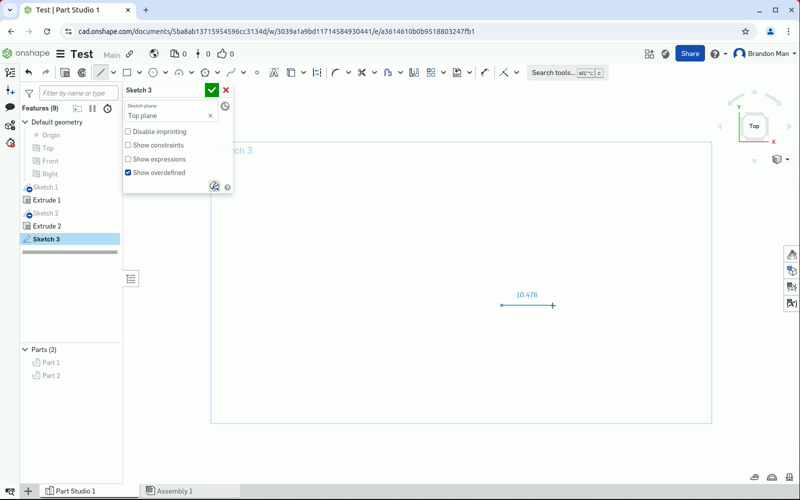
key_up(shift)
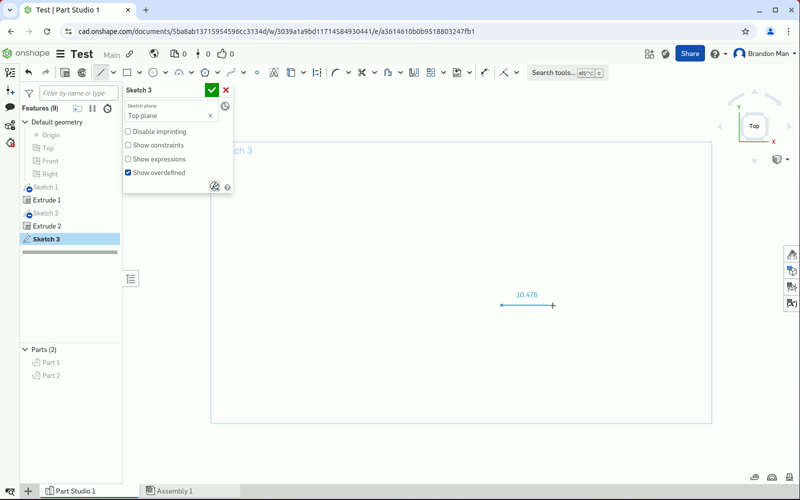
key_down(shift)
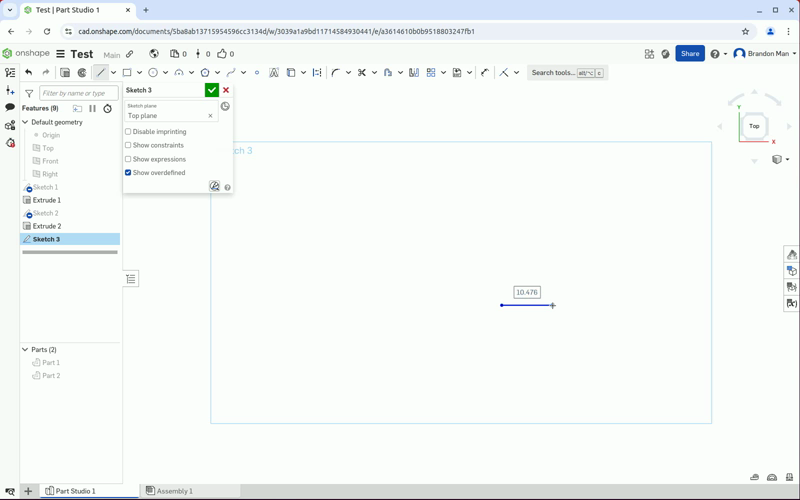
mouse_move(582, 305)
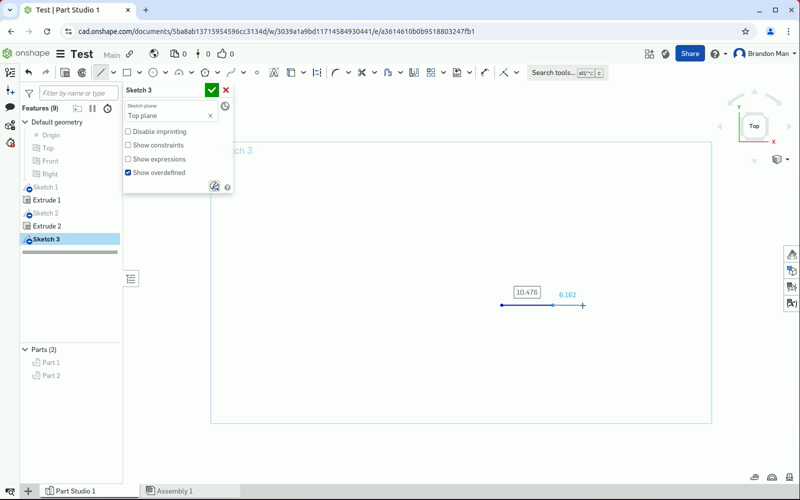
mouse_move(552, 290)
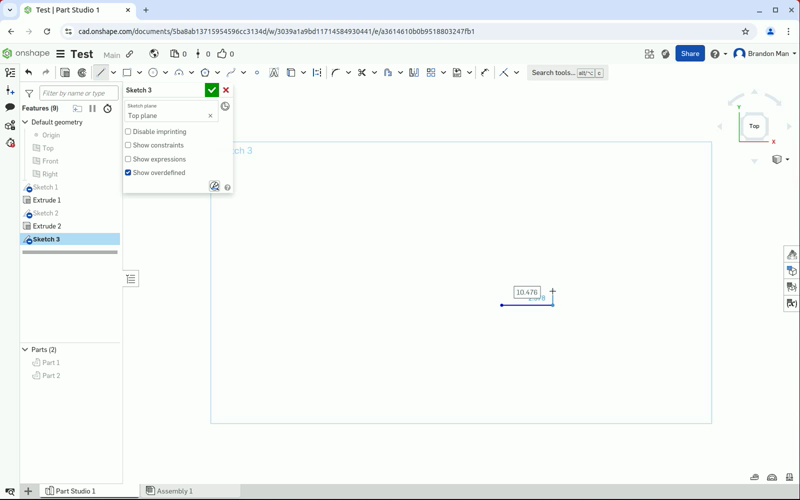
click(552, 290)
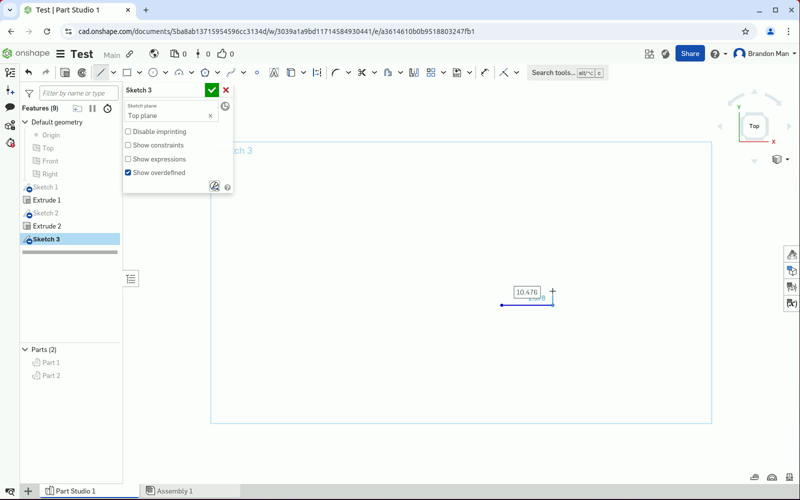
key_up(shift)
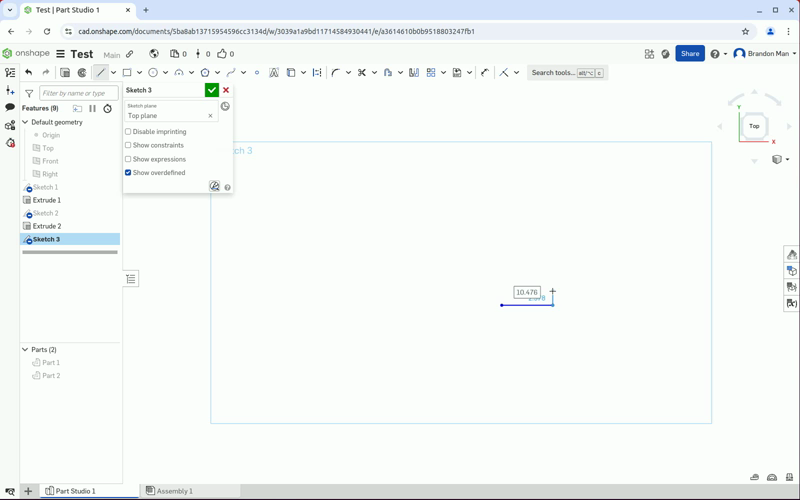
key_down(shift)
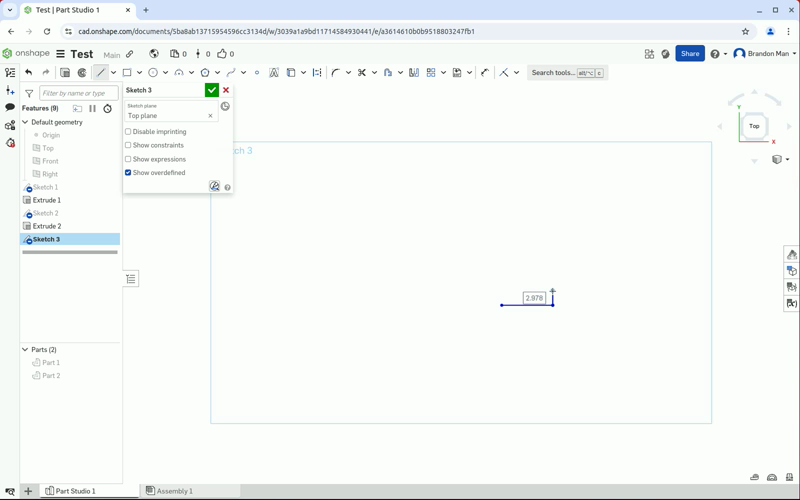
mouse_move(582, 290)
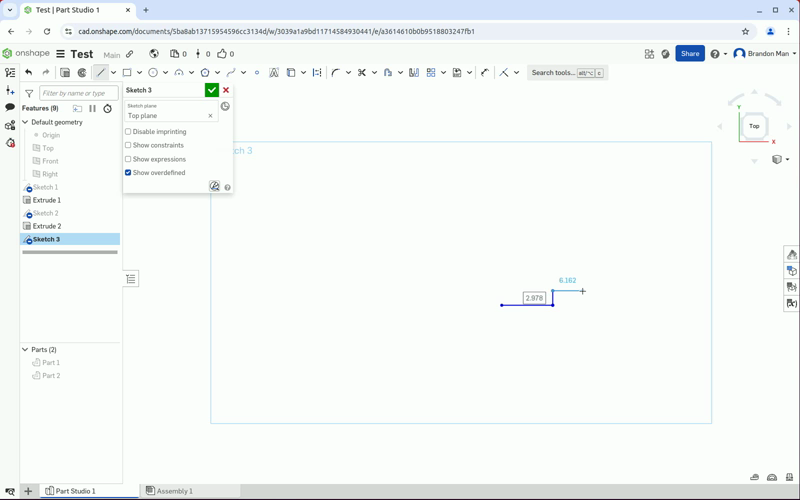
mouse_move(501, 290)
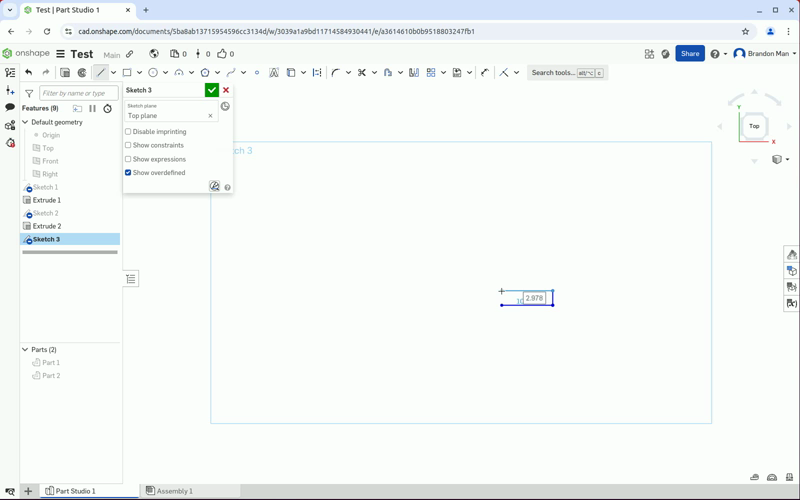
click(501, 290)
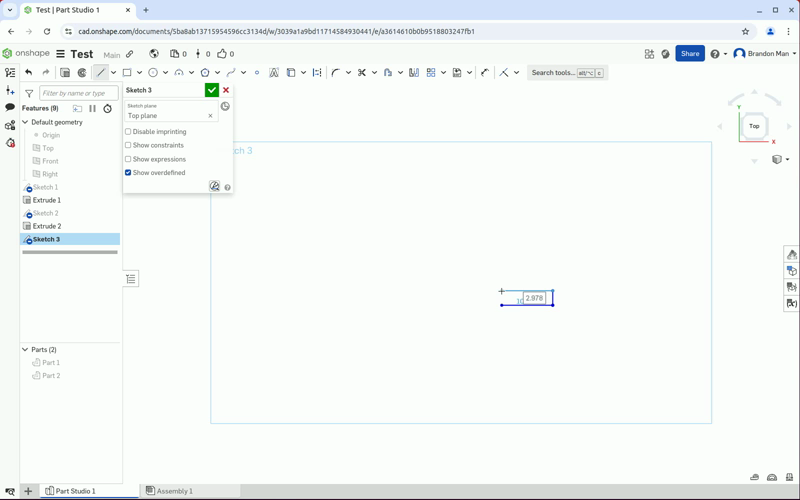
key_up(shift)
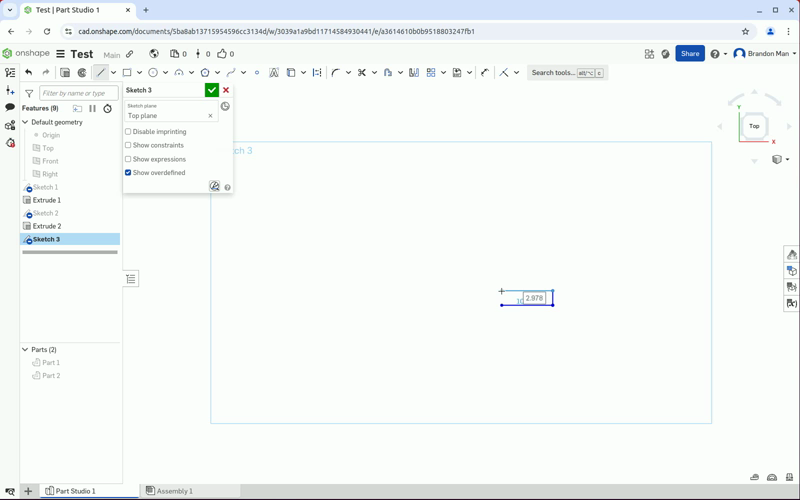
mouse_move(531, 290)
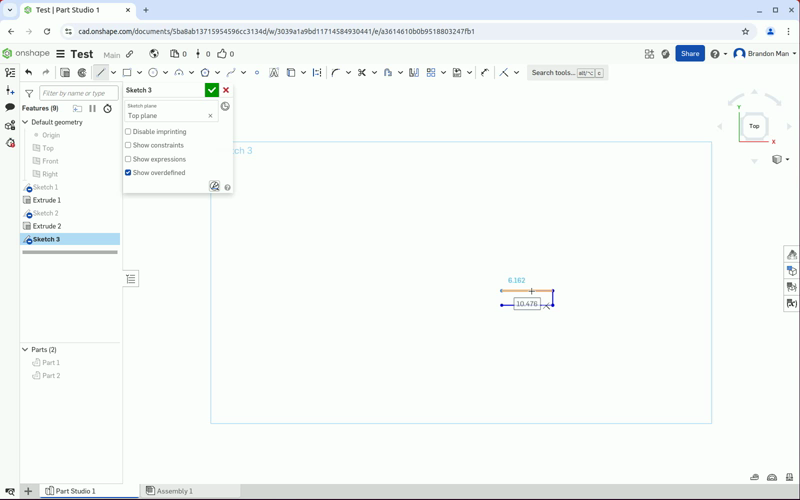
key_down(shift)
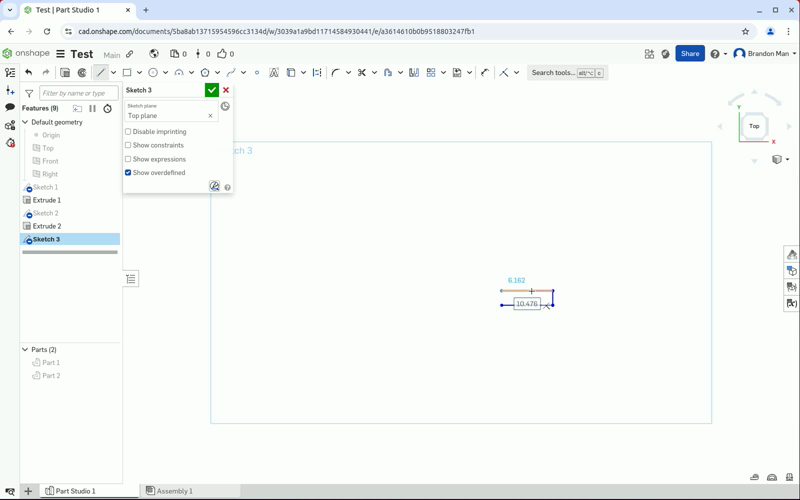
mouse_move(501, 305)
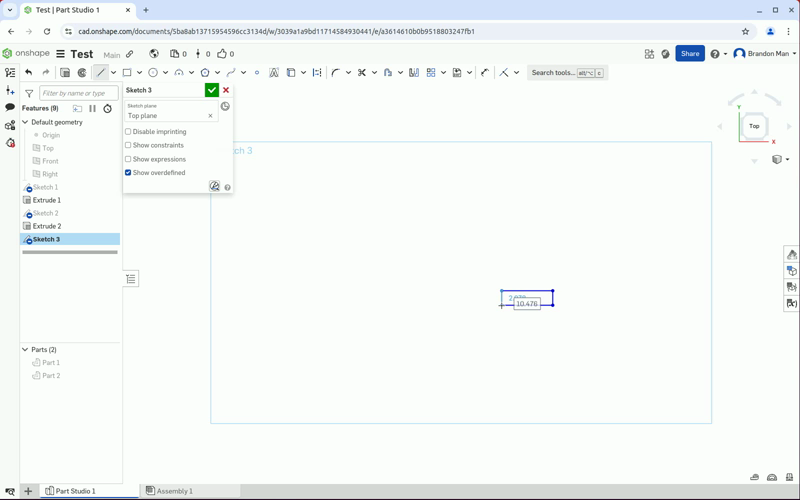
key_up(shift)
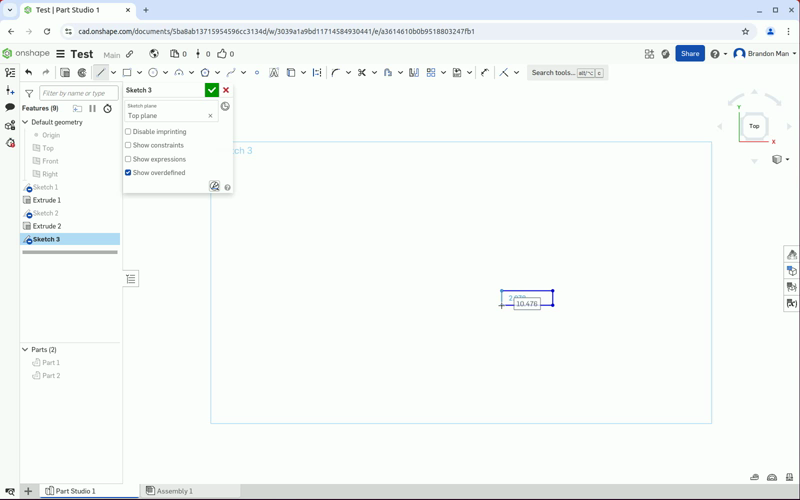
click(501, 305)
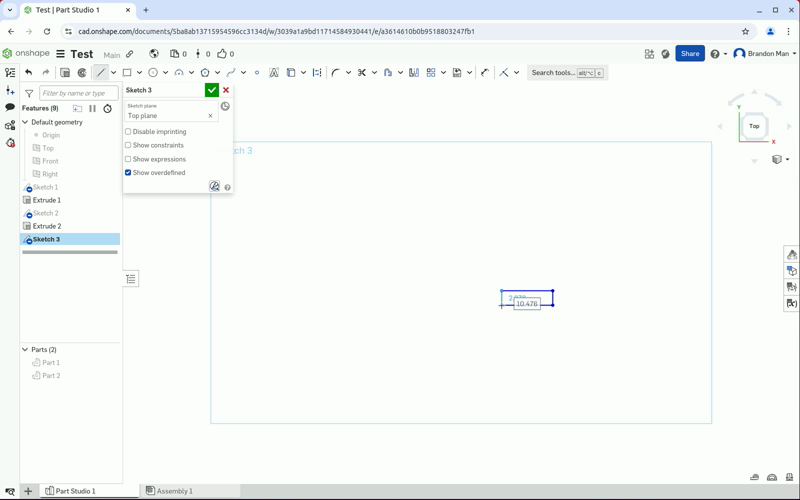
key(esc)
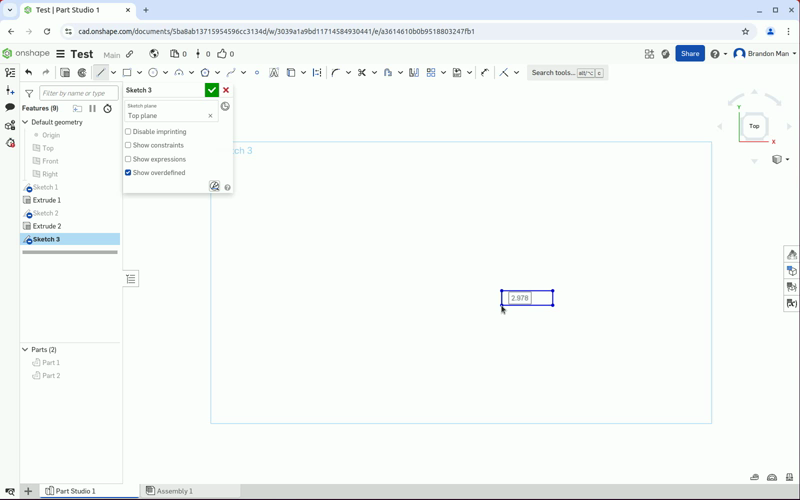
mouse_move(525, 296)
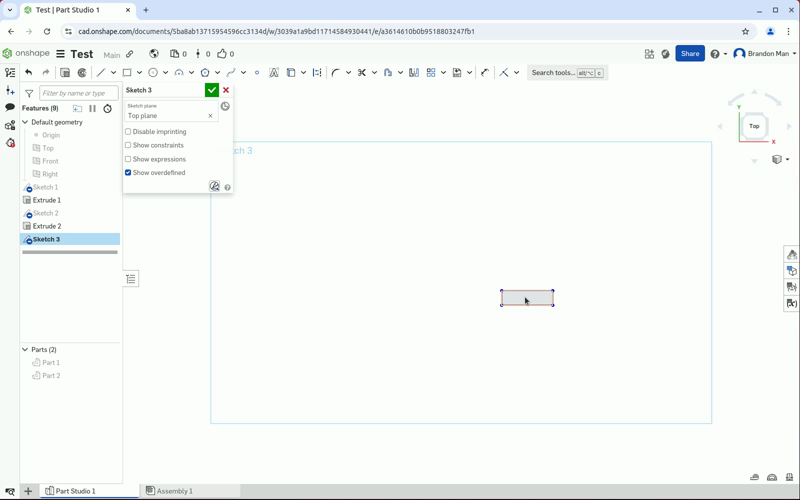
scroll(6)
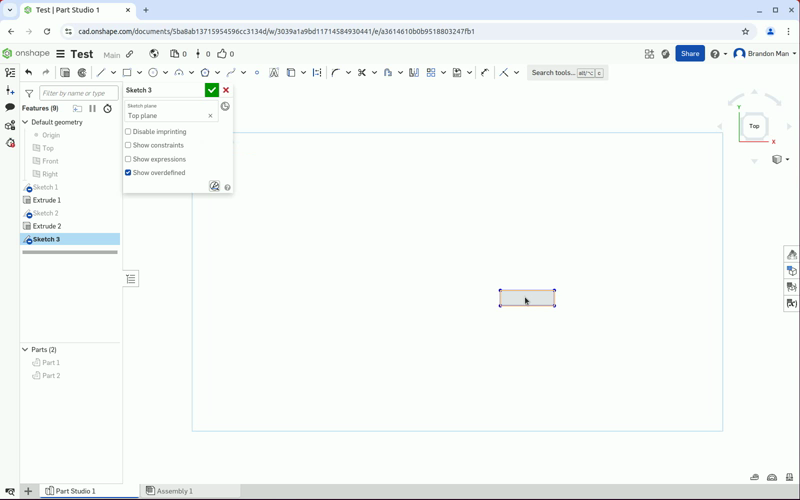
scroll(6)
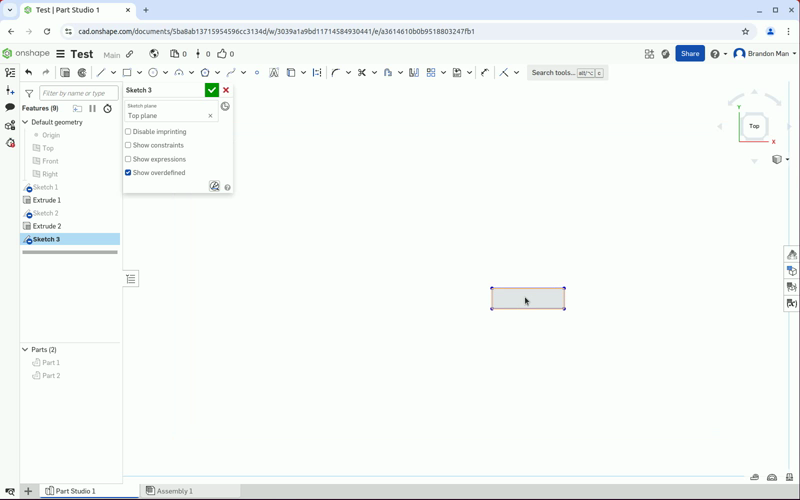
scroll(6)
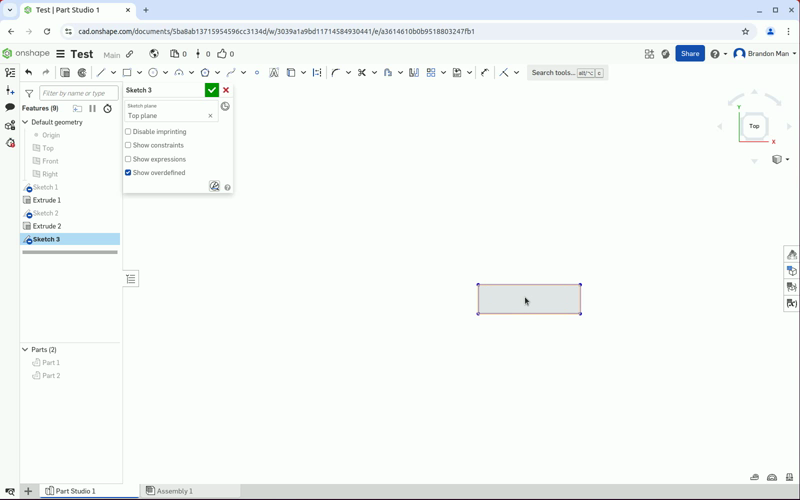
scroll(6)
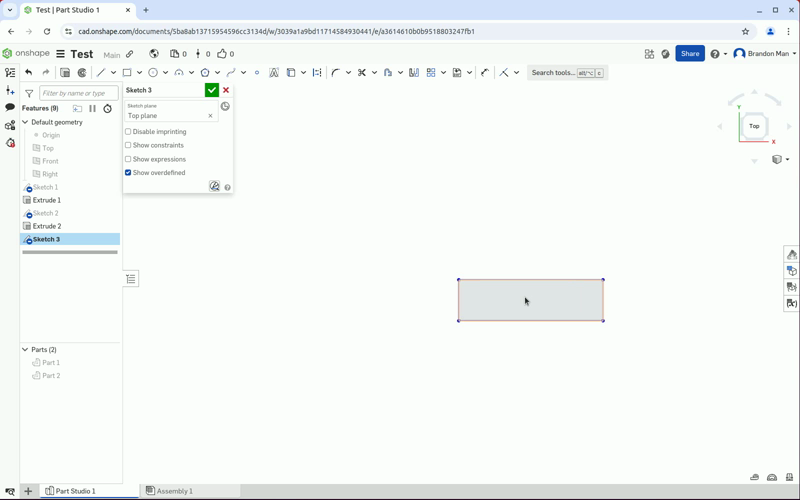
scroll(6)
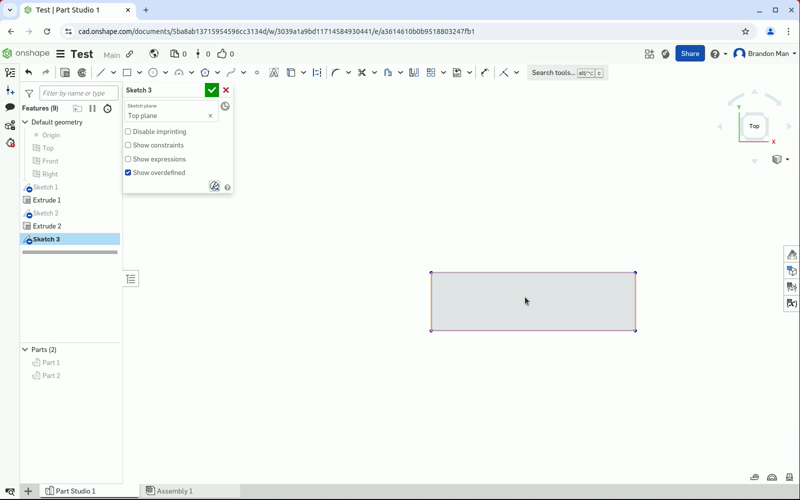
scroll(6)
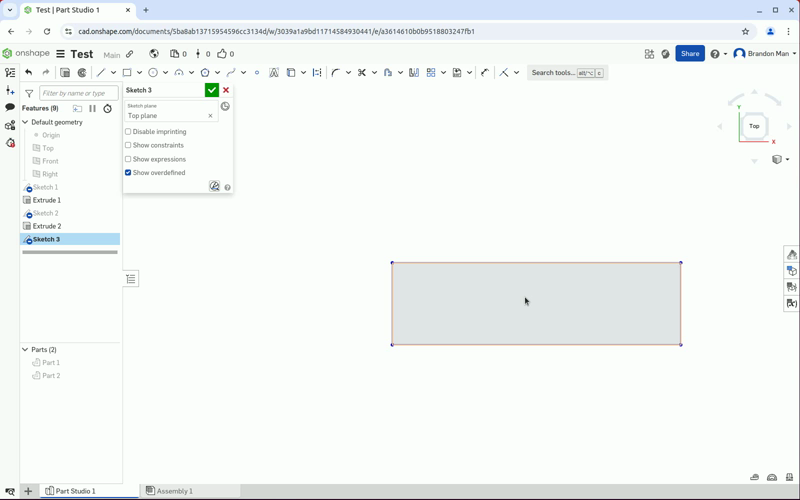
scroll(6)
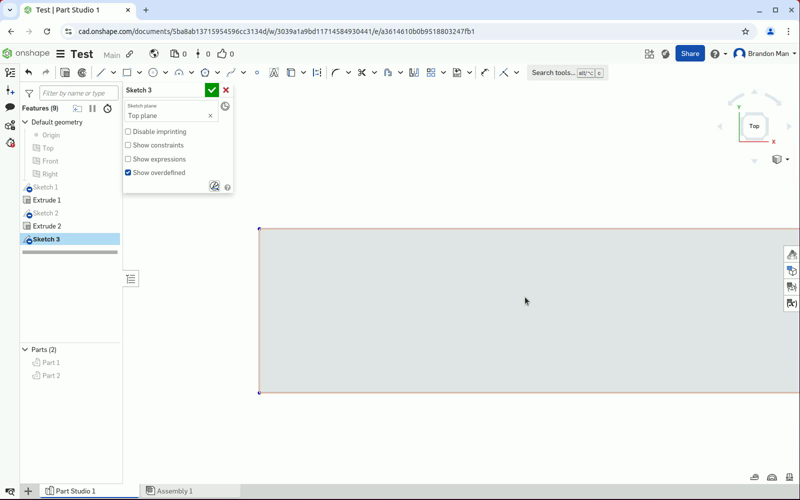
click(525, 296)
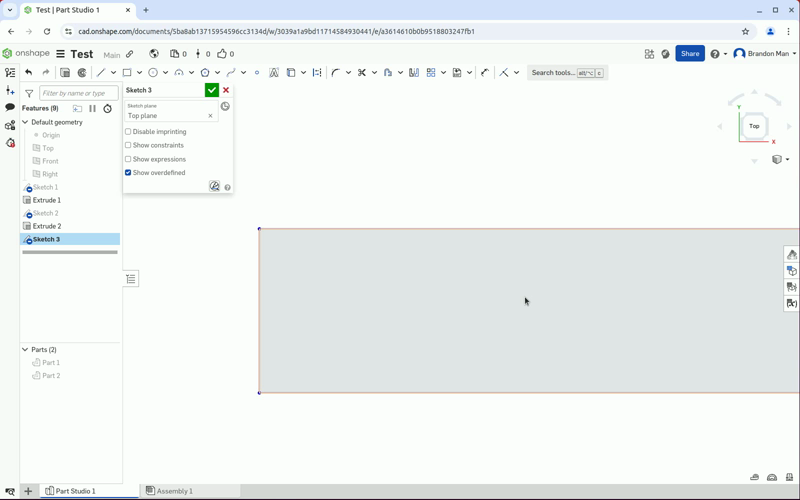
scroll(-6)
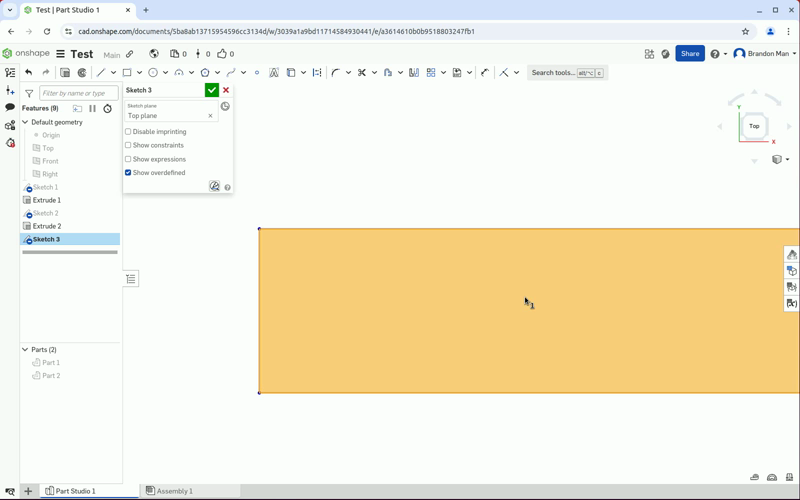
scroll(-6)
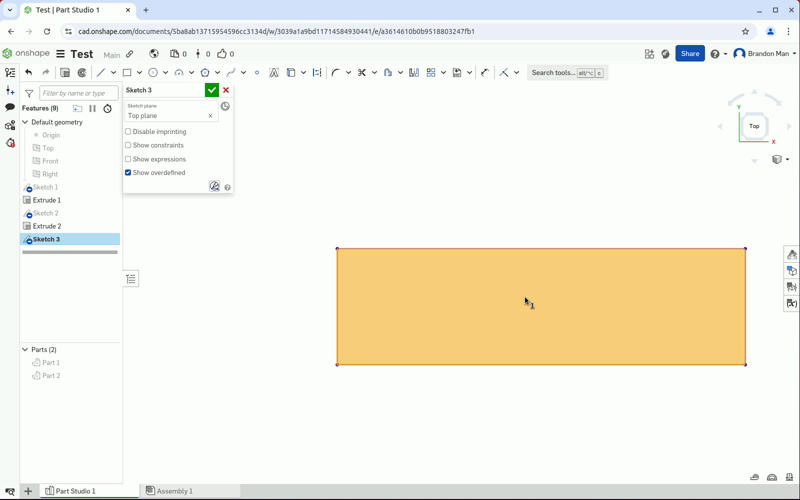
scroll(-6)
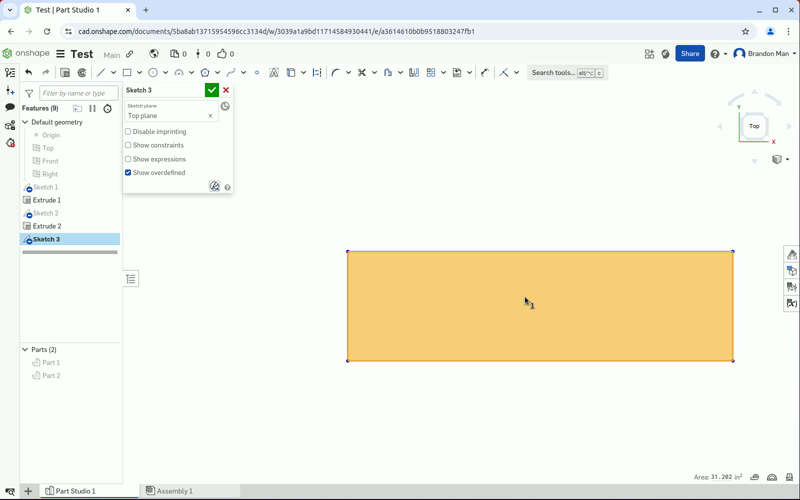
scroll(-6)
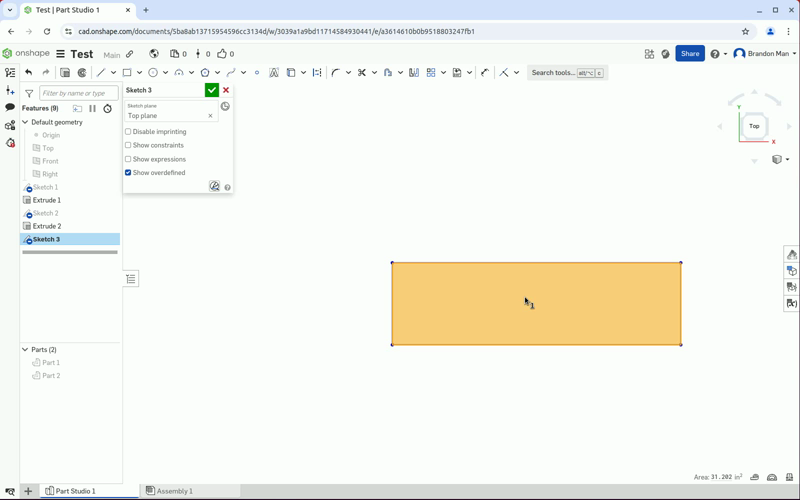
scroll(-6)
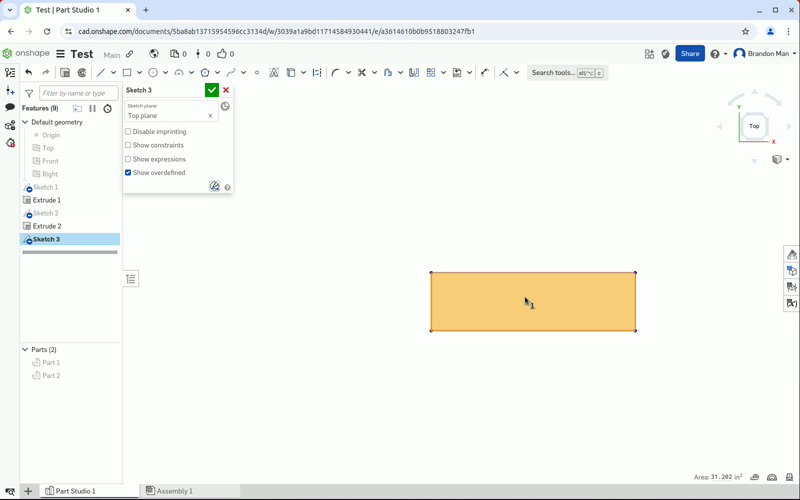
scroll(-6)
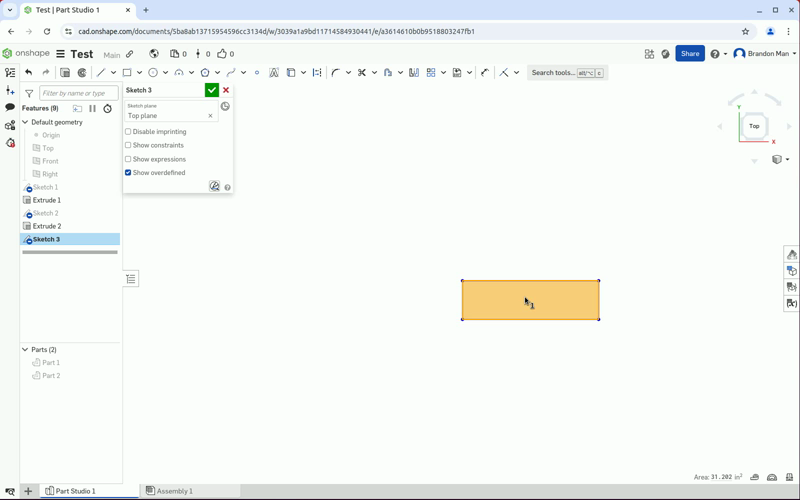
scroll(-6)
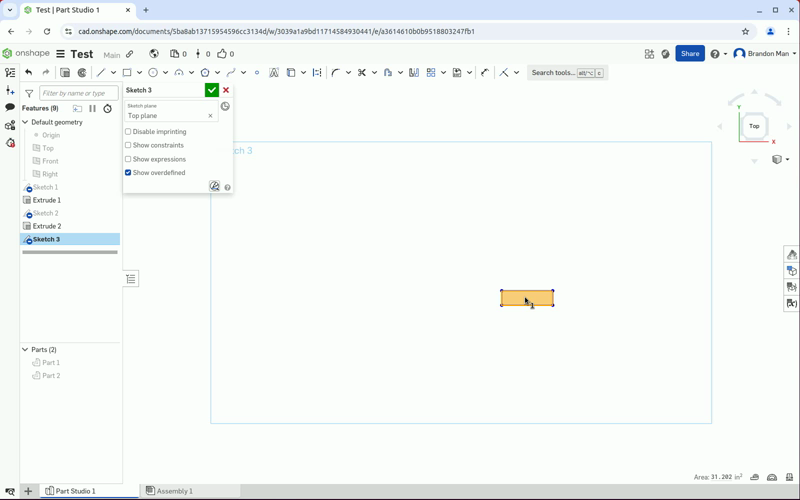
mouse_move(73, 352)
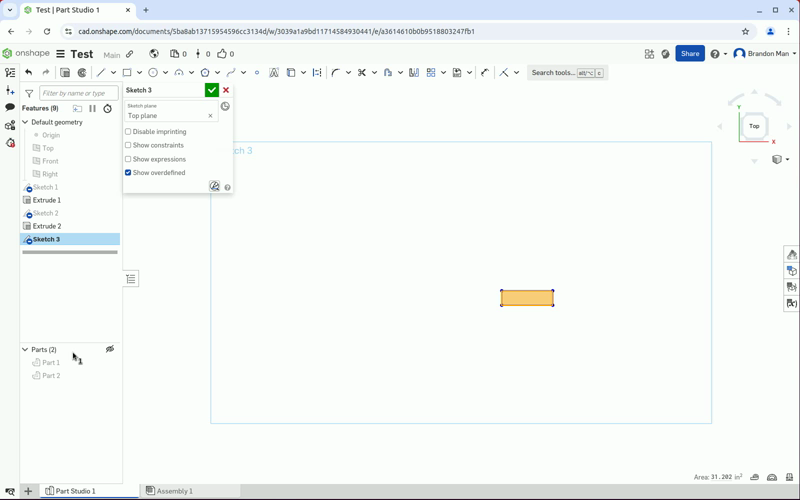
key(shift+y)
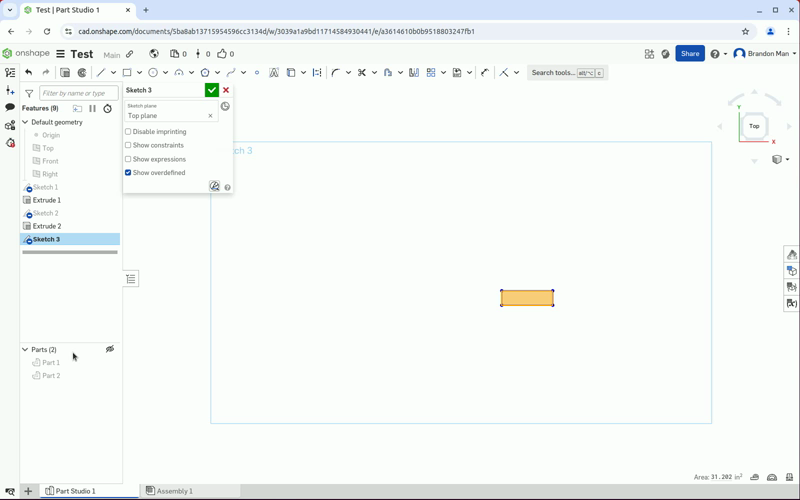
key(shift+e)
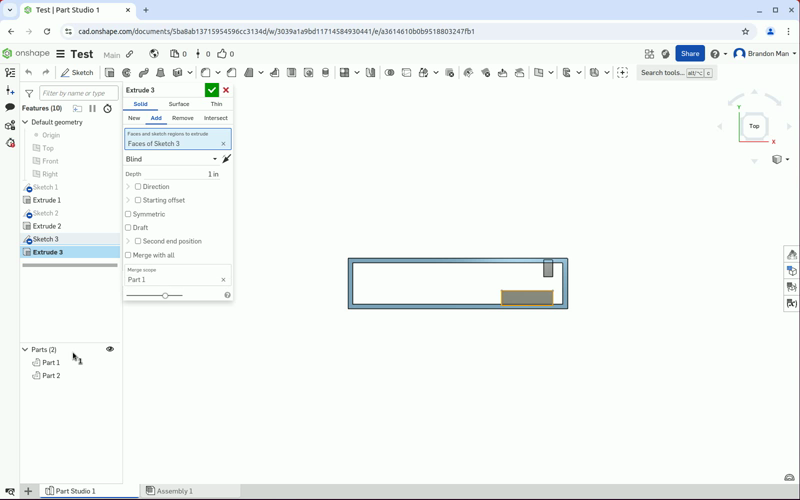
mouse_move(143, 106)
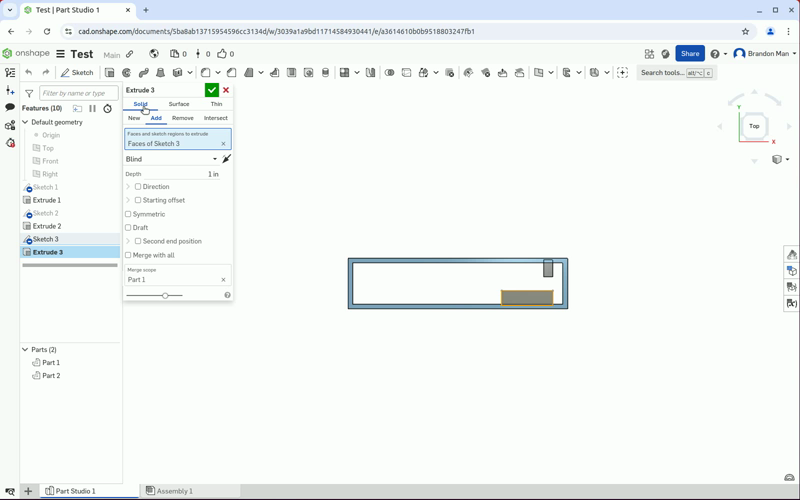
click(143, 106)
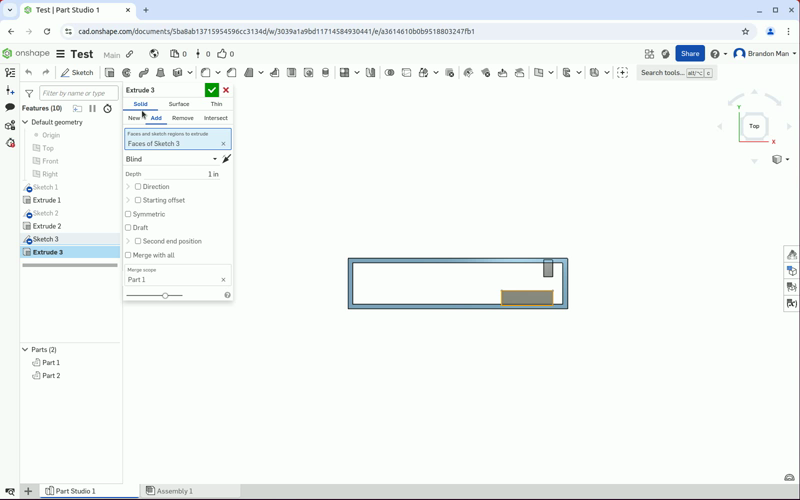
mouse_move(137, 120)
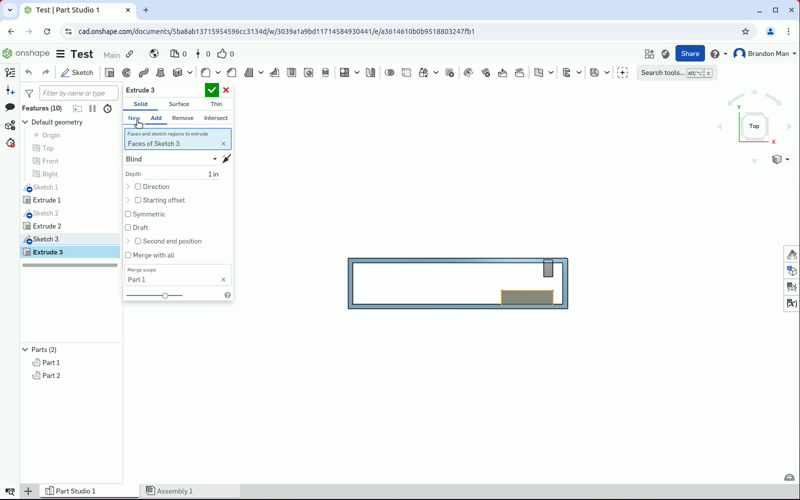
click(137, 120)
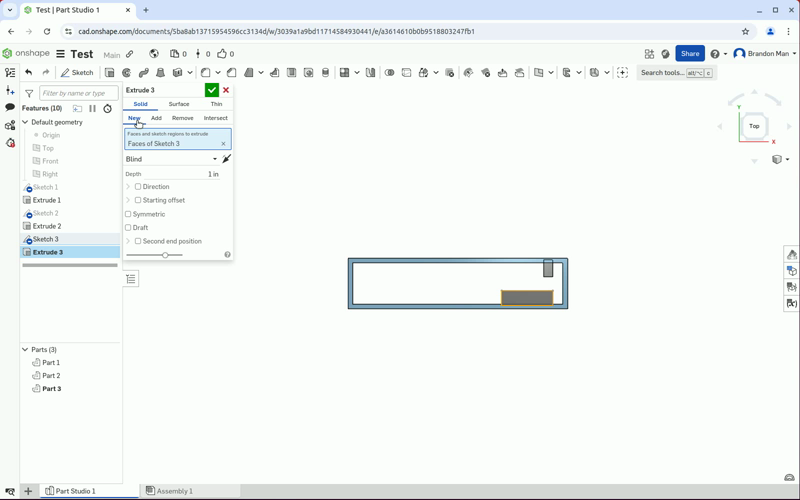
key(tab, 4)
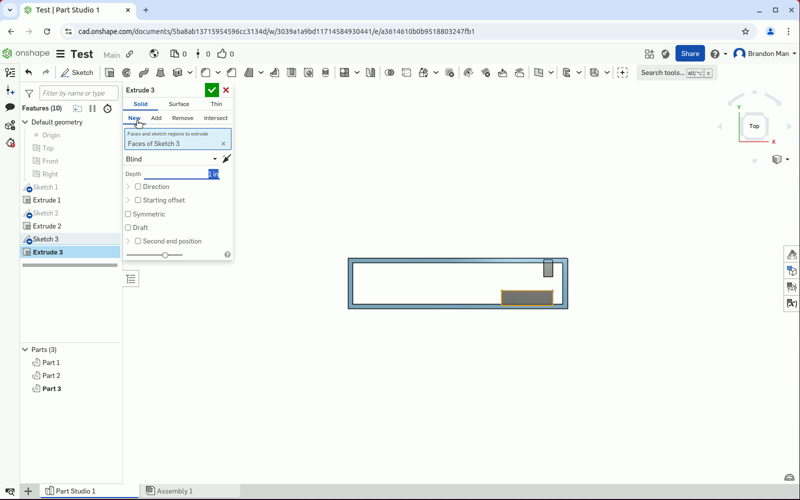
text(5.777)
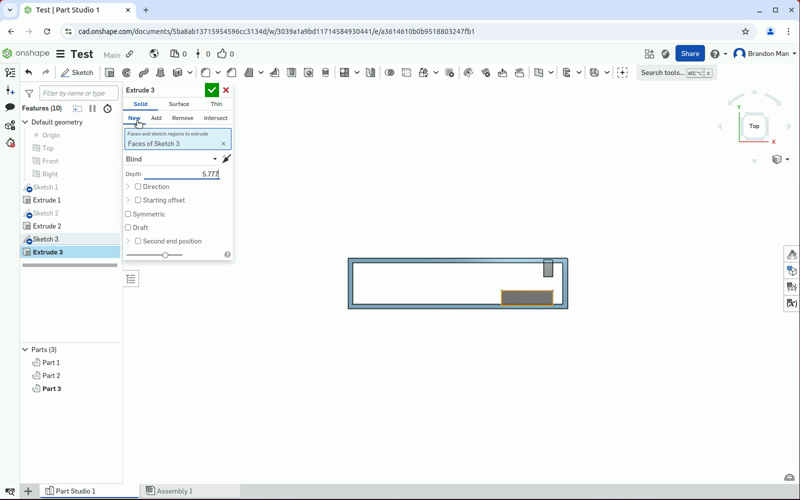
key(enter)
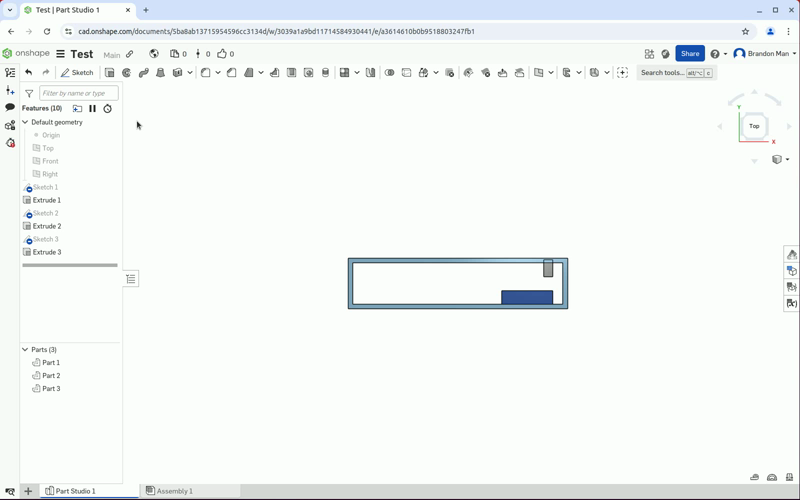
key(shift+h)
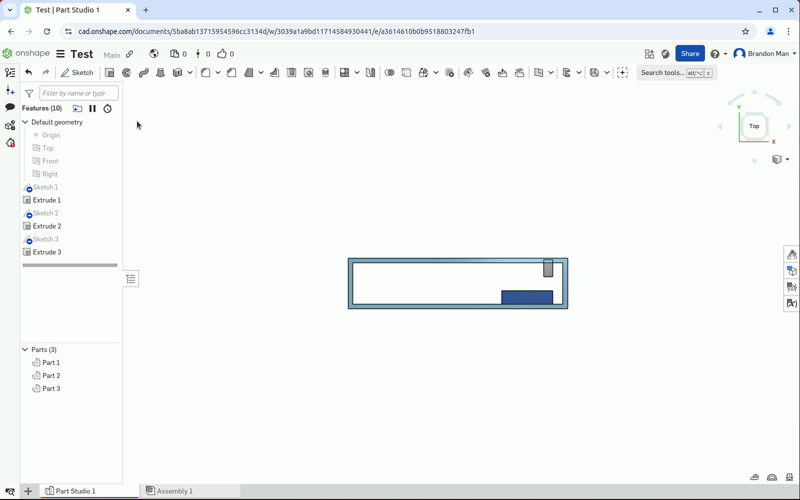
key(shift+h)
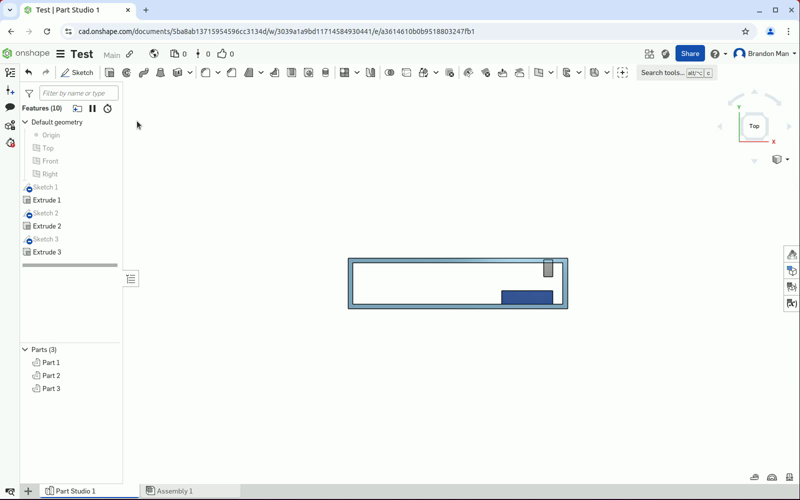
mouse_move(73, 189)
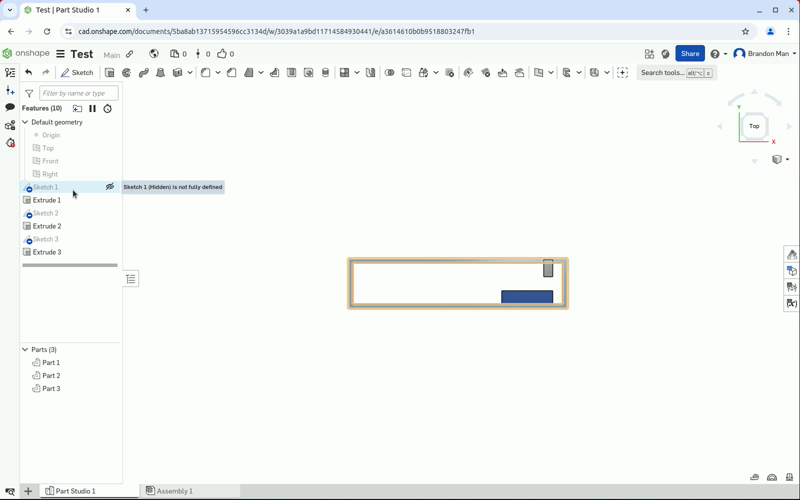
click(73, 189)
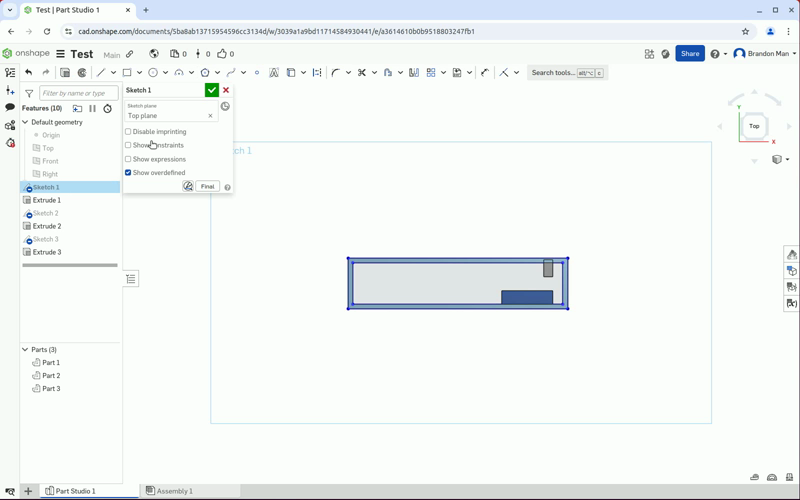
mouse_move(229, 92)
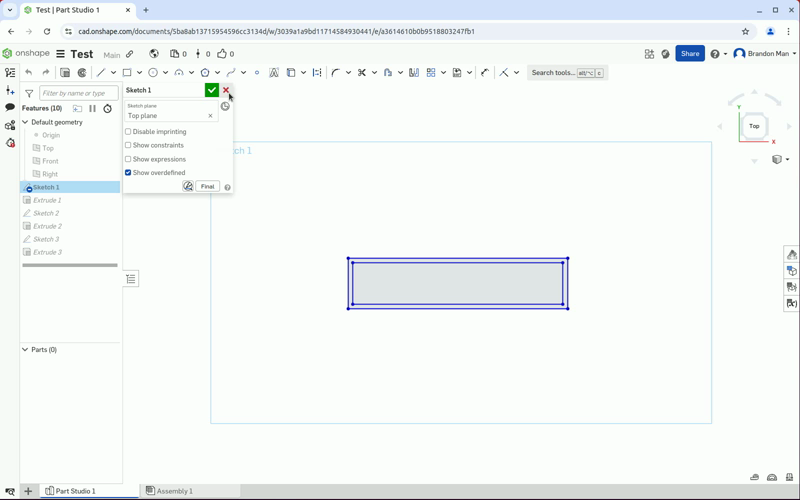
click(229, 92)
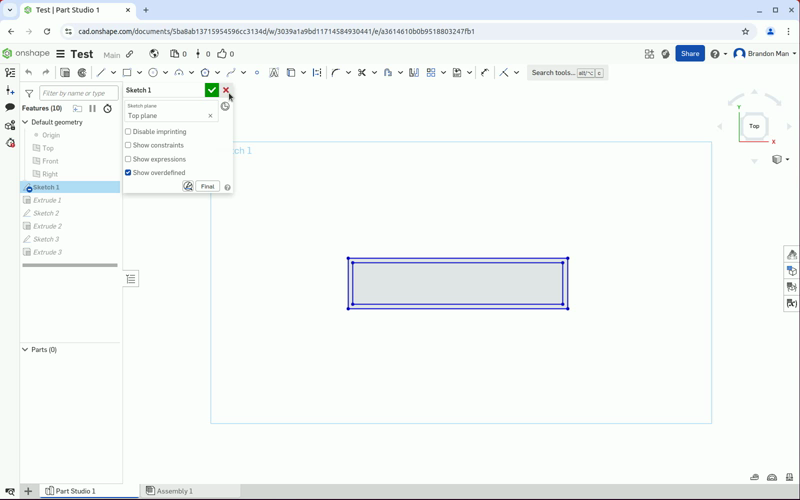
key(shift+s)
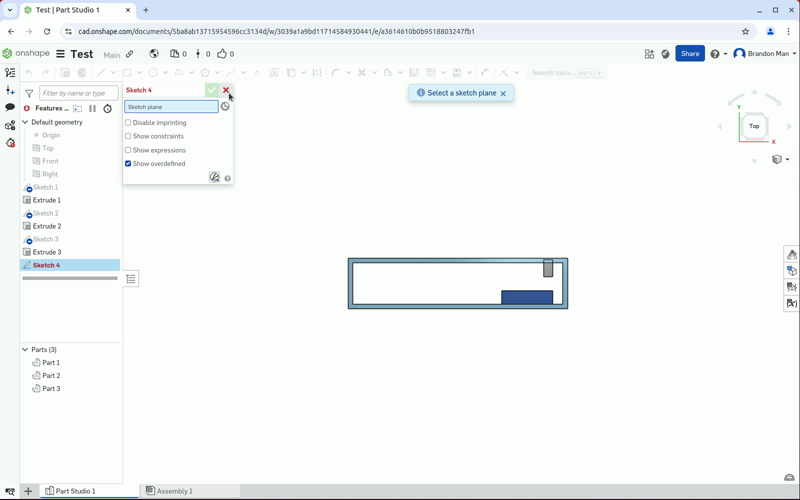
mouse_move(73, 150)
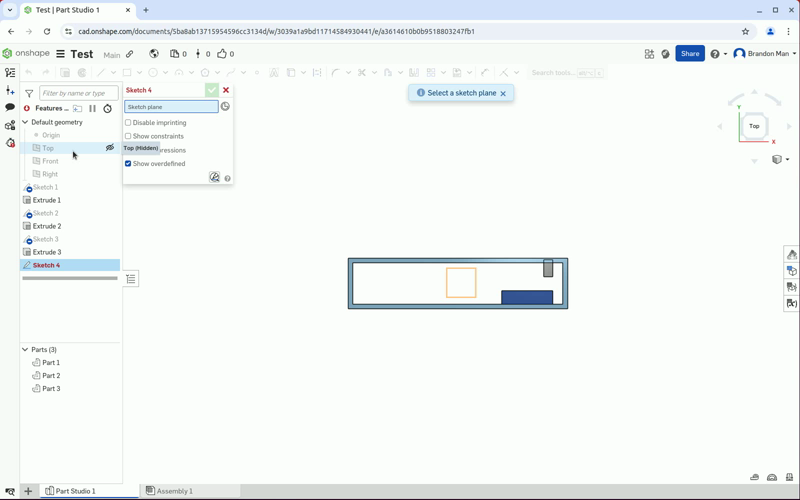
click(73, 150)
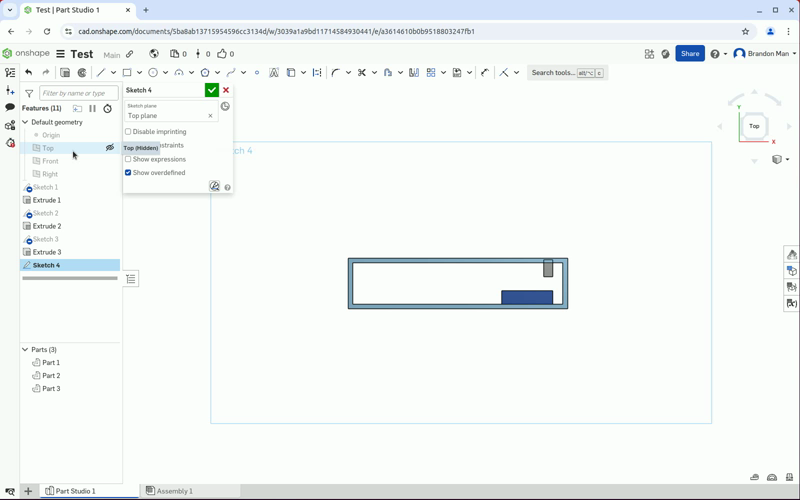
mouse_move(73, 352)
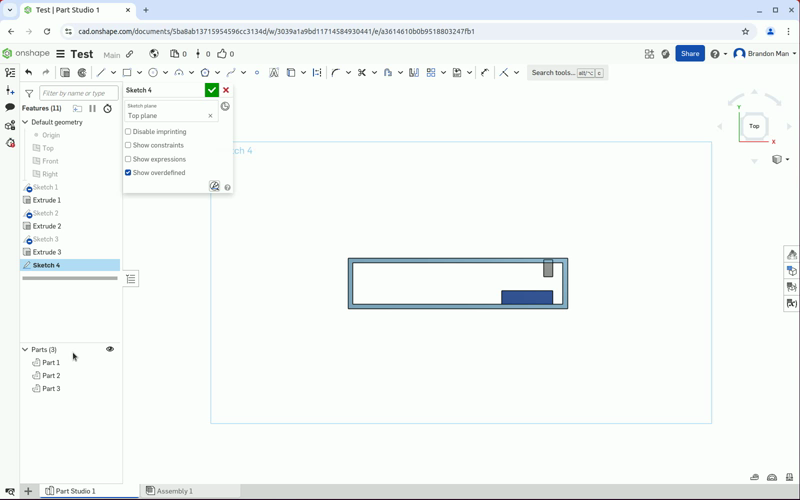
key(y)
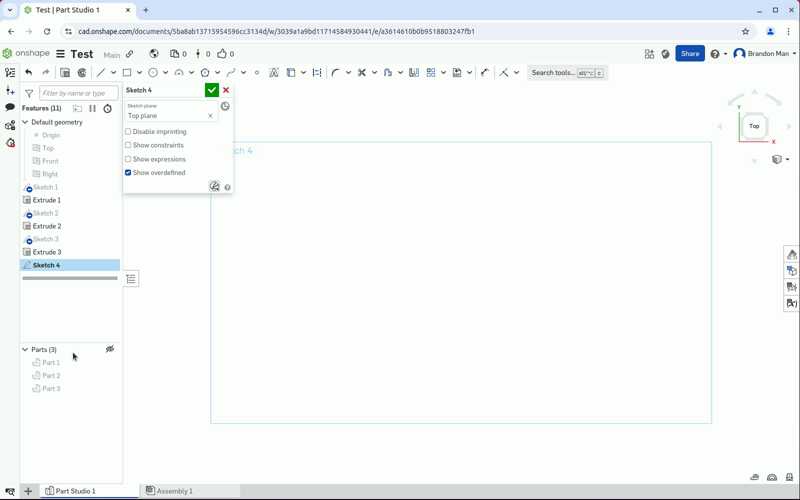
key(l)
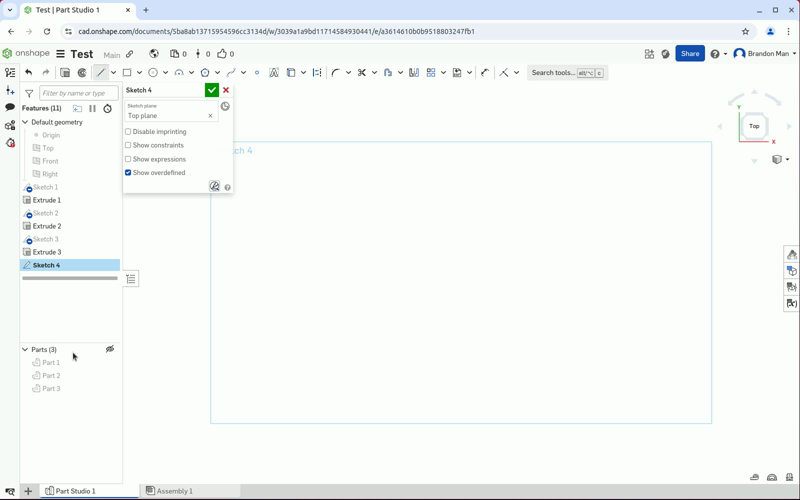
key_down(shift)
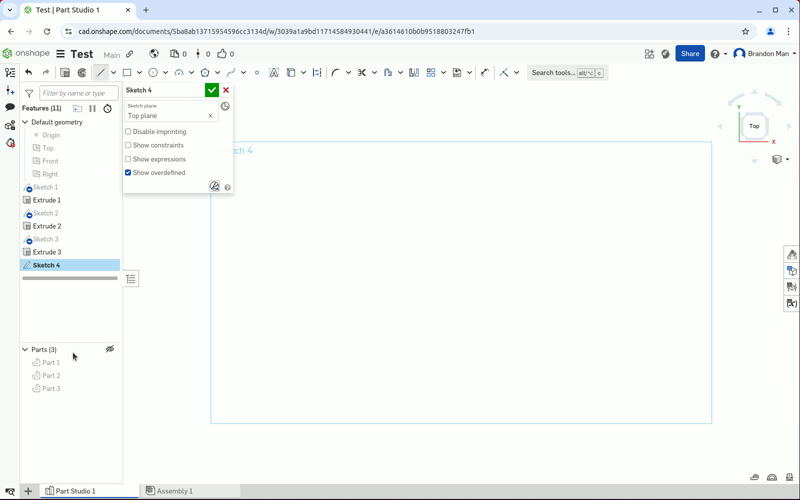
mouse_move(348, 308)
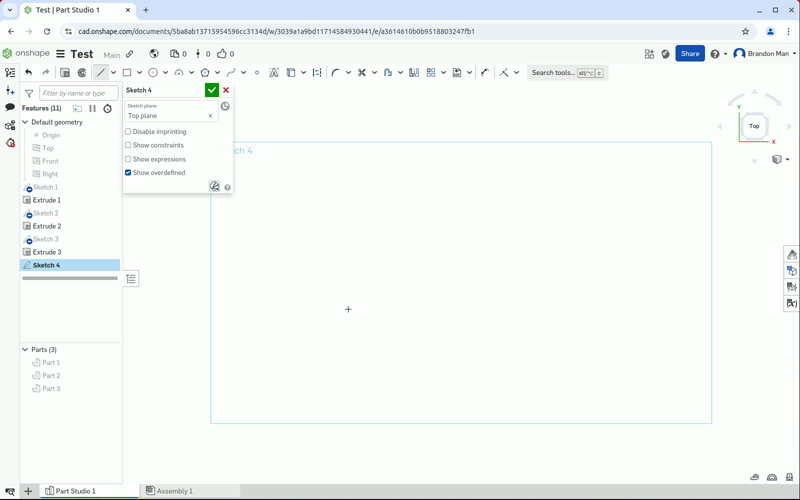
click(348, 308)
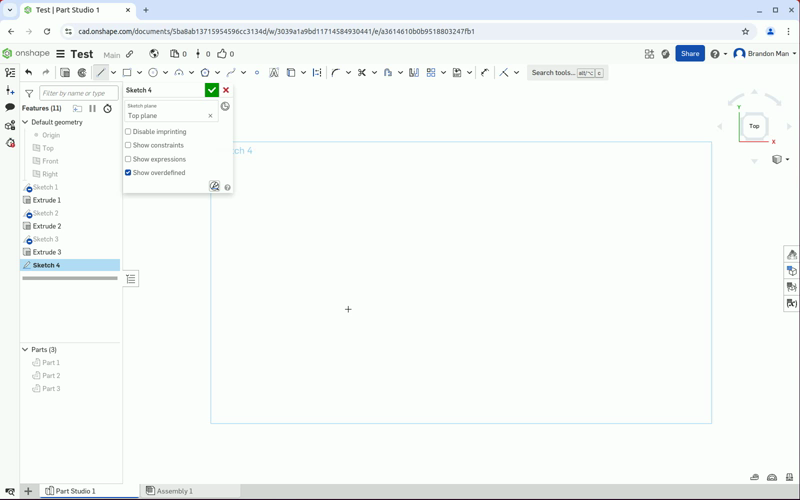
key_up(shift)
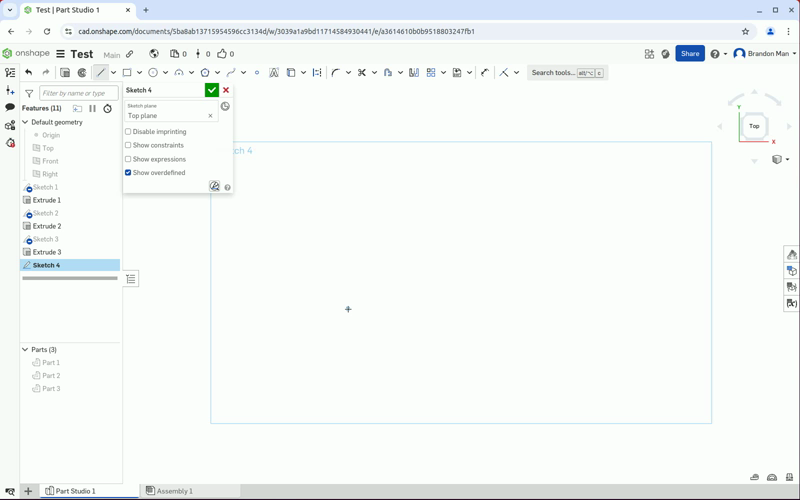
key_down(shift)
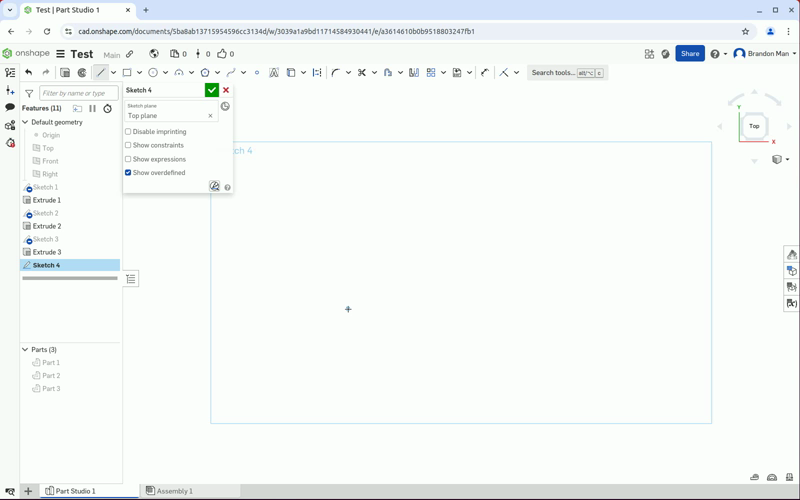
mouse_move(567, 308)
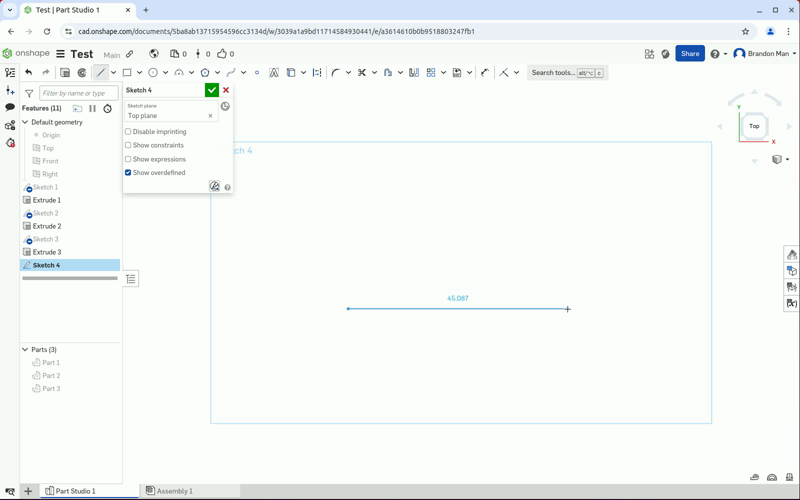
click(567, 308)
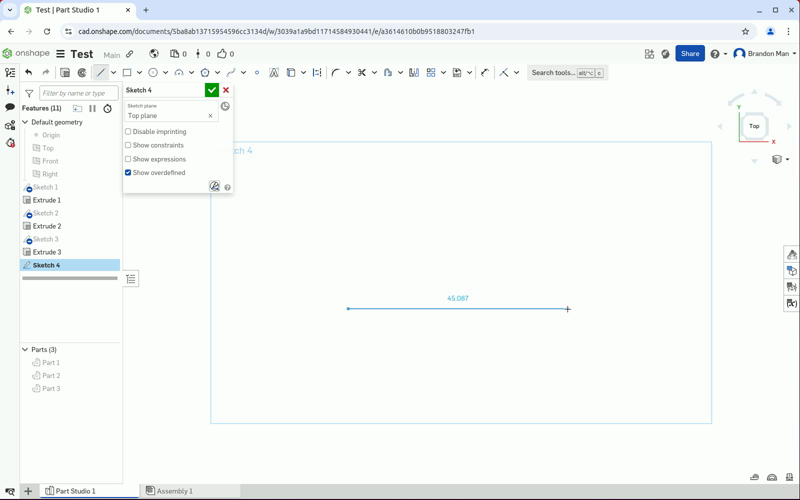
key_up(shift)
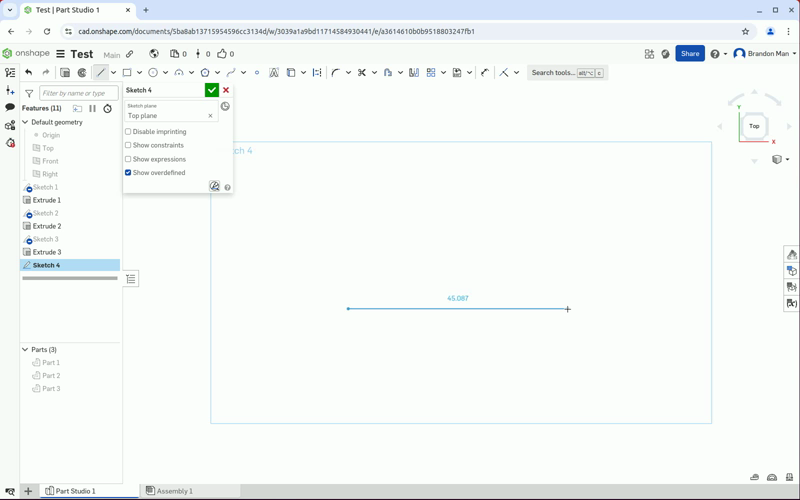
key_down(shift)
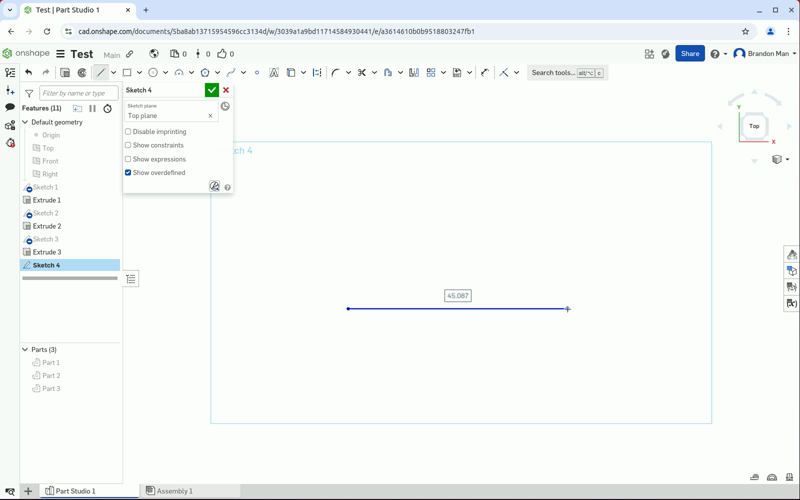
mouse_move(589, 308)
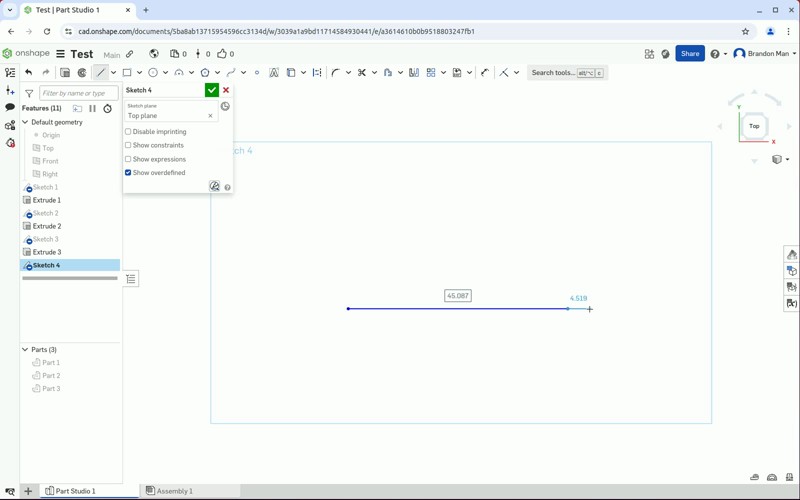
mouse_move(567, 258)
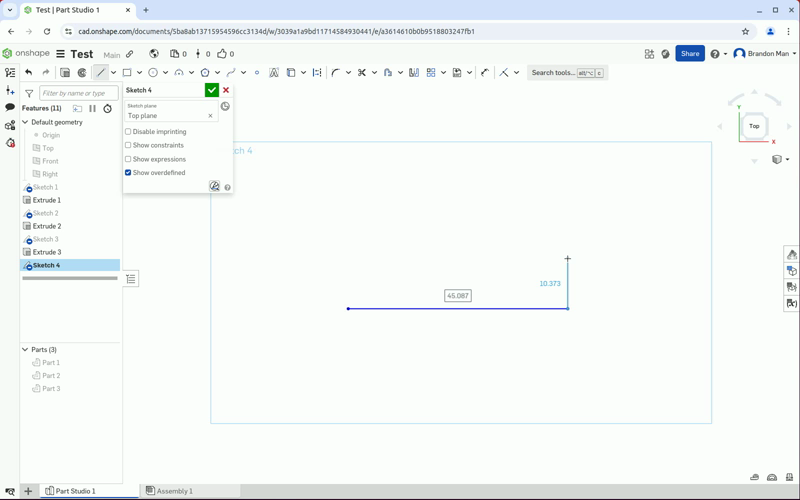
click(567, 258)
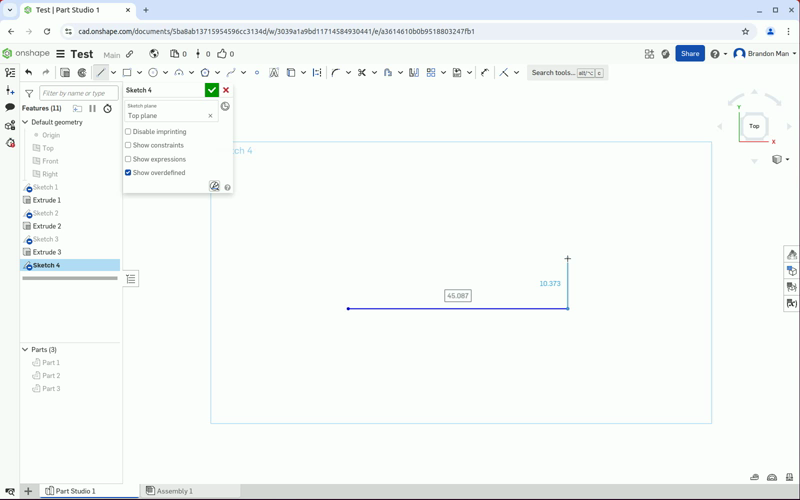
key_up(shift)
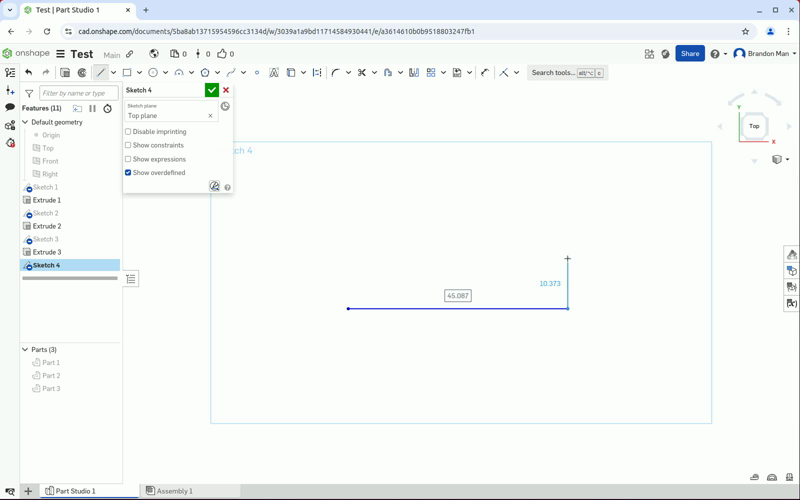
key_down(shift)
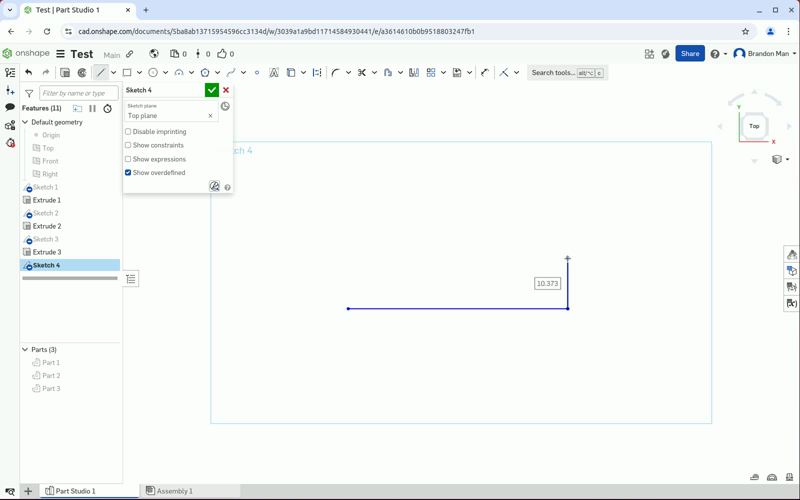
mouse_move(348, 258)
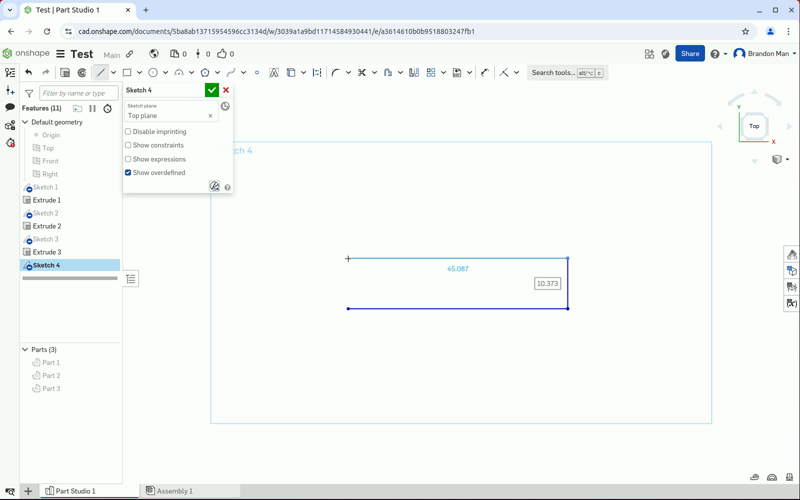
click(348, 258)
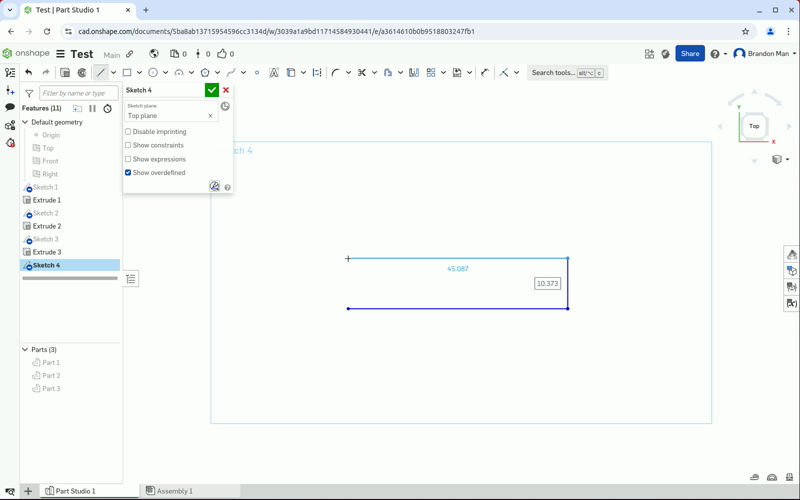
key_up(shift)
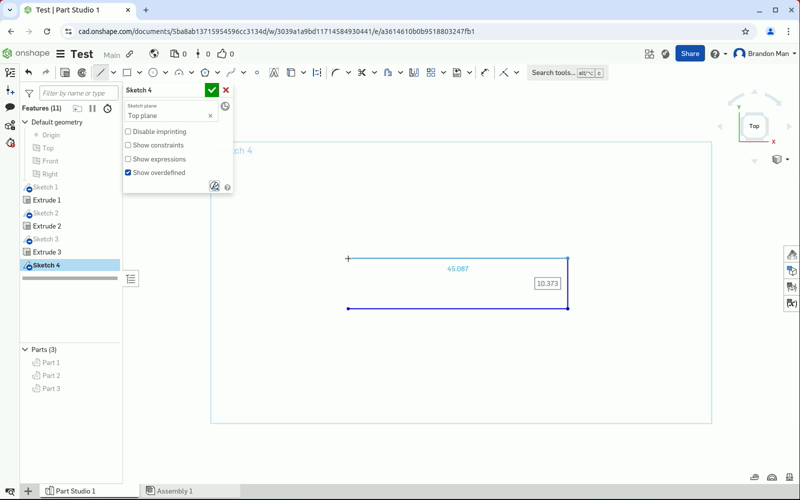
mouse_move(378, 258)
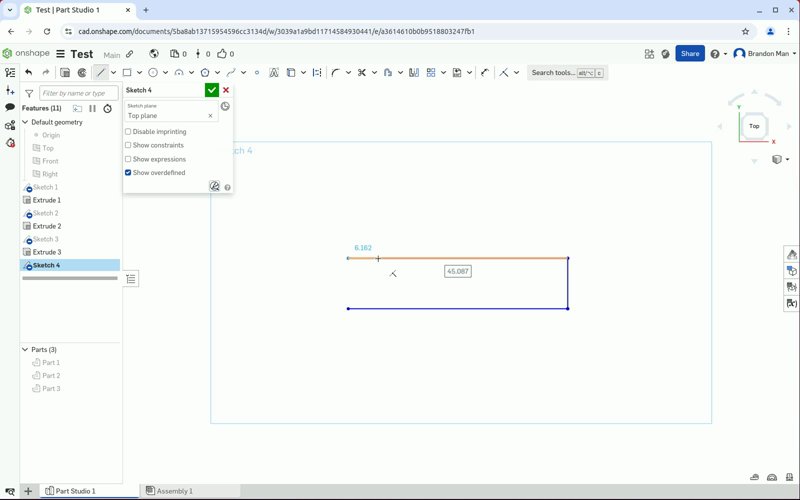
key_down(shift)
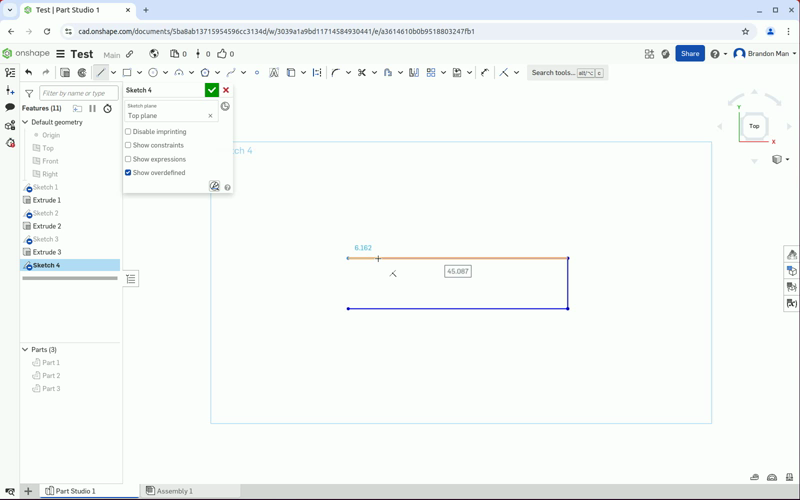
mouse_move(348, 308)
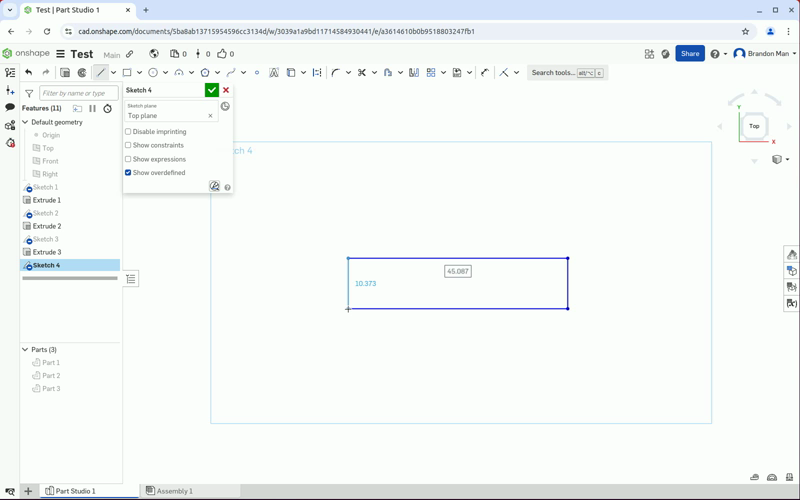
key_up(shift)
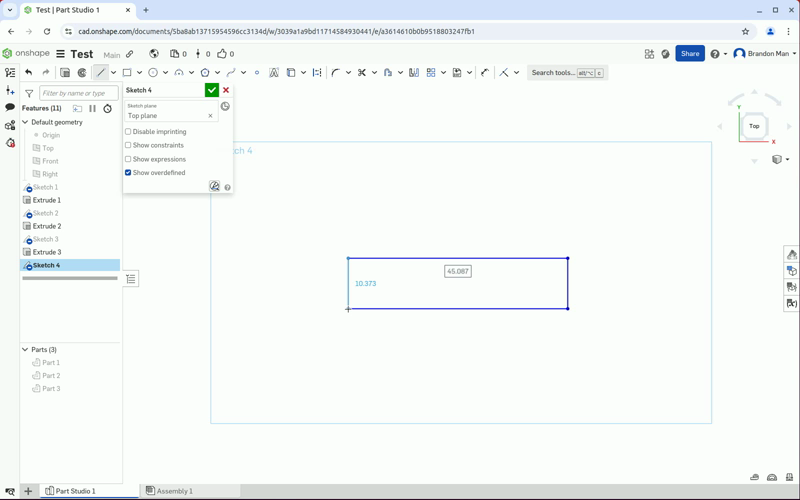
click(348, 308)
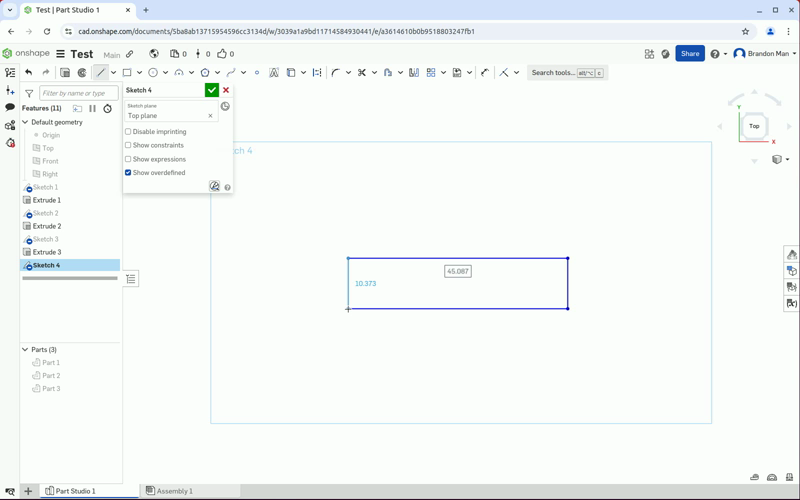
key(esc)
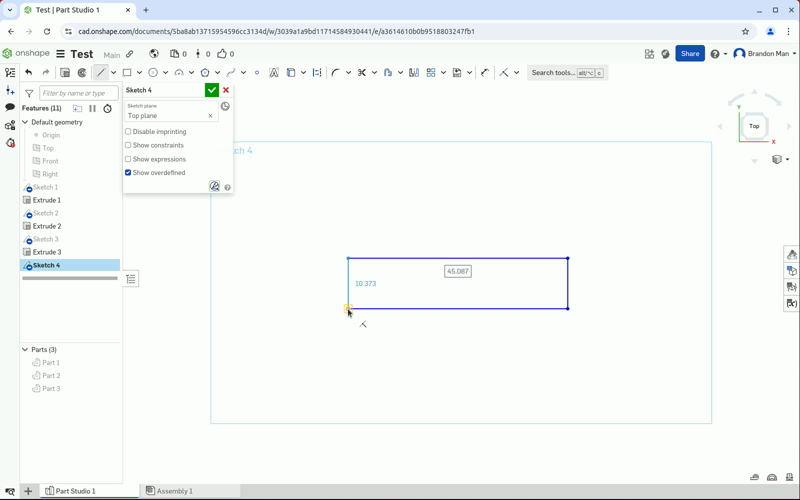
mouse_move(444, 298)
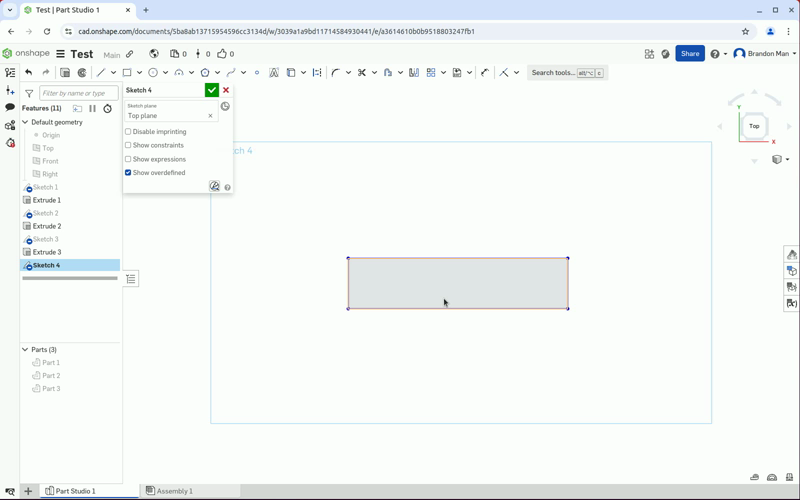
click(444, 298)
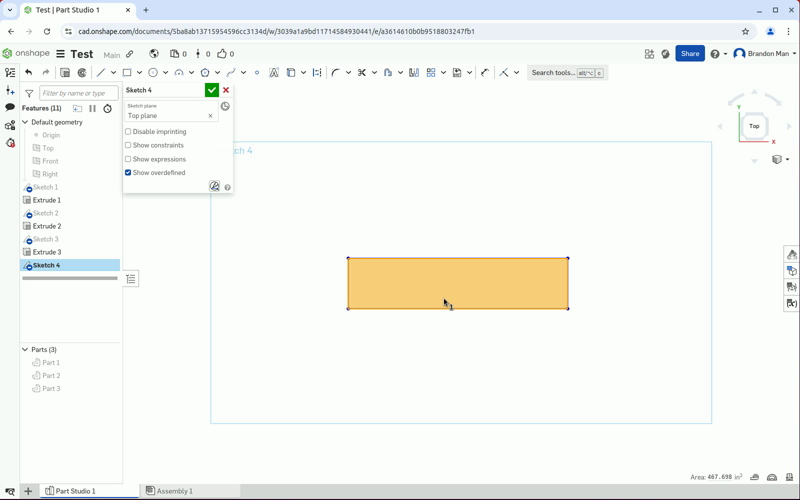
mouse_move(73, 352)
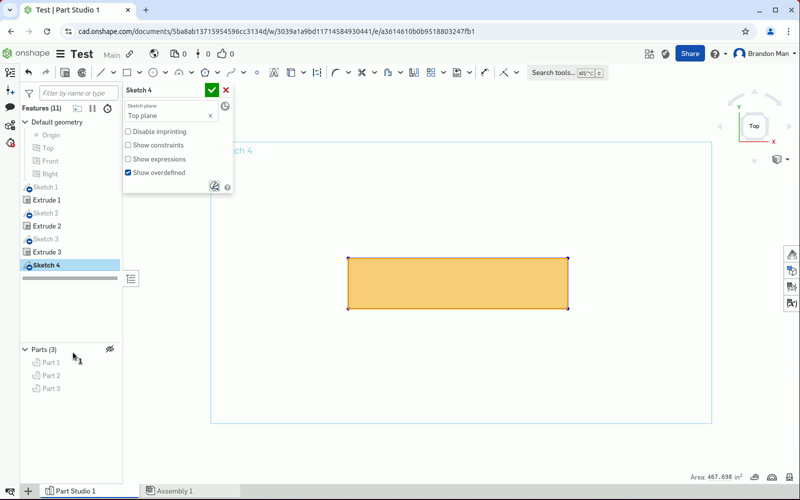
key(shift+y)
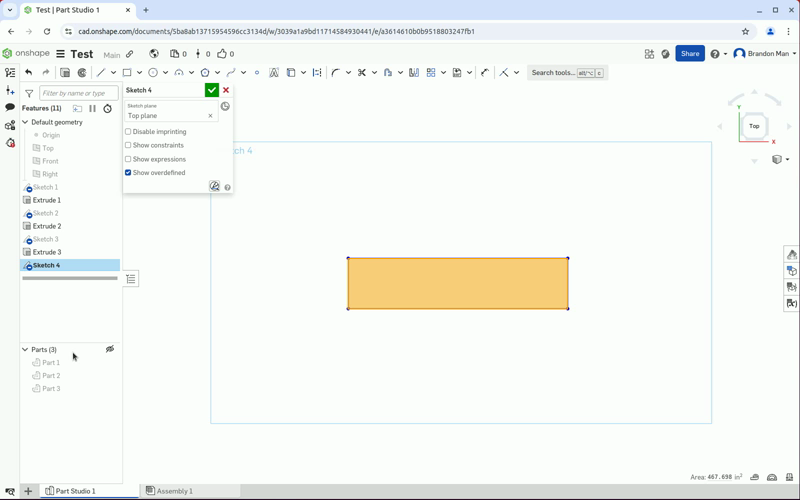
key(shift+e)
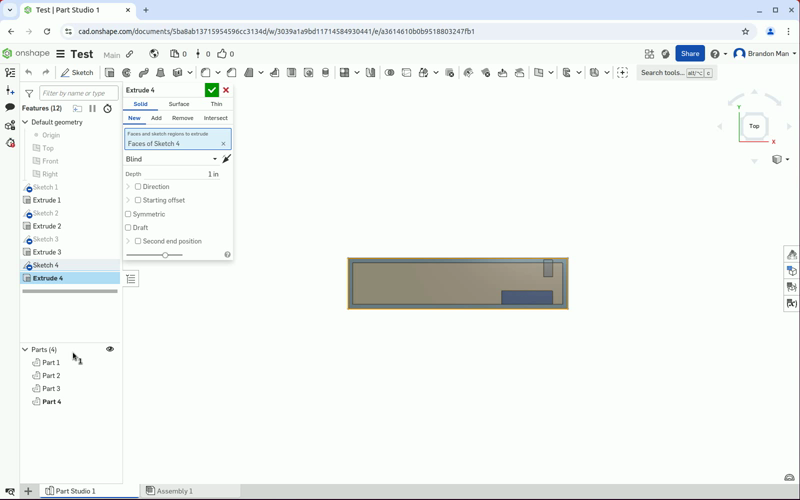
mouse_move(143, 106)
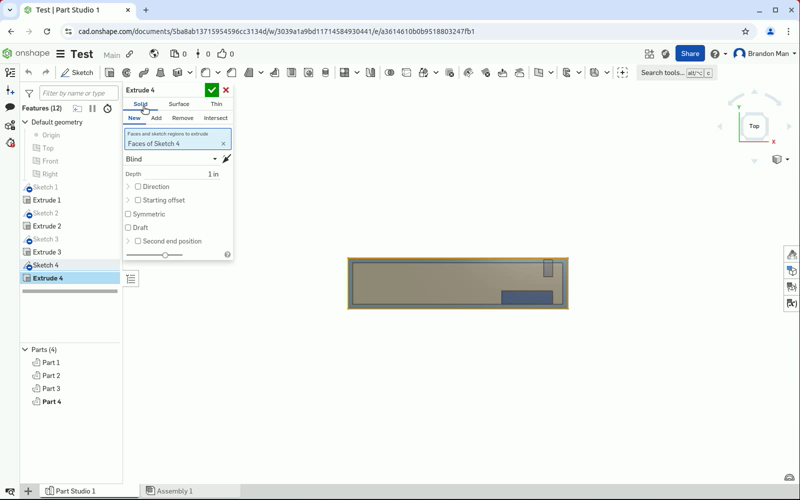
click(143, 106)
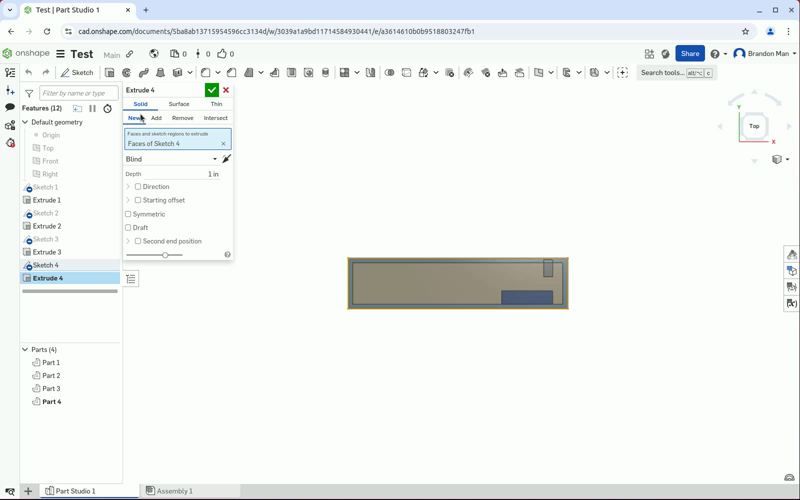
mouse_move(137, 120)
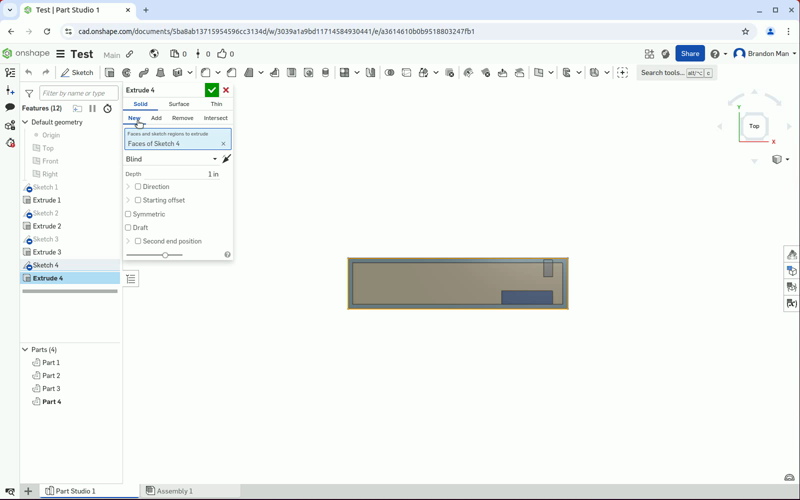
click(137, 120)
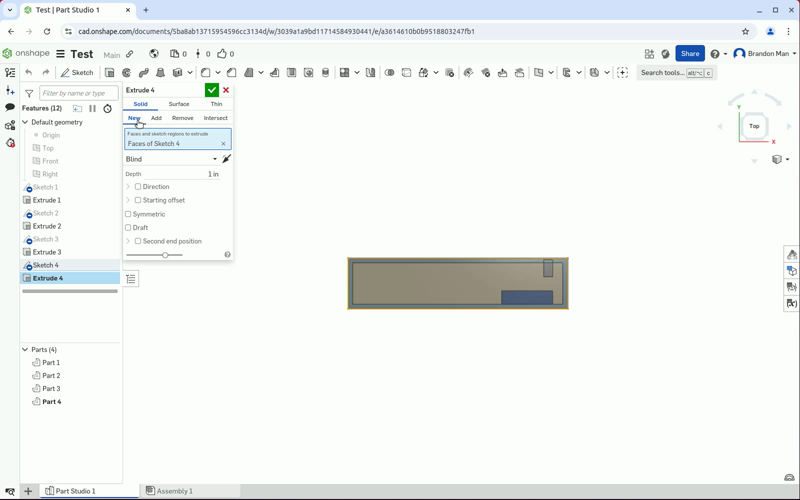
key(tab, 4)
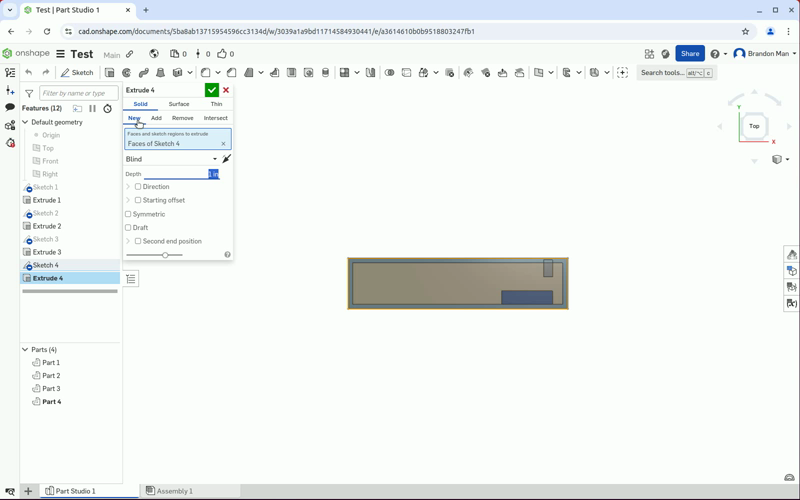
text(-0.722)
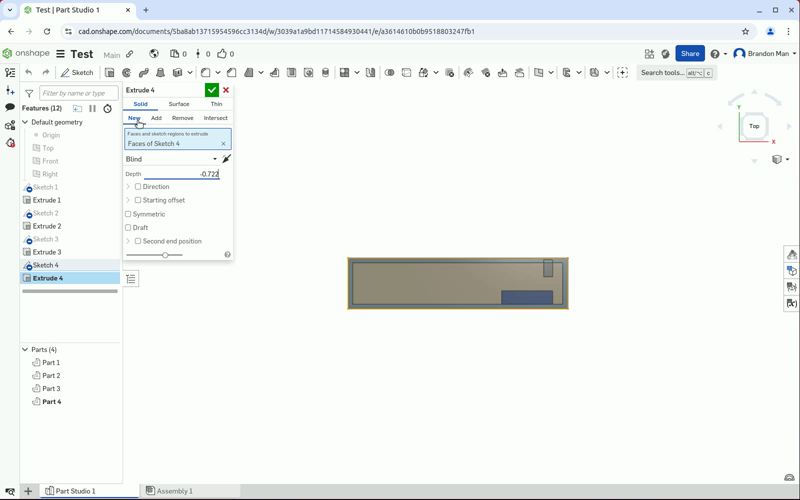
key(enter)
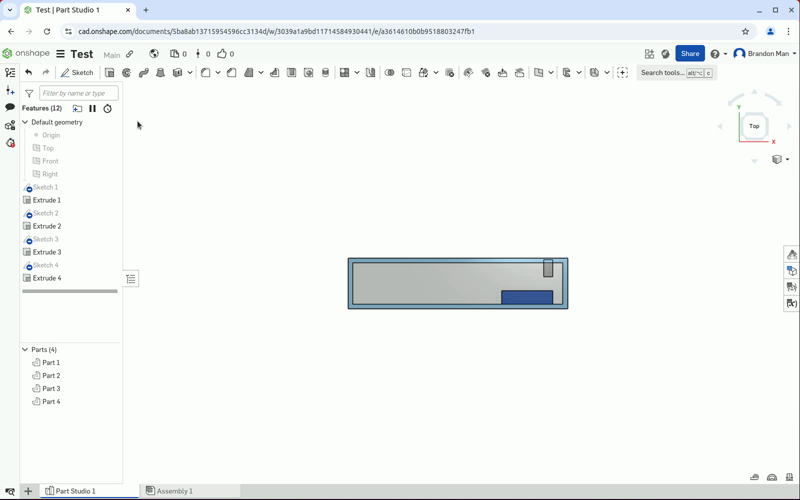
key(shift+h)
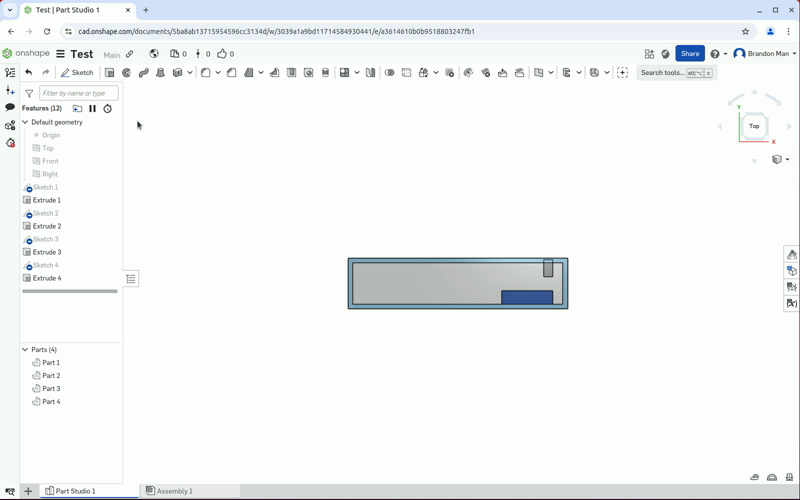
key(shift+h)
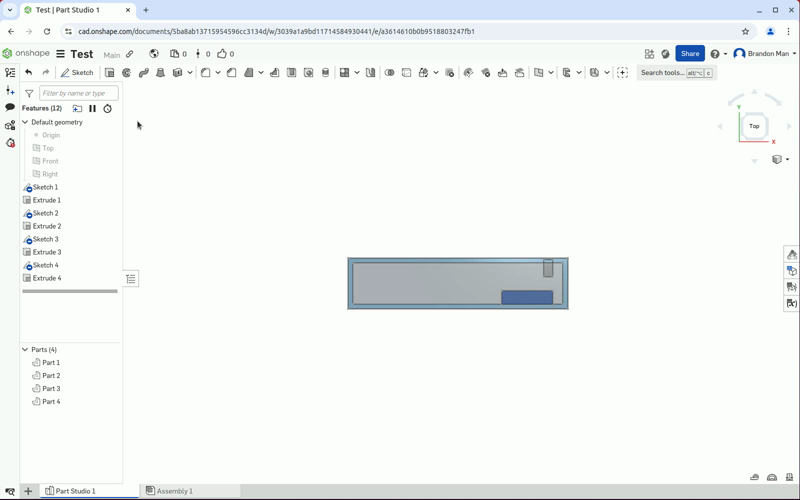
key(shift+7)
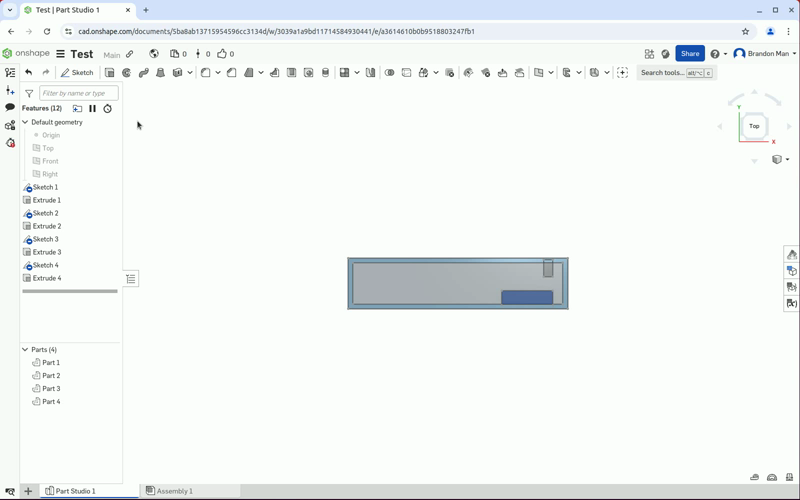
key(up, 3)
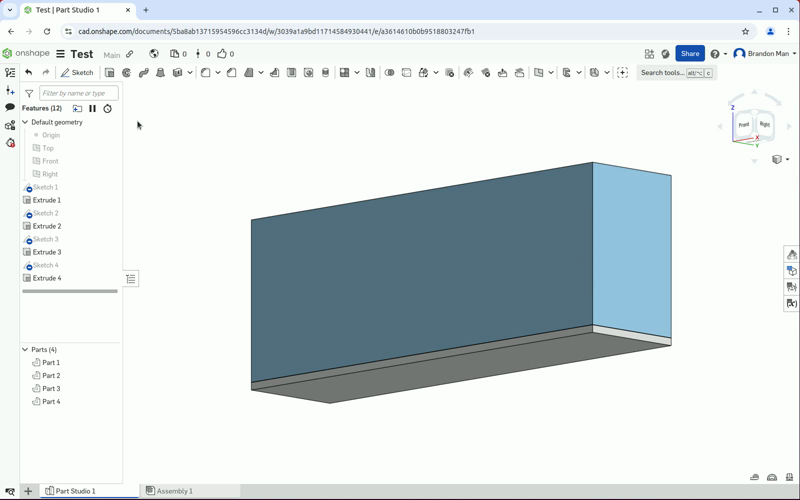
key(left, 3)
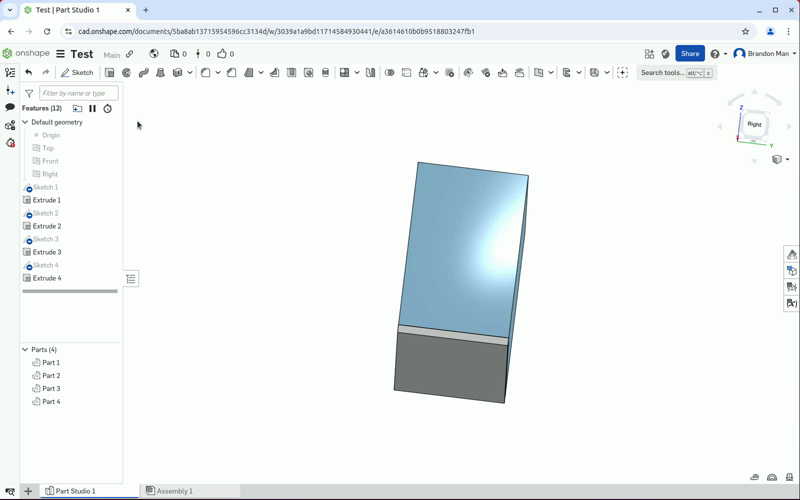
key(right, 3)
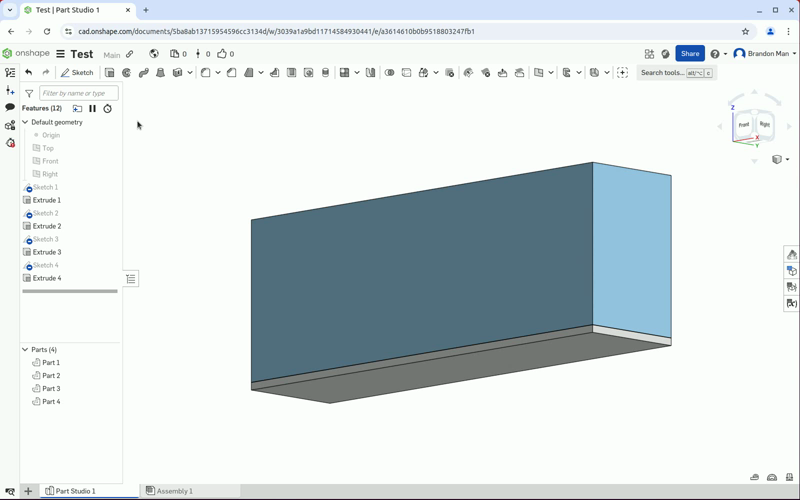
key(down, 3)
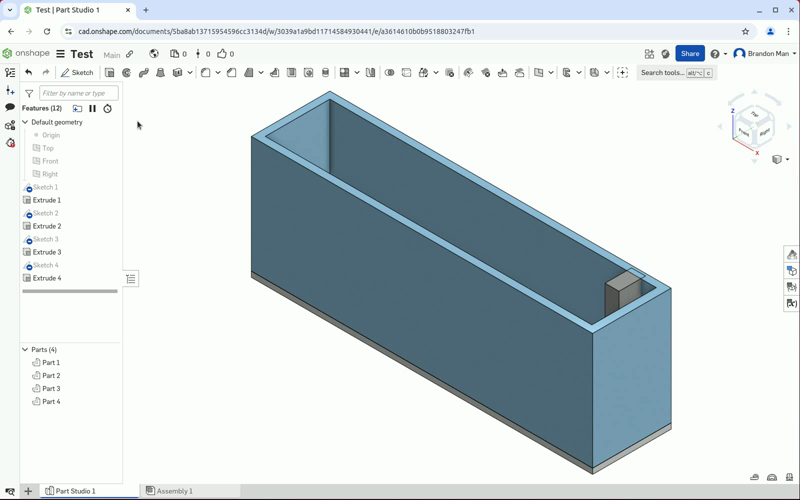
mouse_move(73, 189)
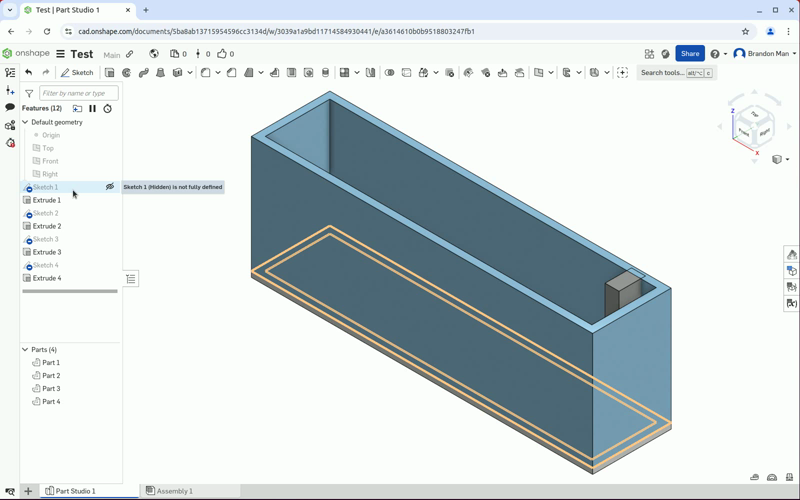
click(73, 189)